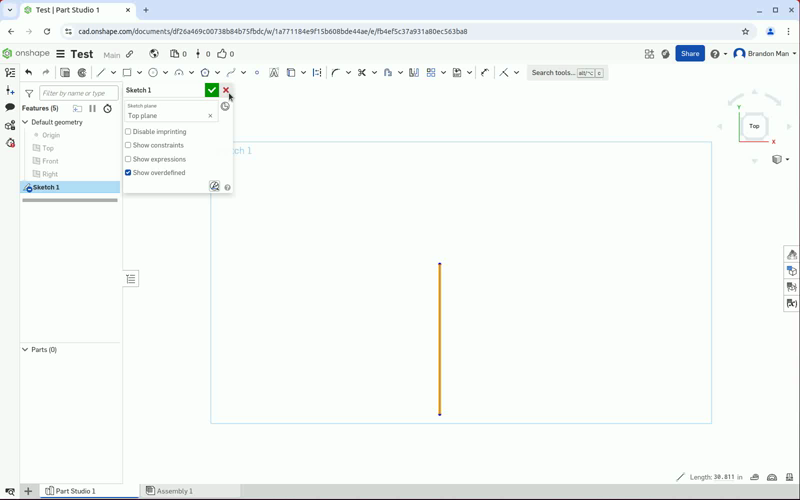
key(shift+h)
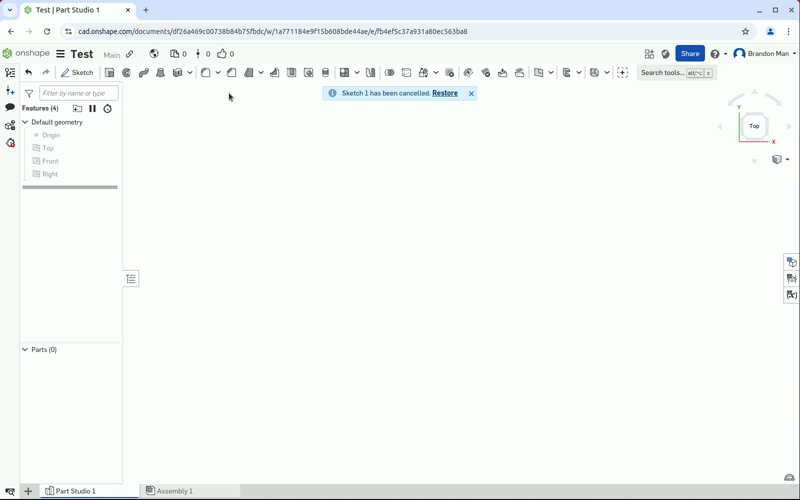
mouse_move(73, 352)
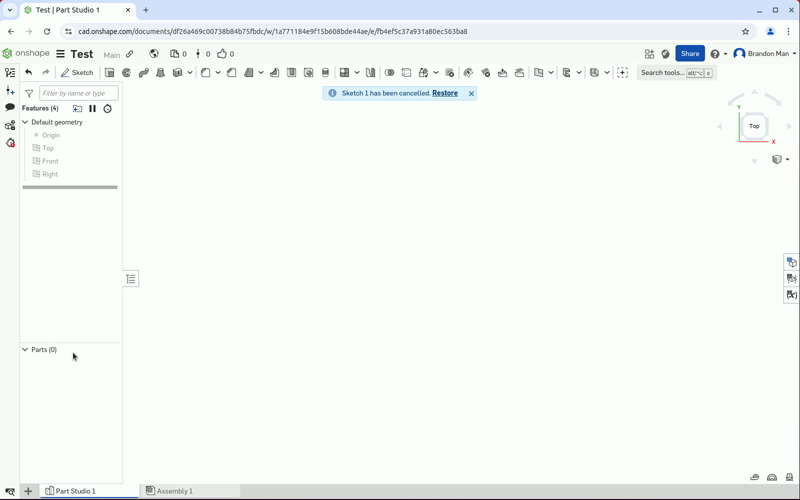
key(y)
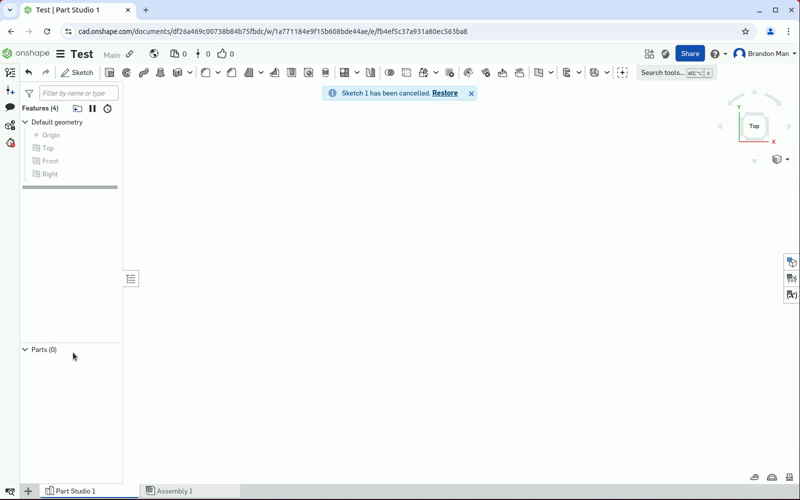
key(shift+p)
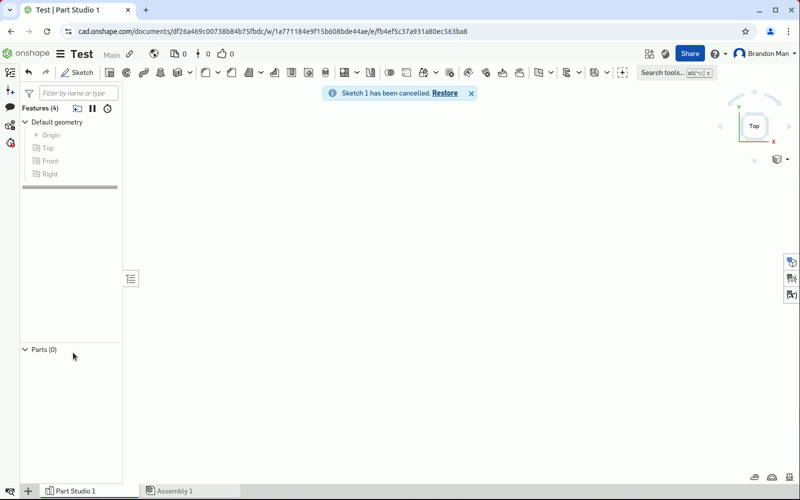
key(space)
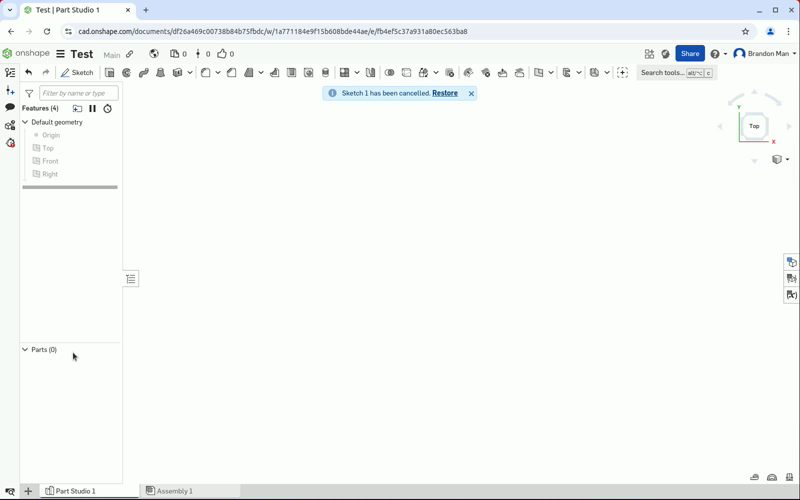
key_down(shift)
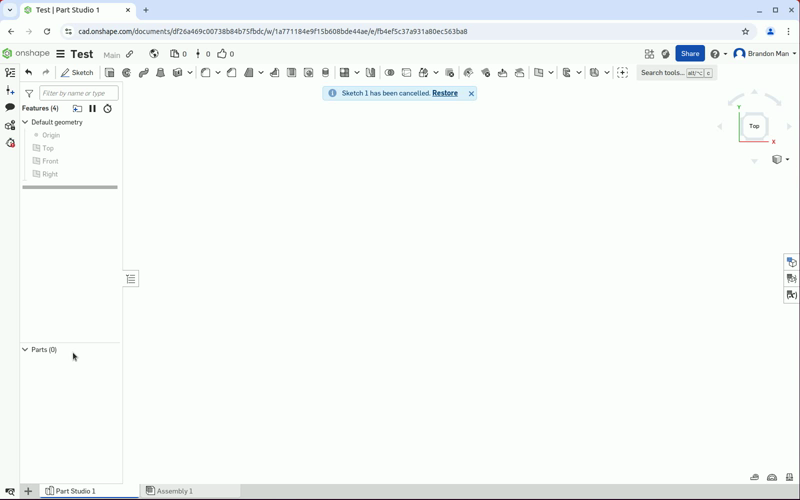
key(up)
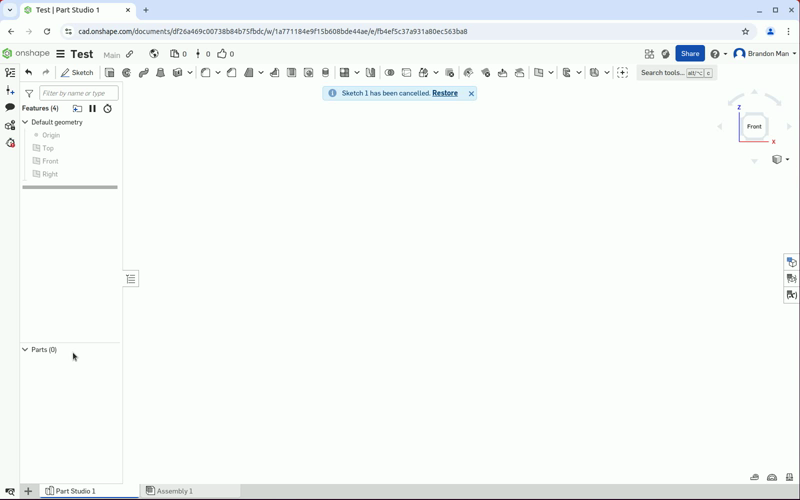
key_up(shift)
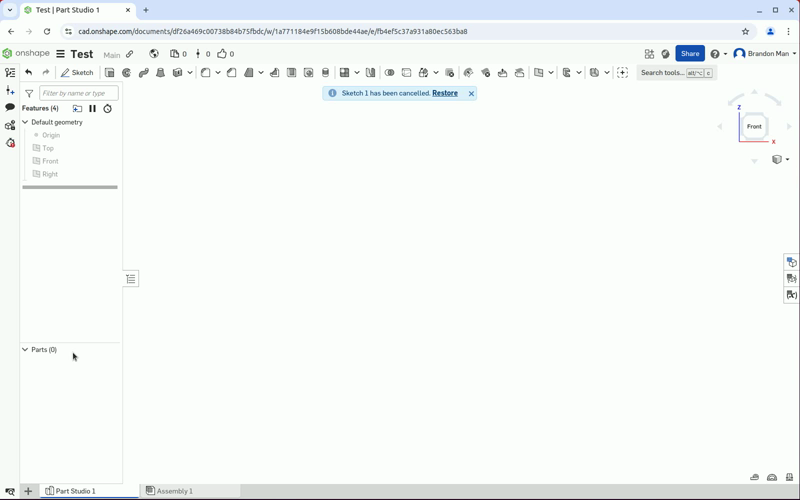
mouse_move(73, 352)
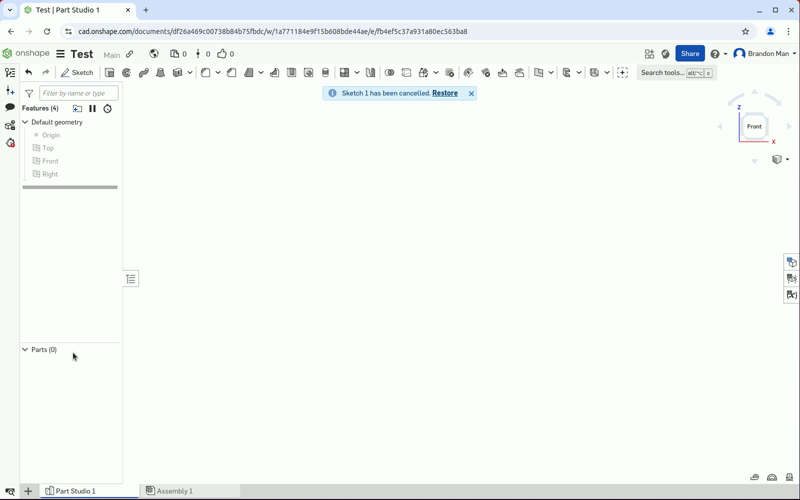
key(shift+y)
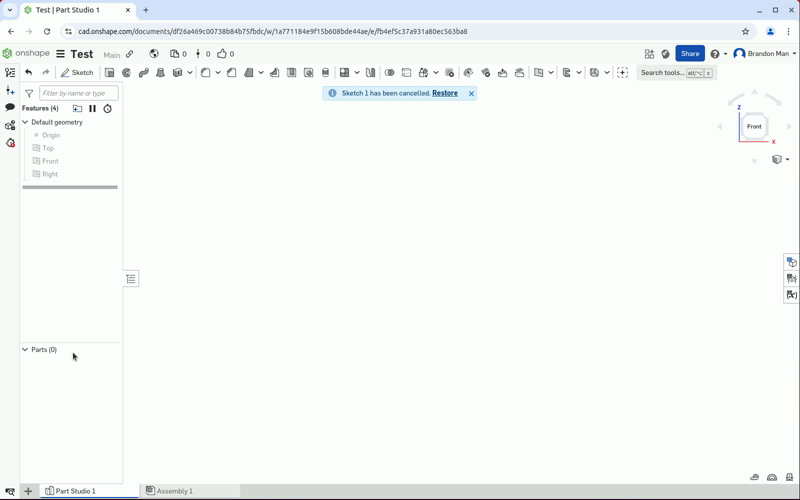
key(shift+s)
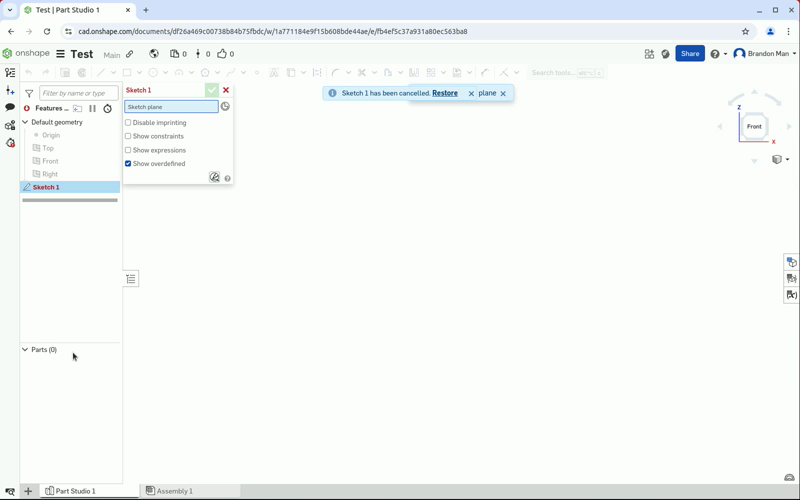
mouse_move(73, 163)
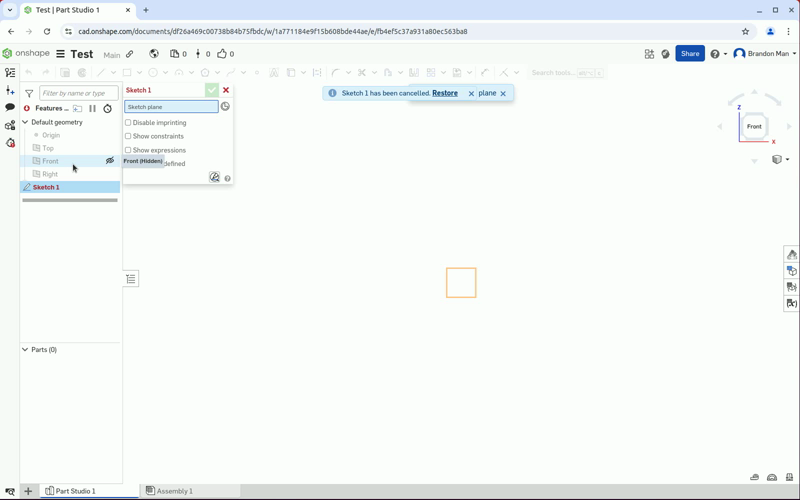
click(73, 163)
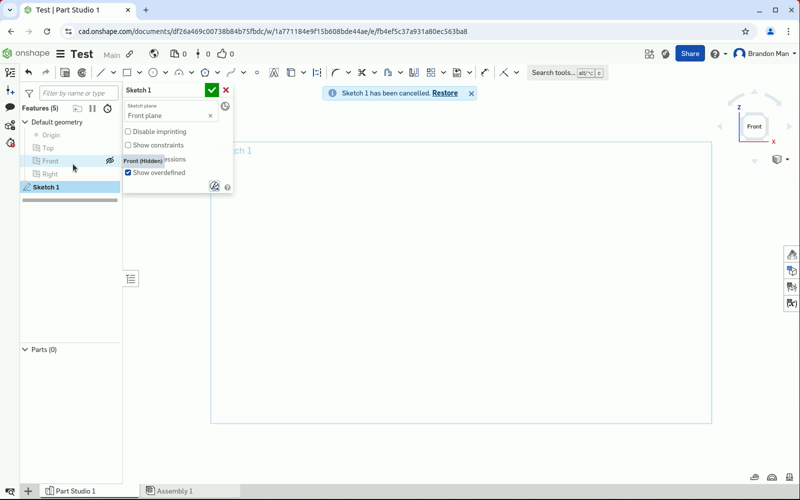
mouse_move(73, 352)
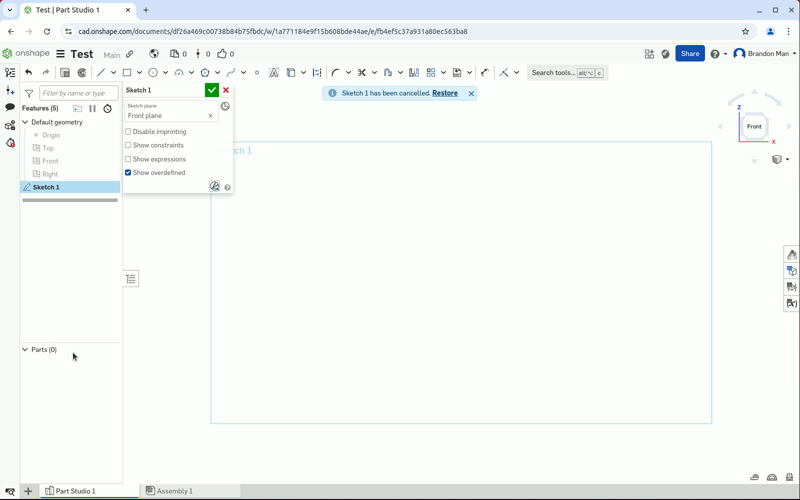
key(y)
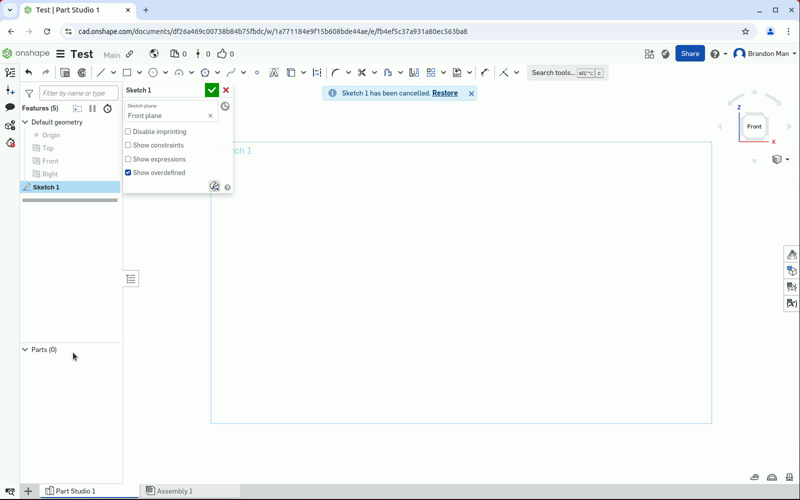
key(l)
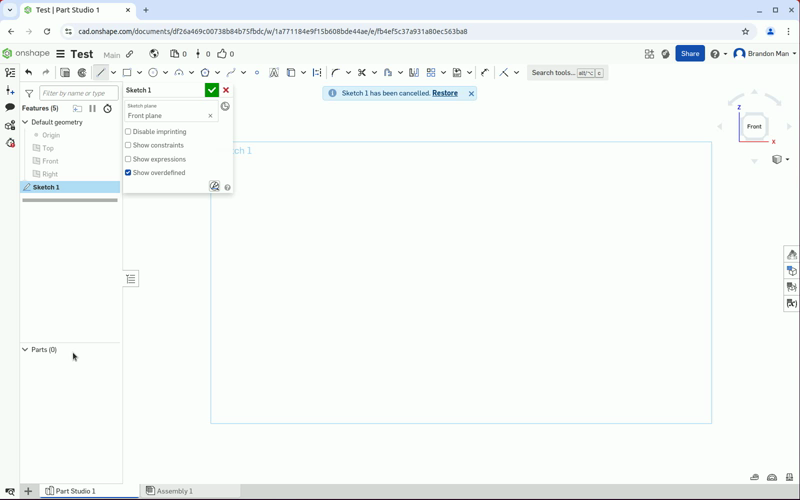
key_down(shift)
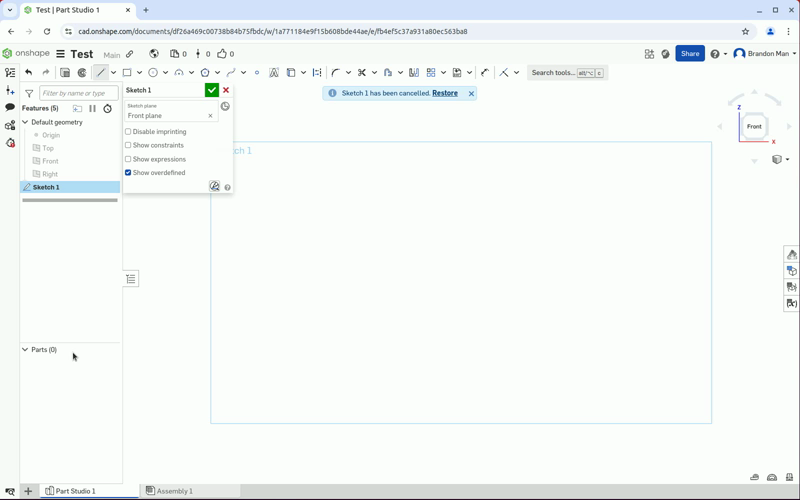
mouse_move(460, 282)
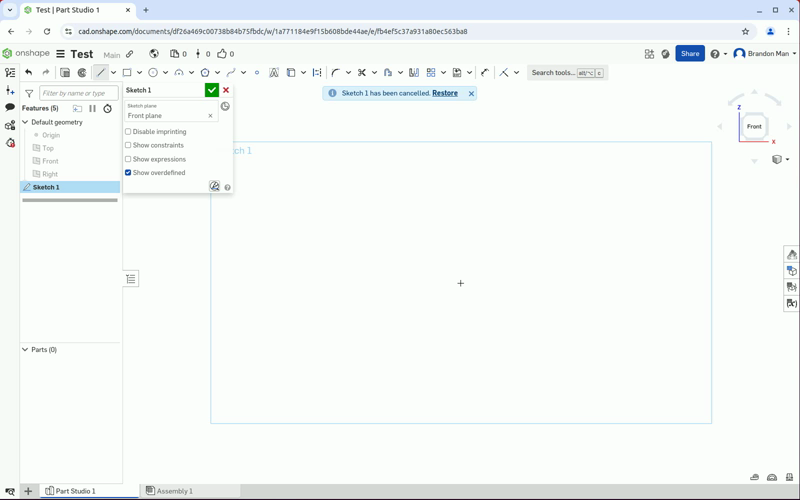
click(460, 282)
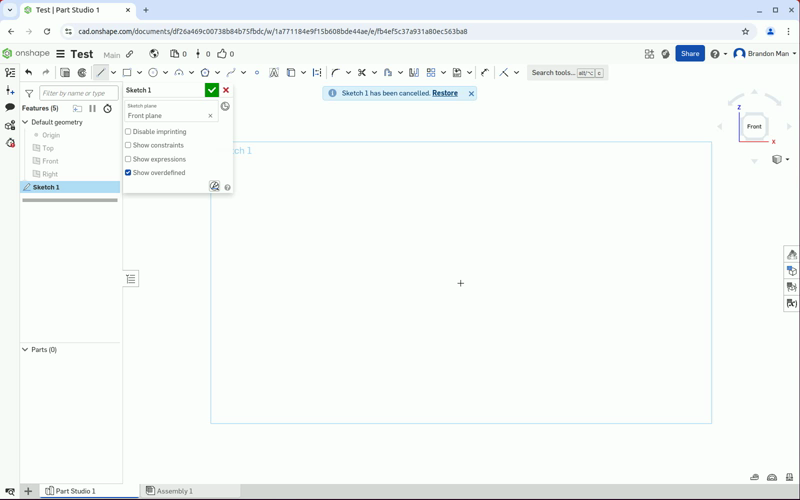
key_up(shift)
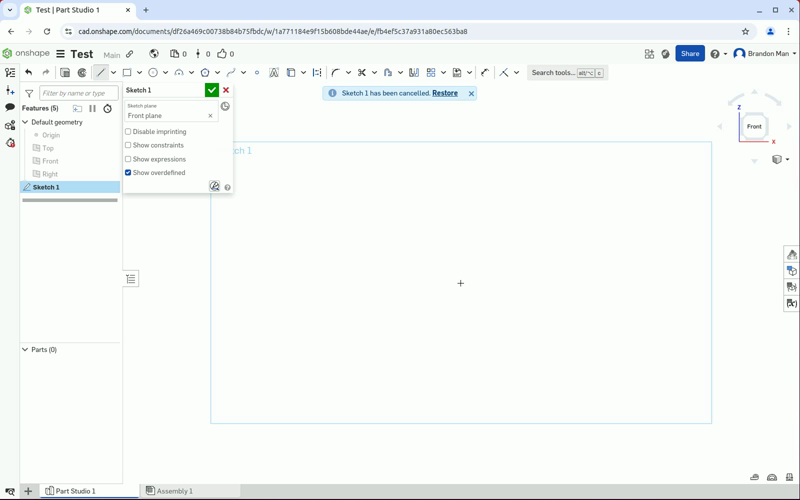
key_down(shift)
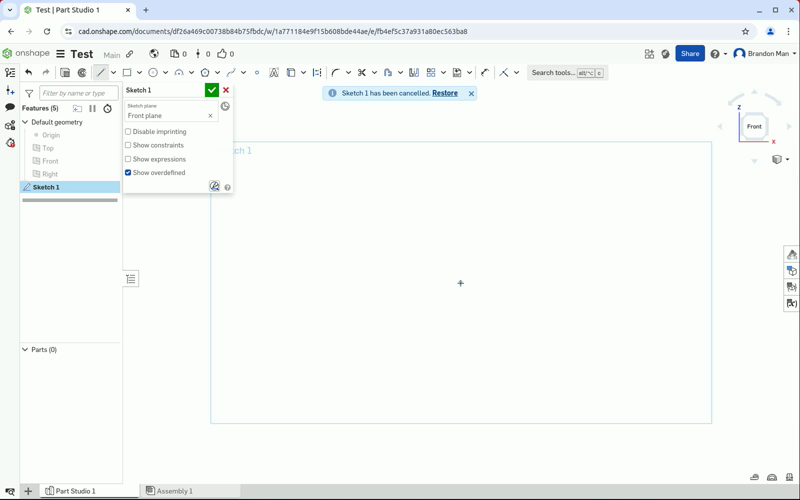
mouse_move(573, 282)
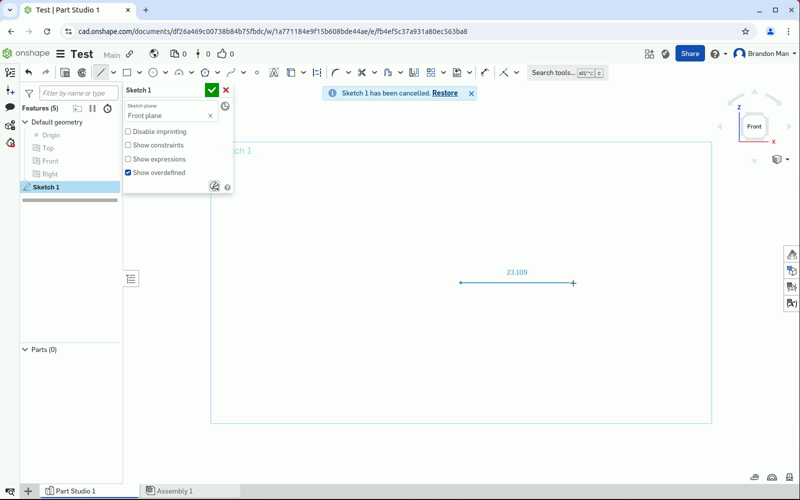
click(573, 282)
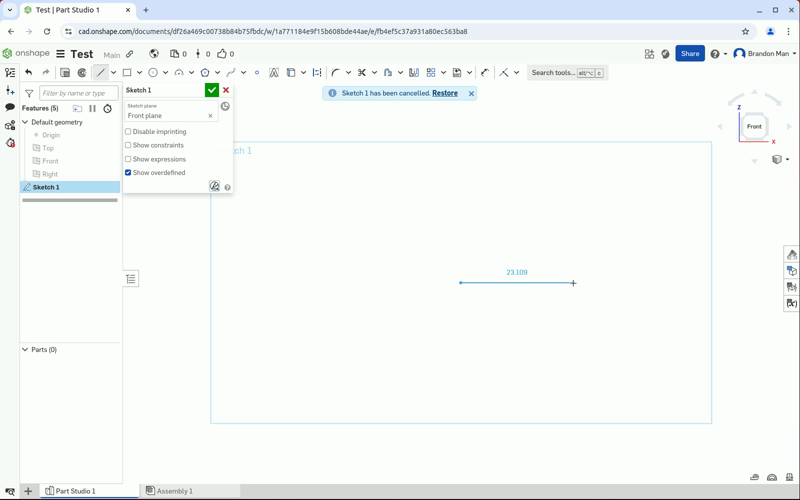
key_up(shift)
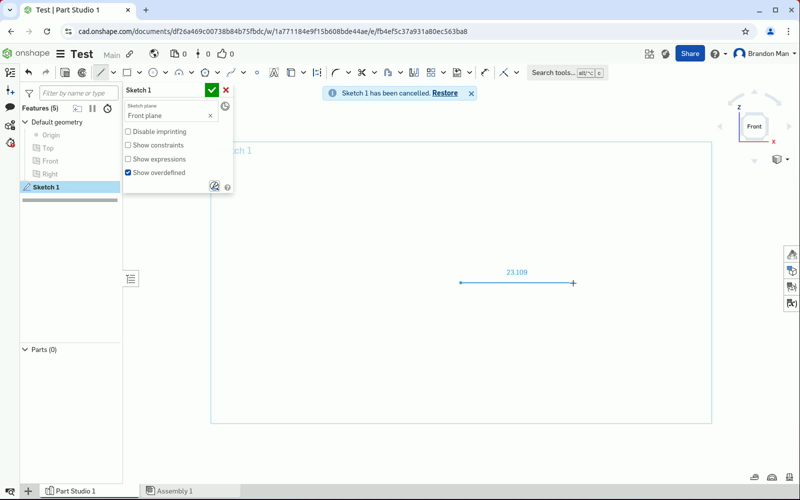
key_down(shift)
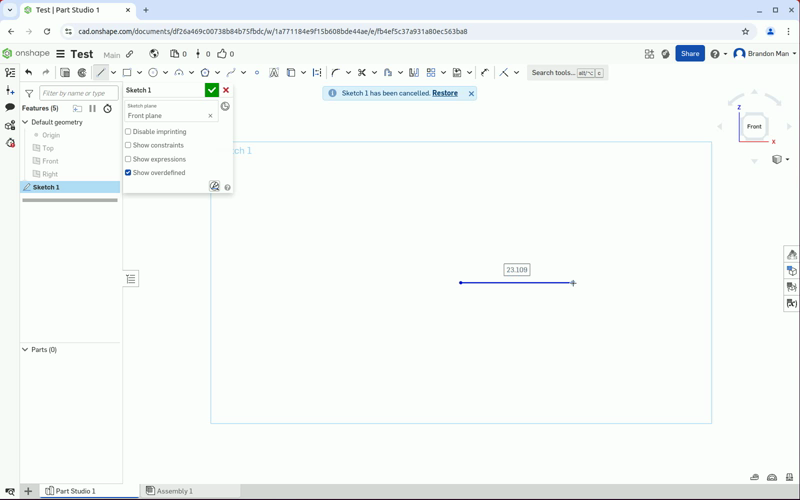
mouse_move(573, 196)
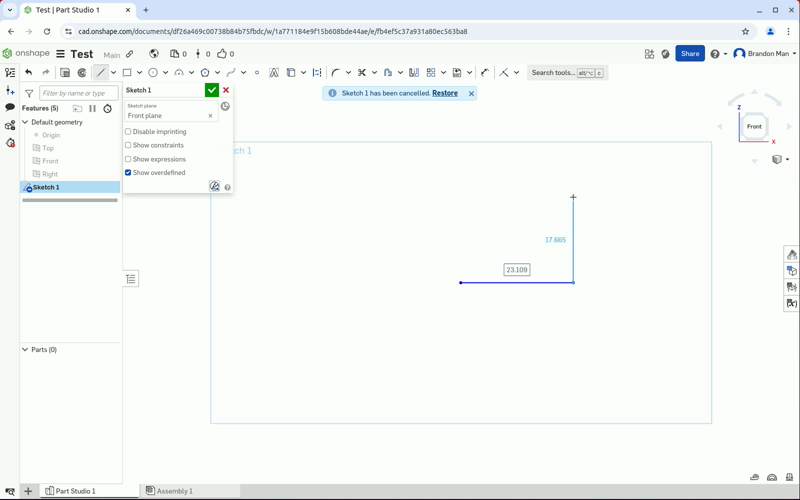
click(573, 196)
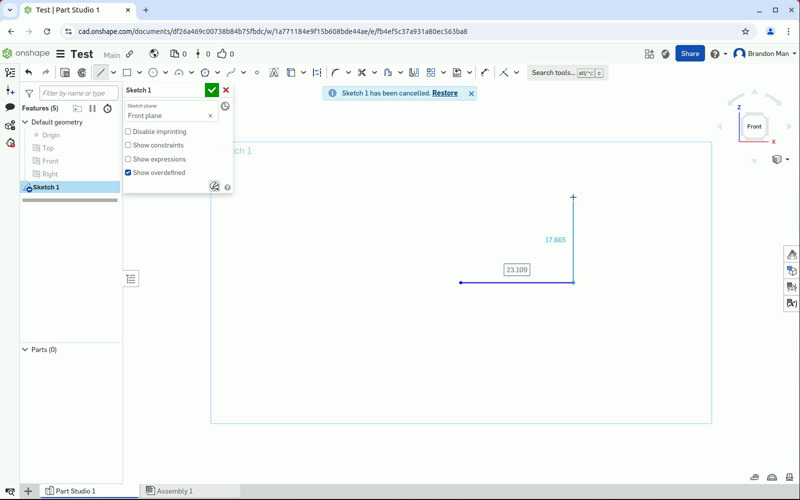
key_up(shift)
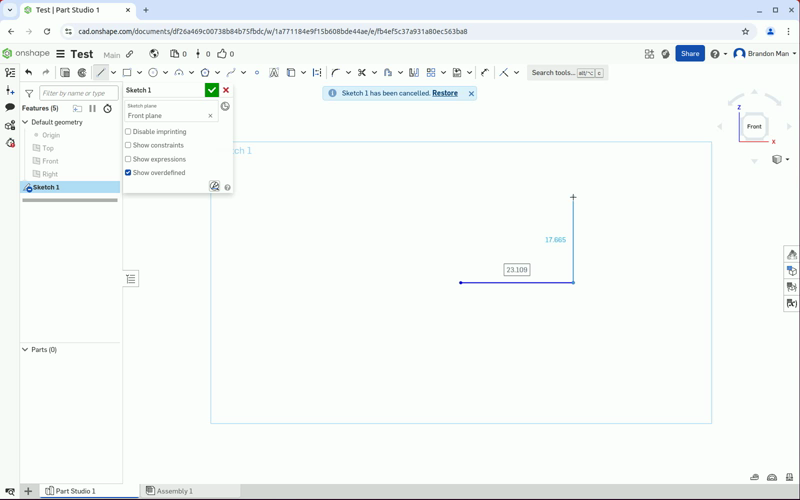
key_down(shift)
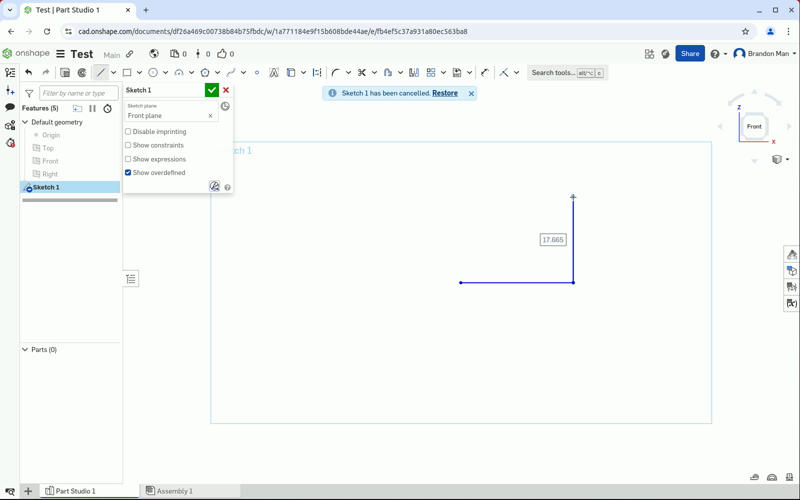
mouse_move(460, 196)
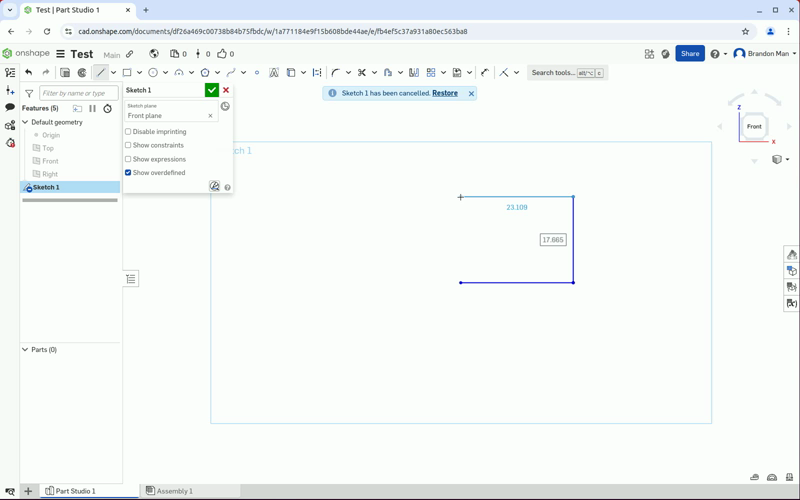
click(460, 196)
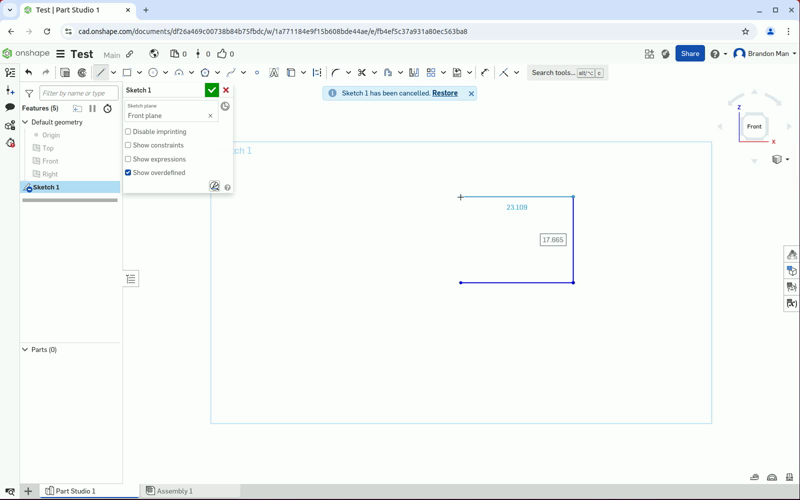
key_up(shift)
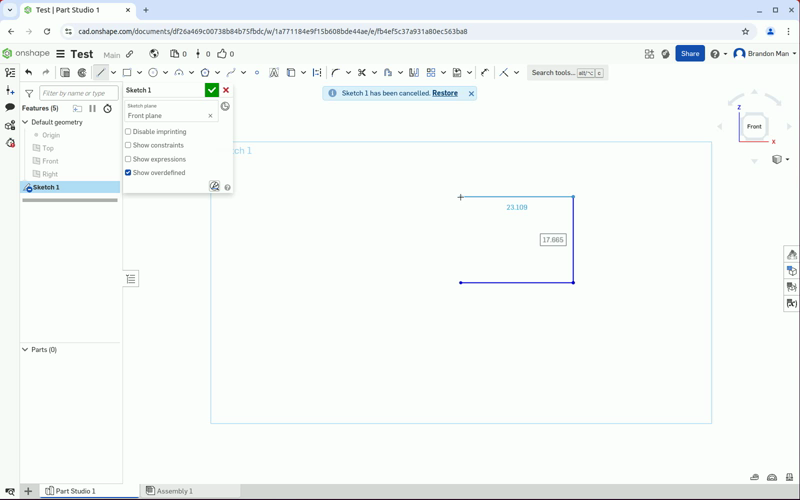
key_down(shift)
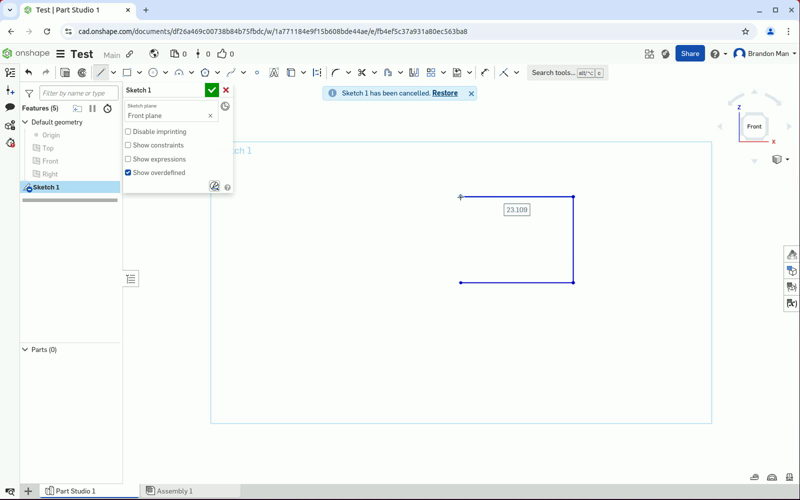
mouse_move(460, 282)
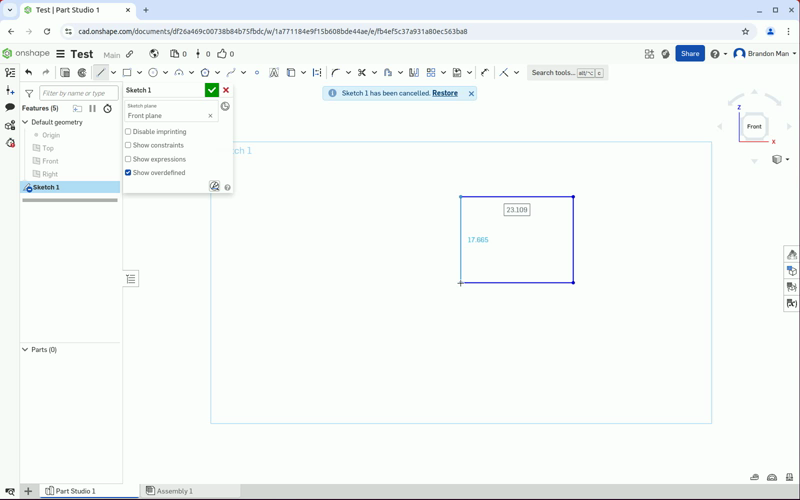
key_up(shift)
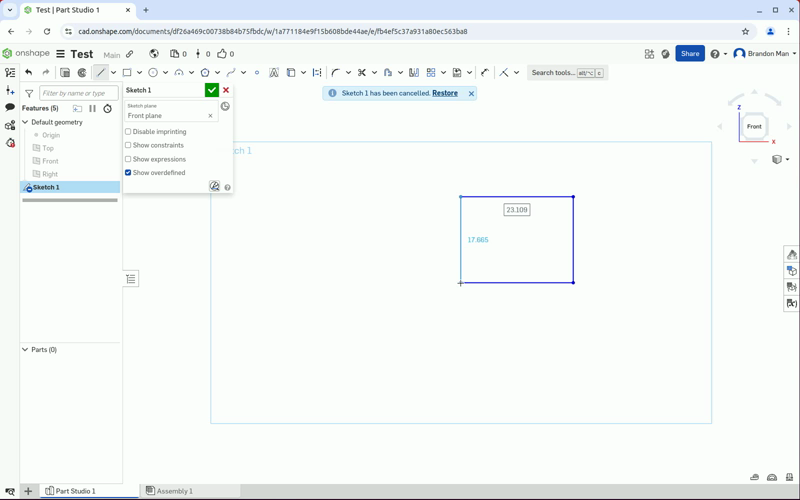
click(460, 282)
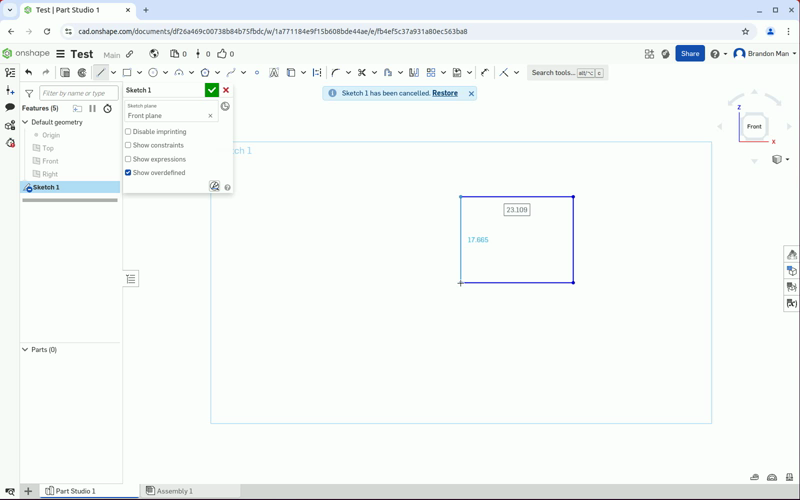
key(esc)
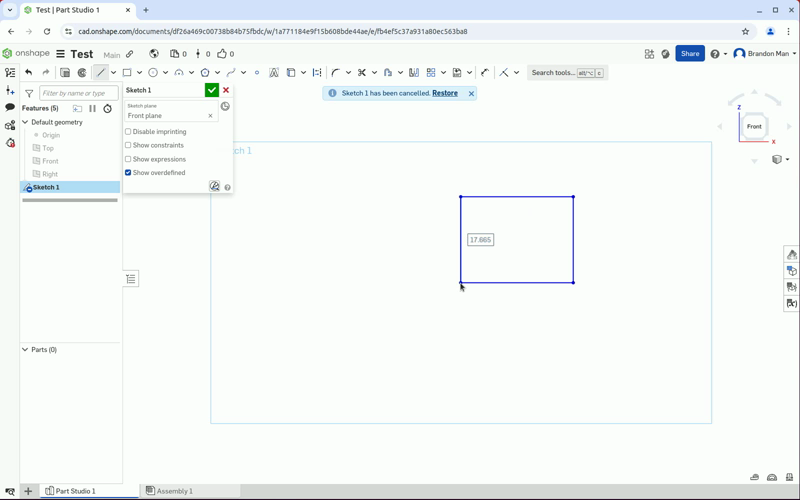
mouse_move(562, 242)
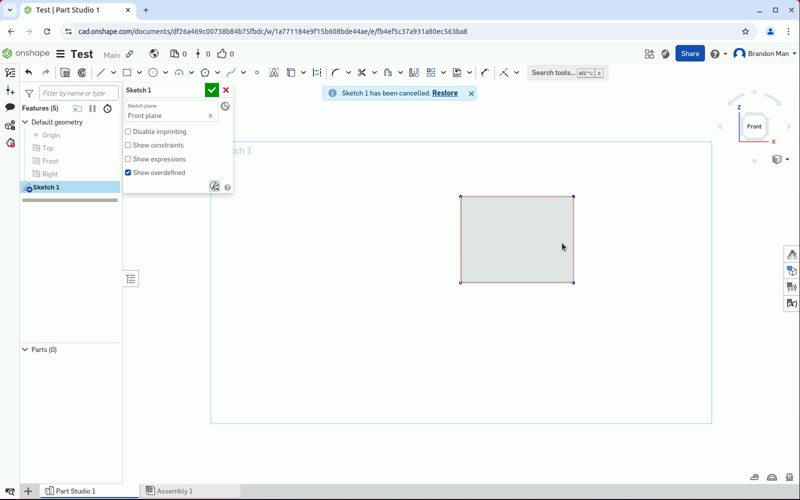
click(562, 242)
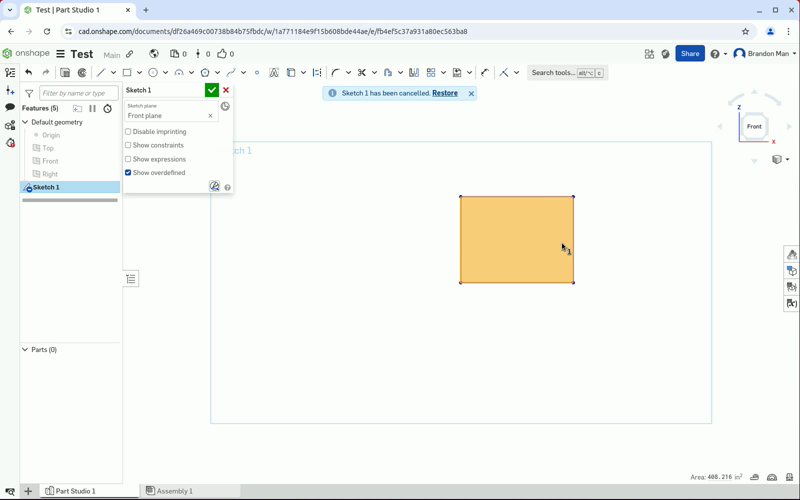
mouse_move(73, 352)
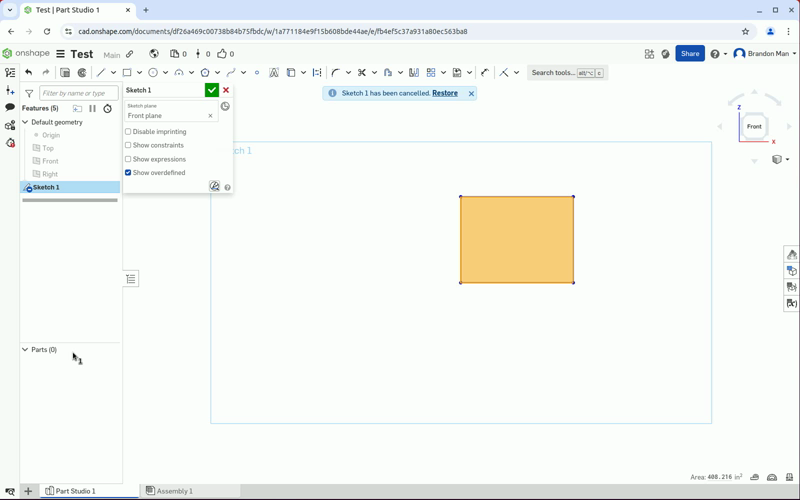
key(shift+y)
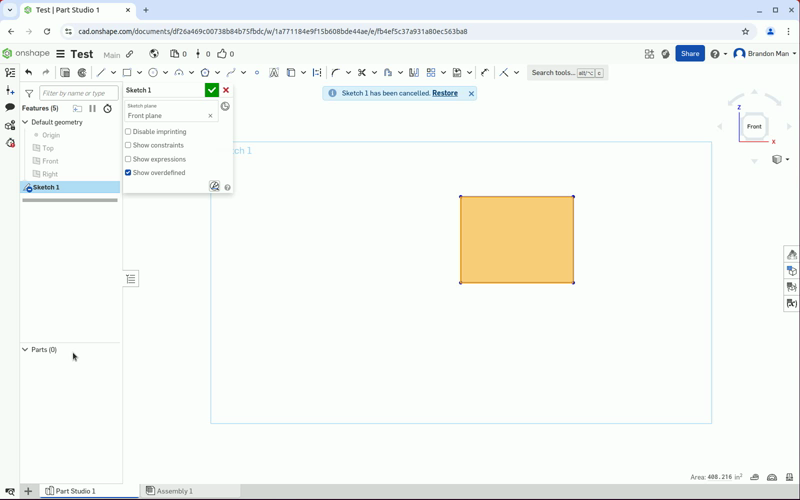
key(shift+e)
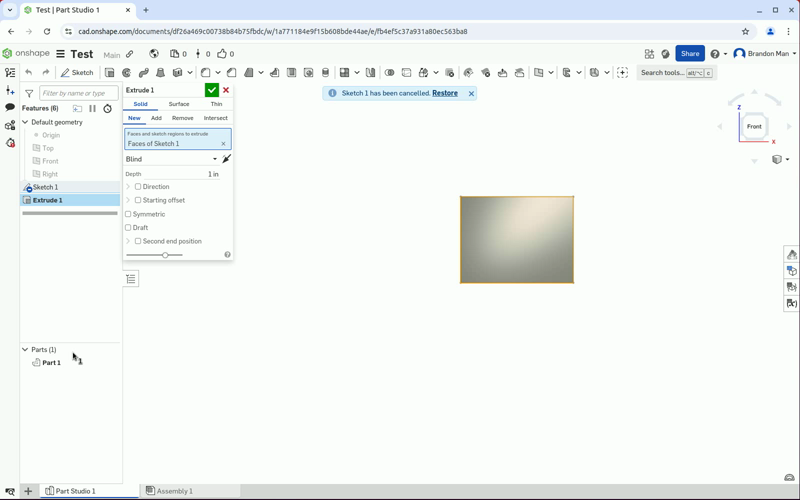
mouse_move(143, 106)
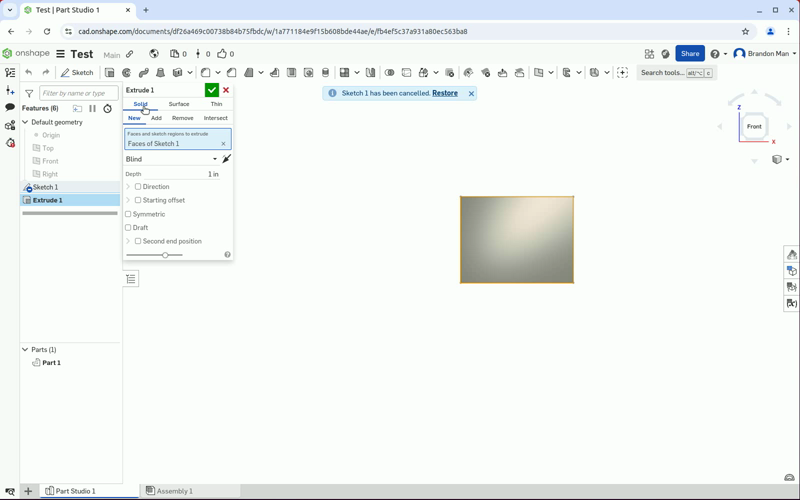
click(143, 106)
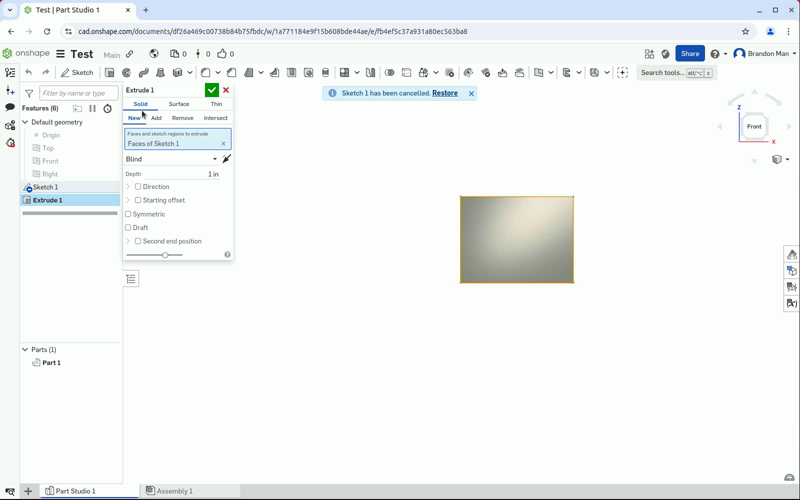
mouse_move(137, 120)
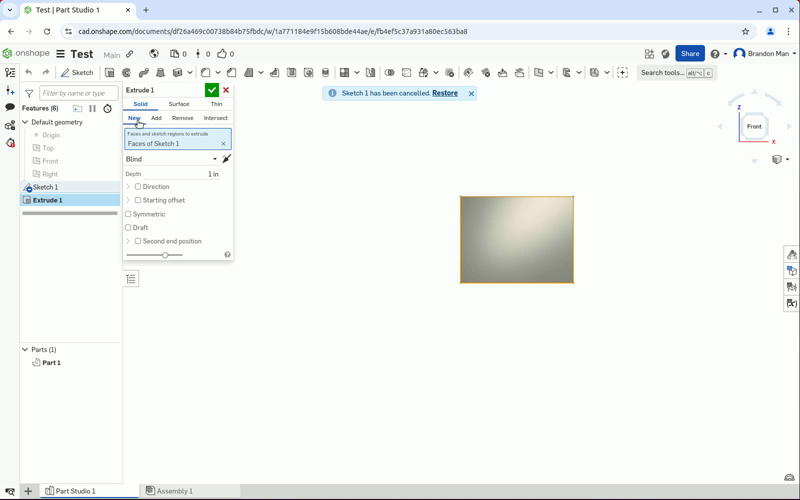
click(137, 120)
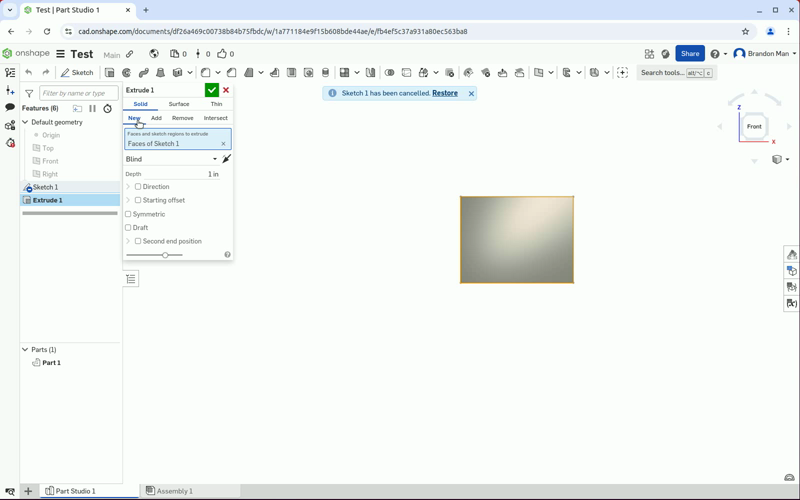
key(tab, 4)
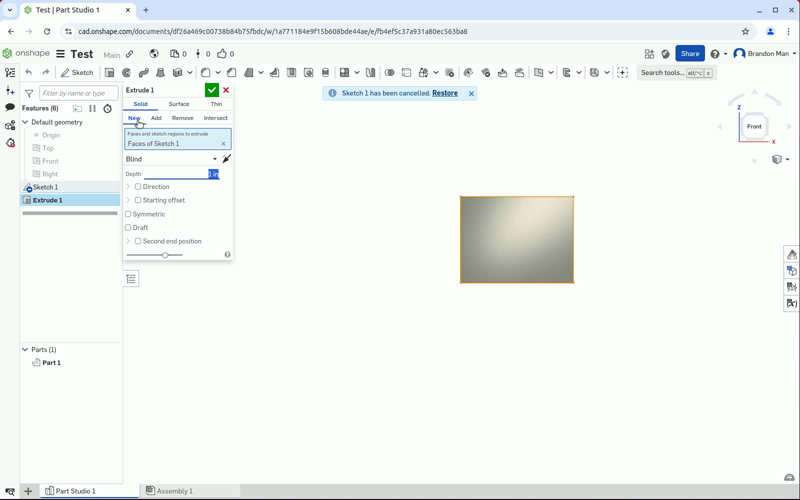
text(0.241)
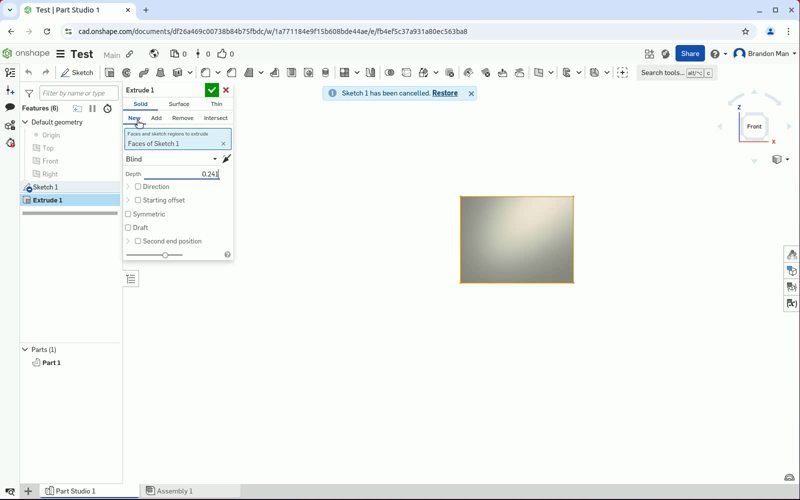
key(enter)
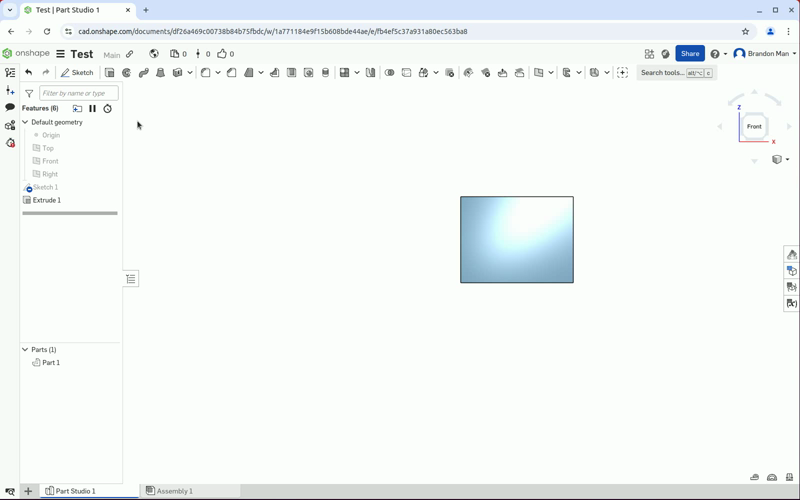
key(shift+h)
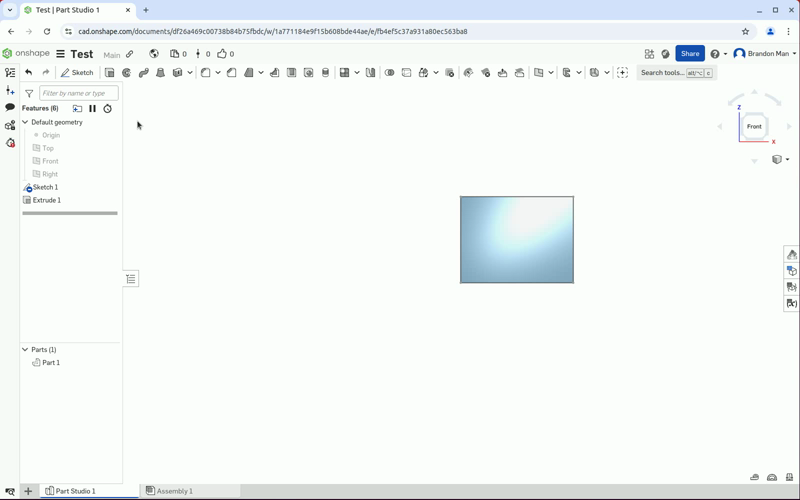
key(shift+h)
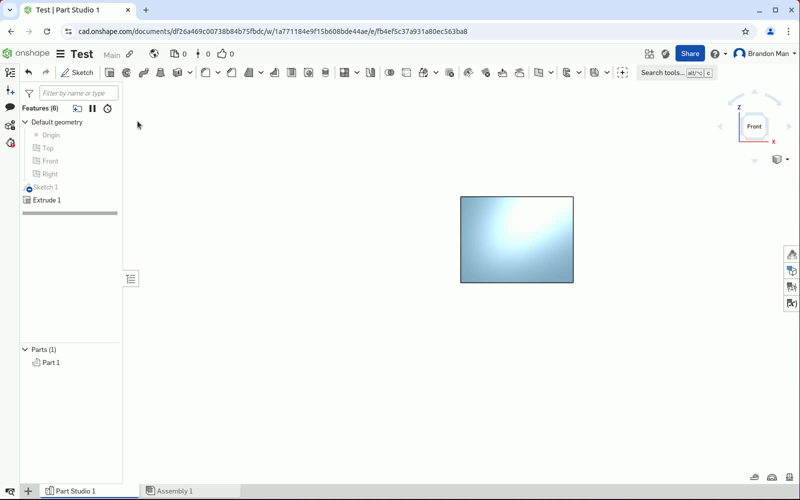
mouse_move(73, 189)
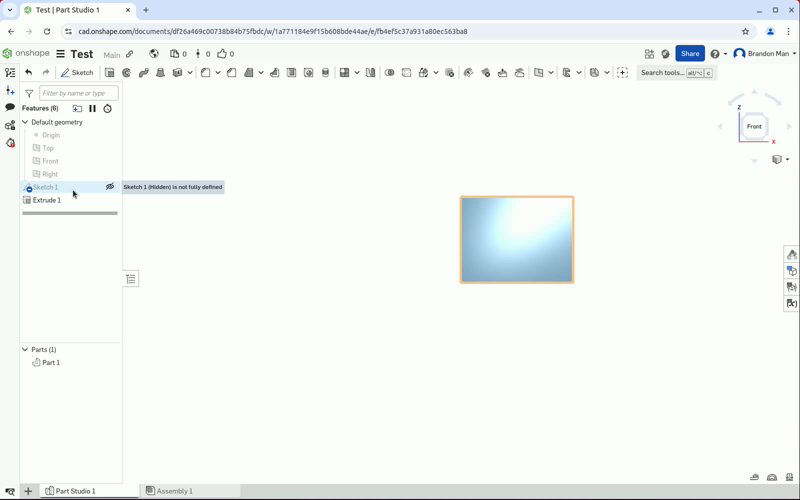
click(73, 189)
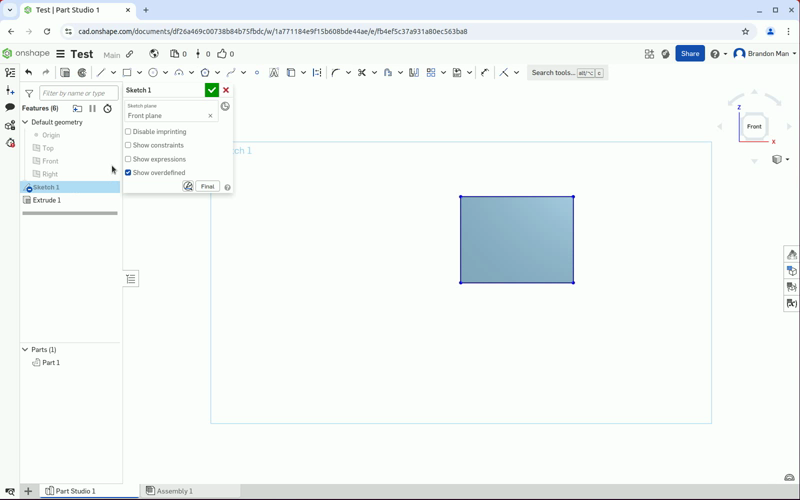
mouse_move(229, 92)
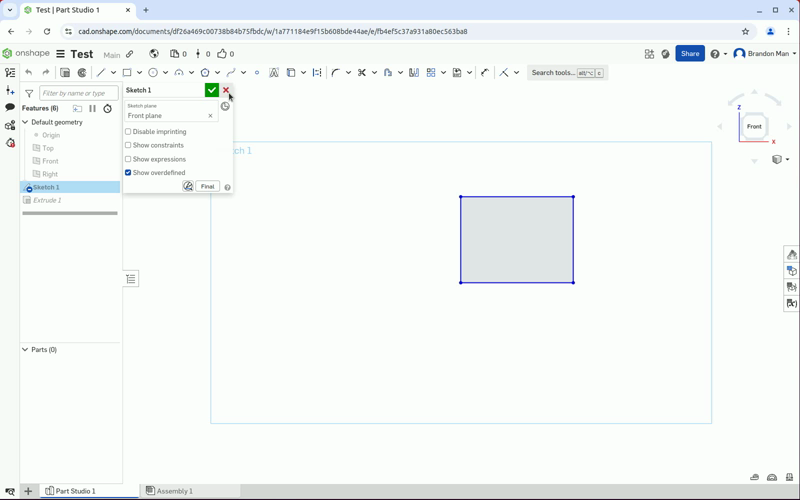
click(229, 92)
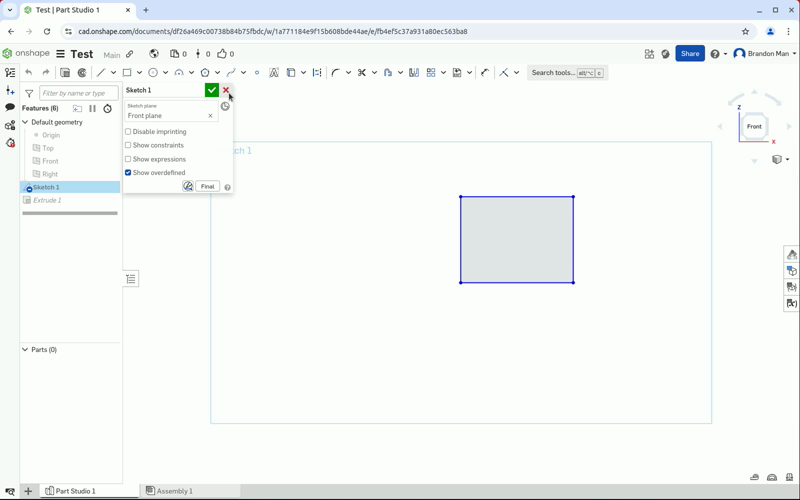
key(shift+s)
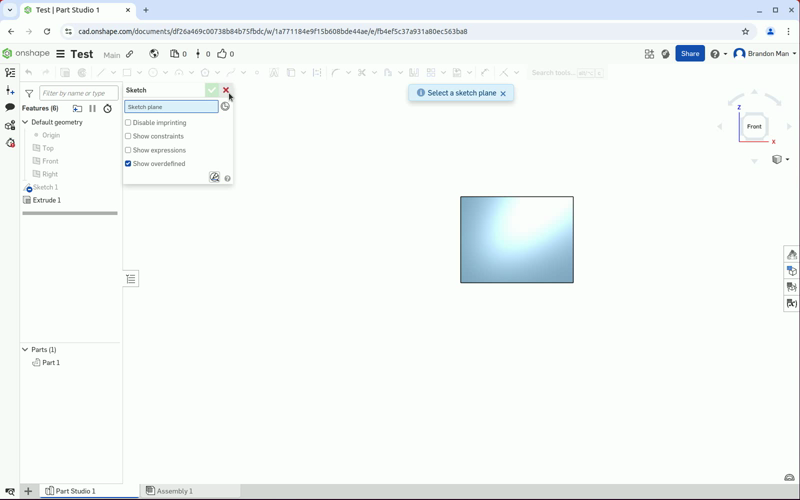
mouse_move(73, 163)
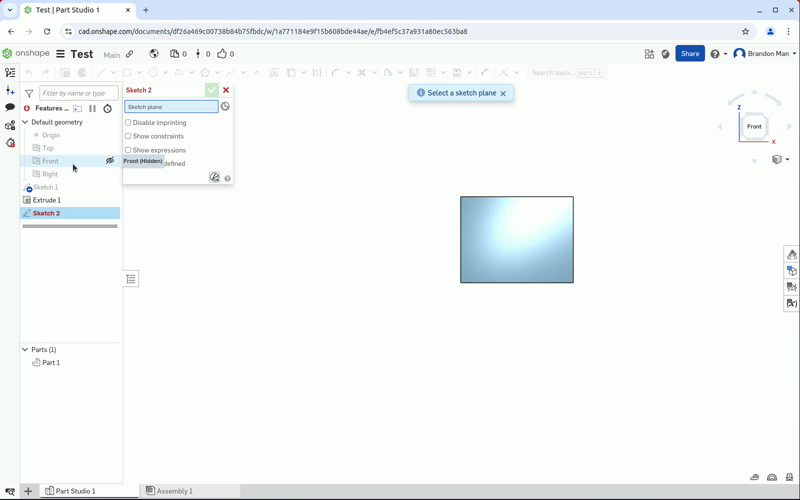
click(73, 163)
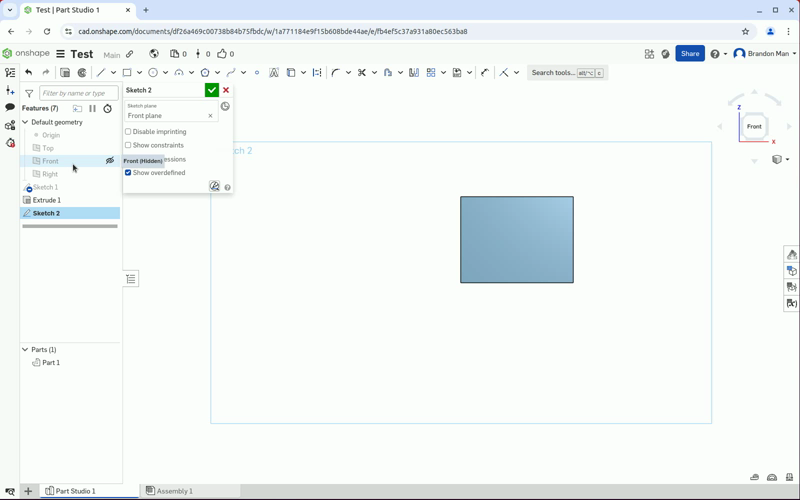
mouse_move(73, 352)
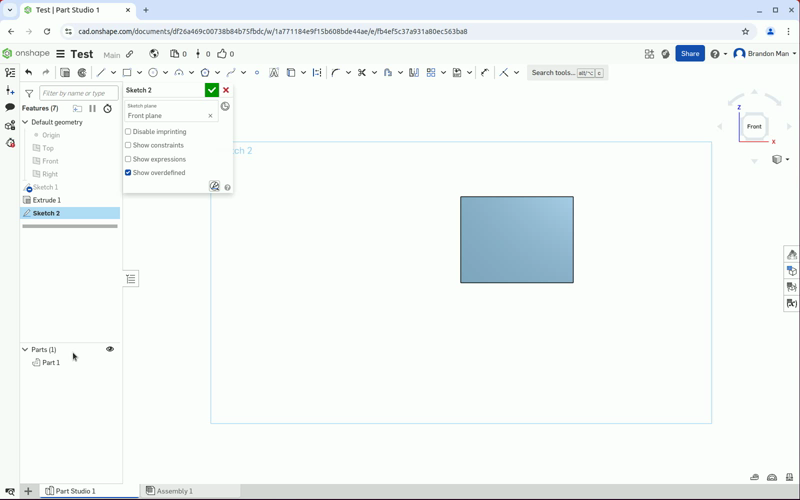
key(y)
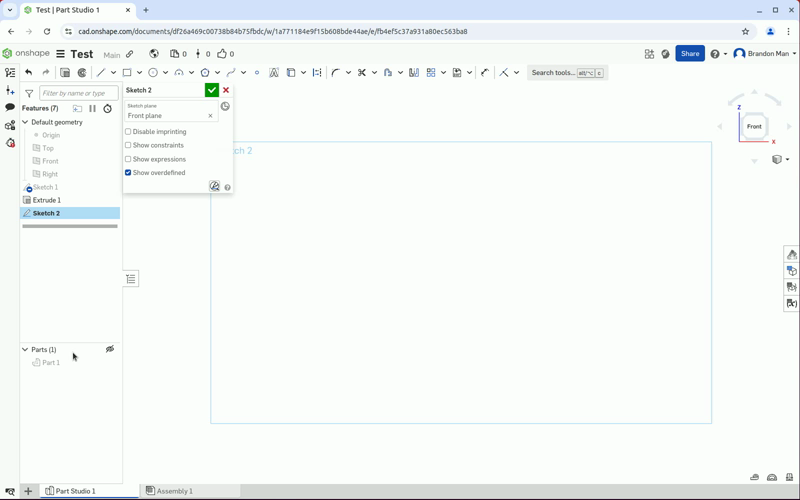
key(l)
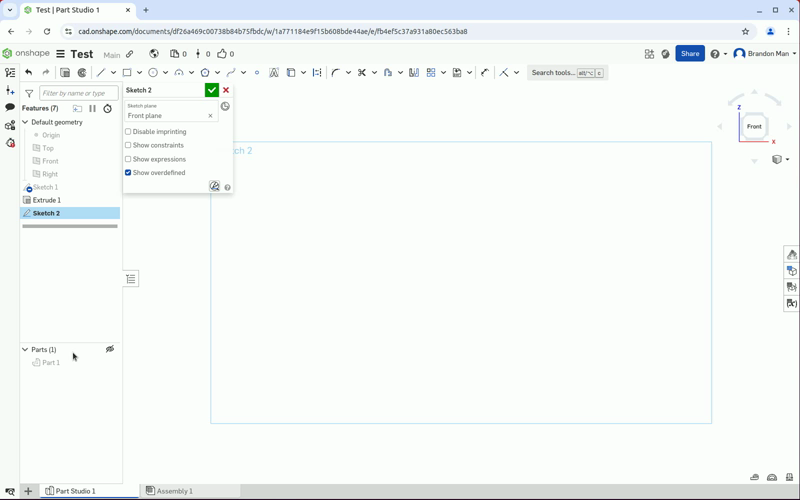
key_down(shift)
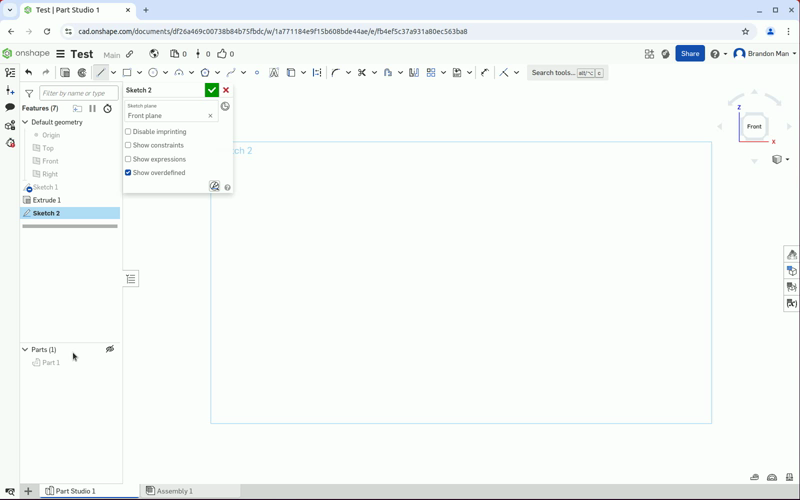
mouse_move(460, 297)
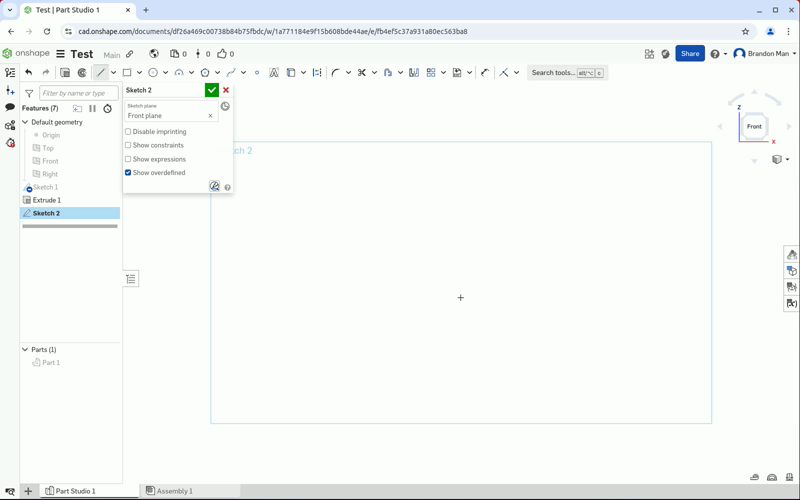
click(460, 297)
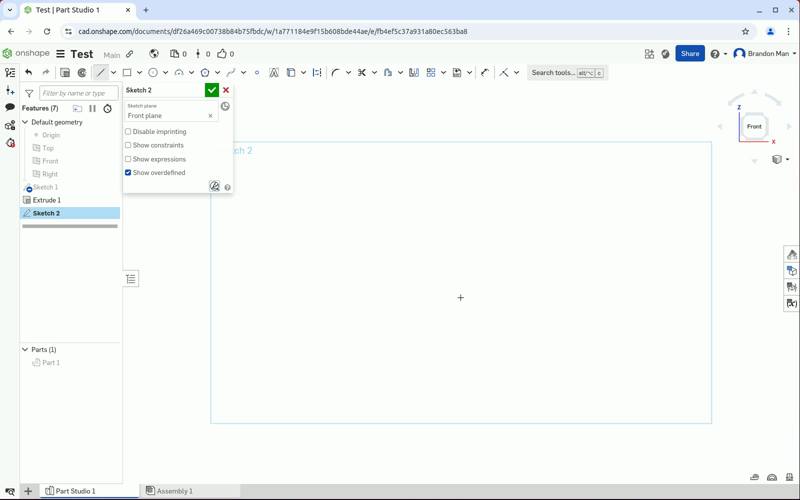
key_up(shift)
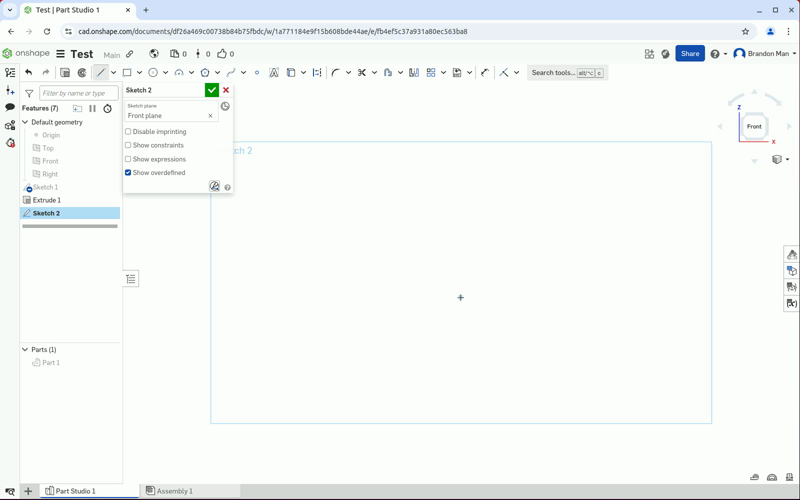
key_down(shift)
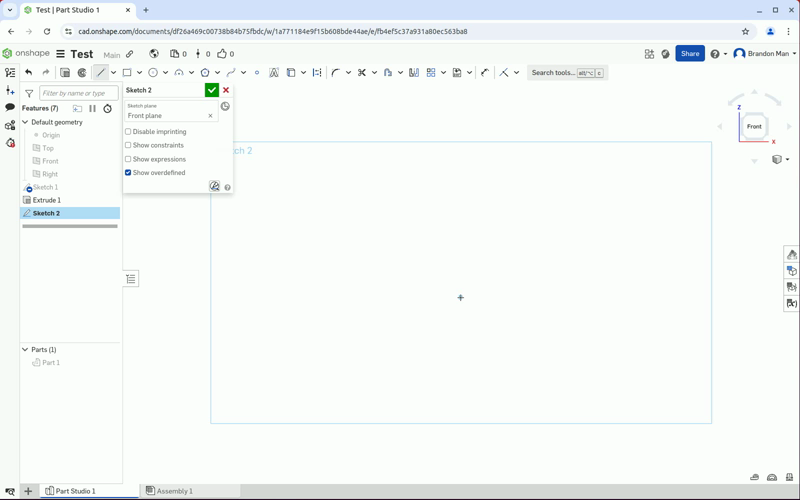
mouse_move(490, 297)
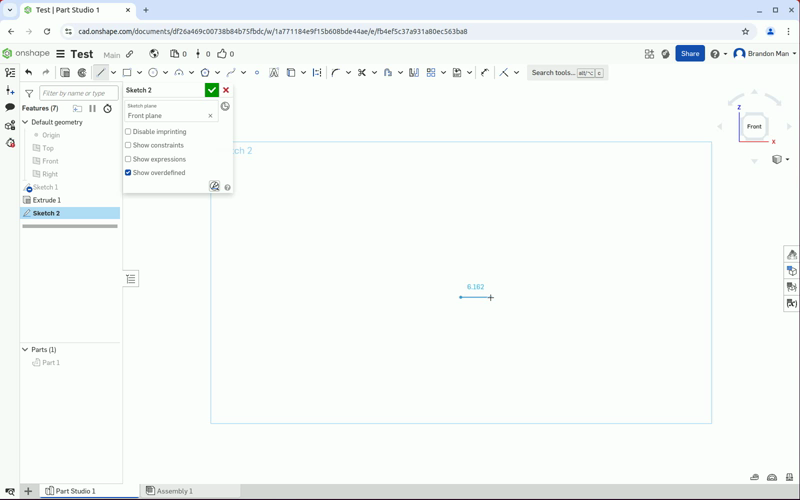
mouse_move(466, 306)
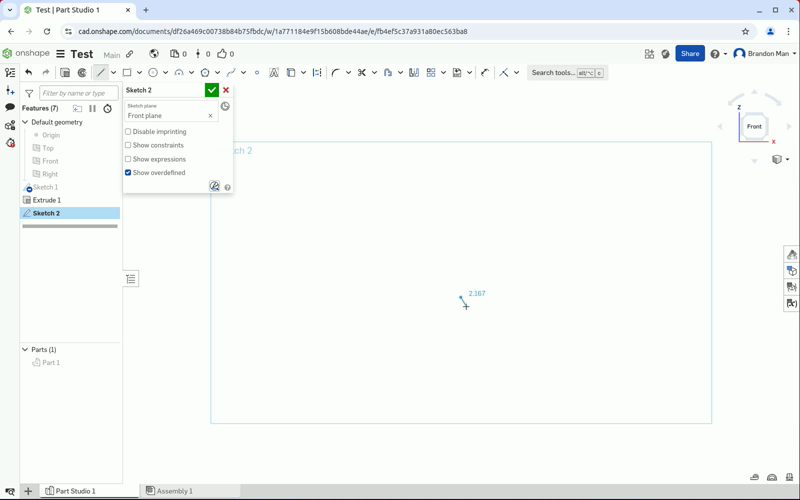
click(466, 306)
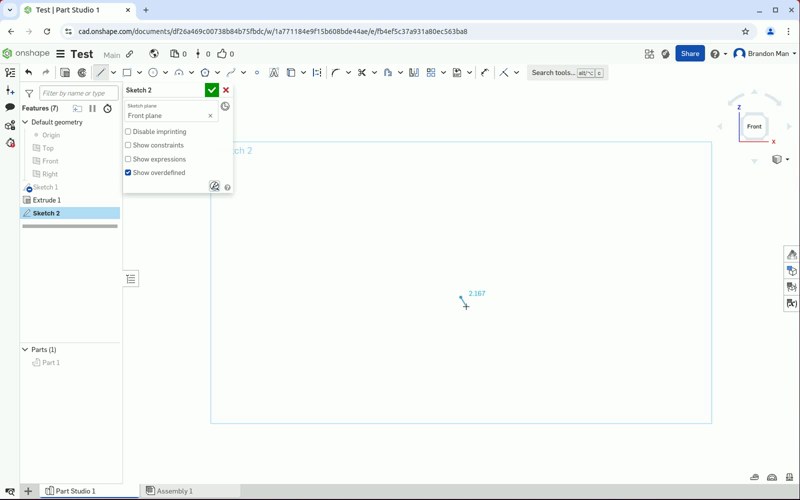
key_up(shift)
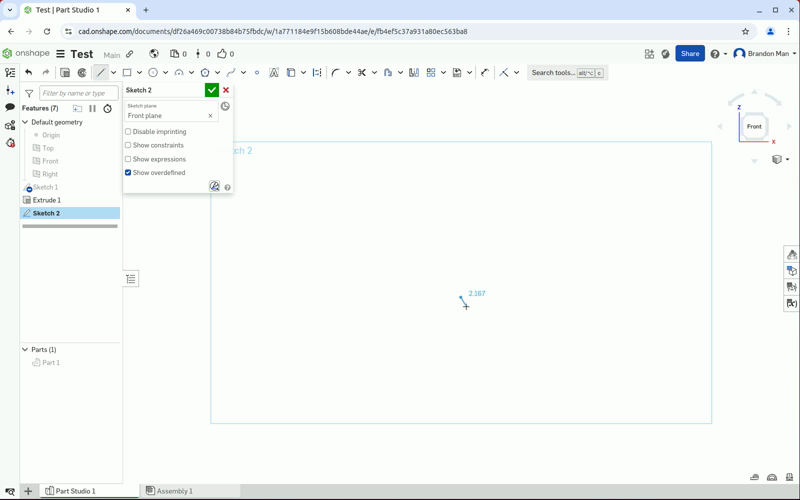
key_down(shift)
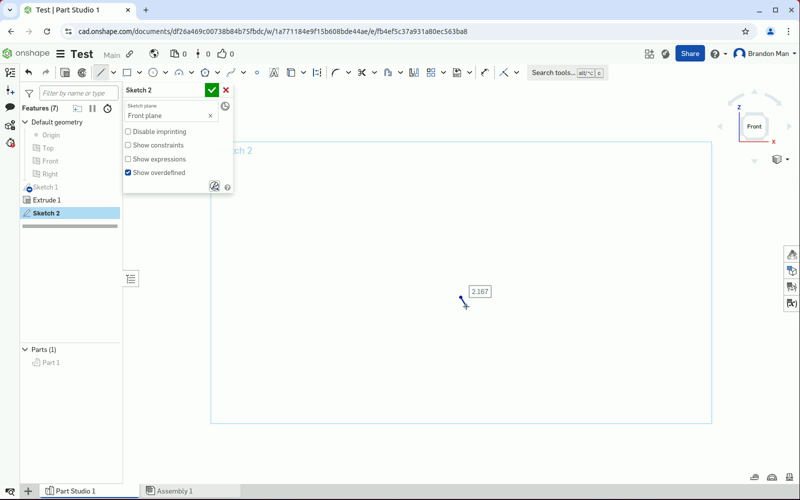
mouse_move(496, 306)
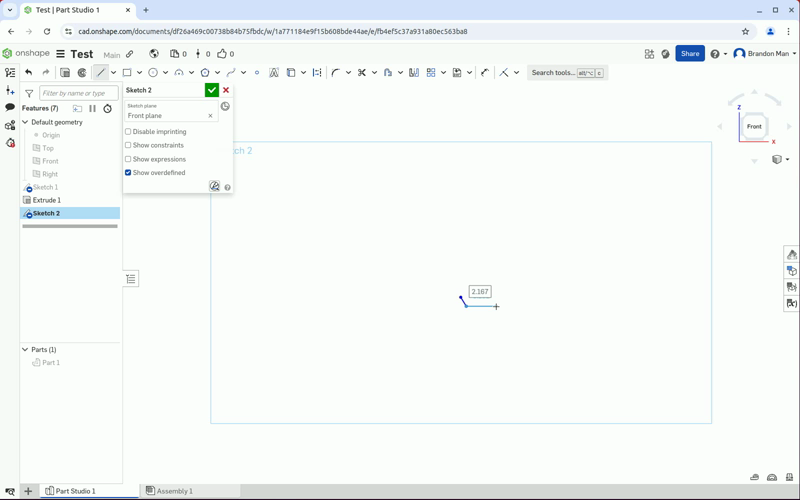
mouse_move(475, 306)
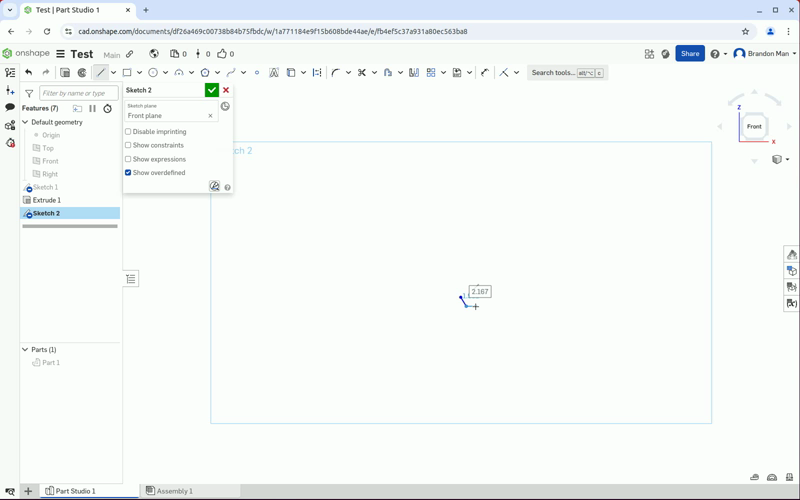
click(475, 306)
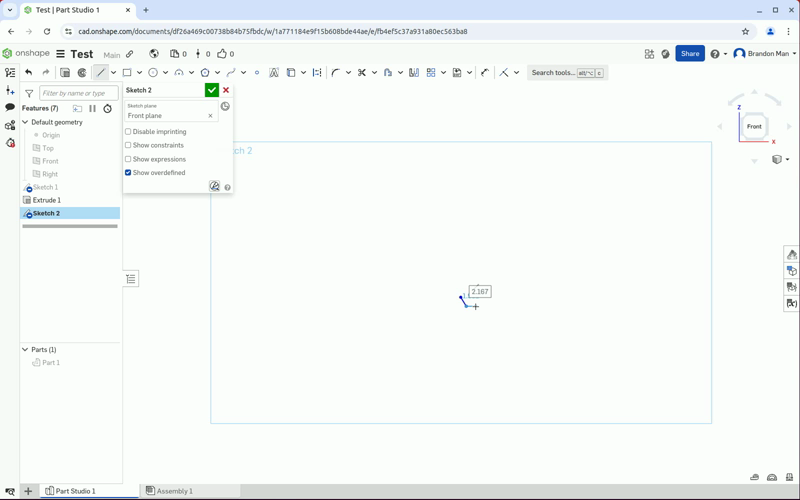
key_up(shift)
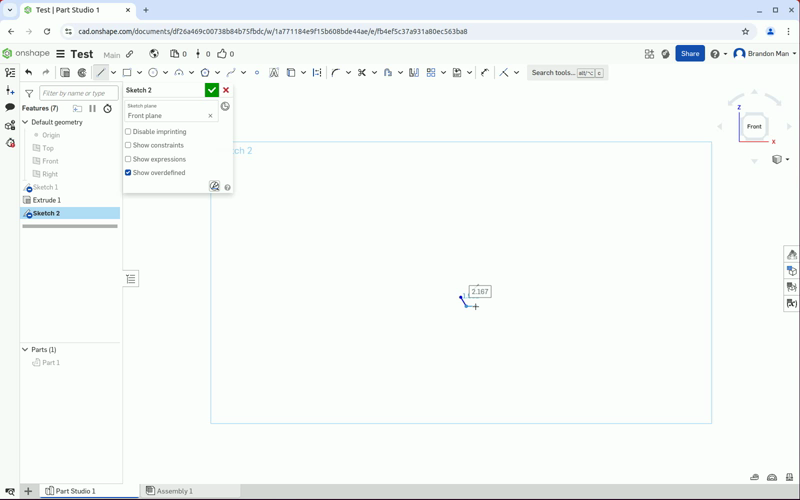
key_down(shift)
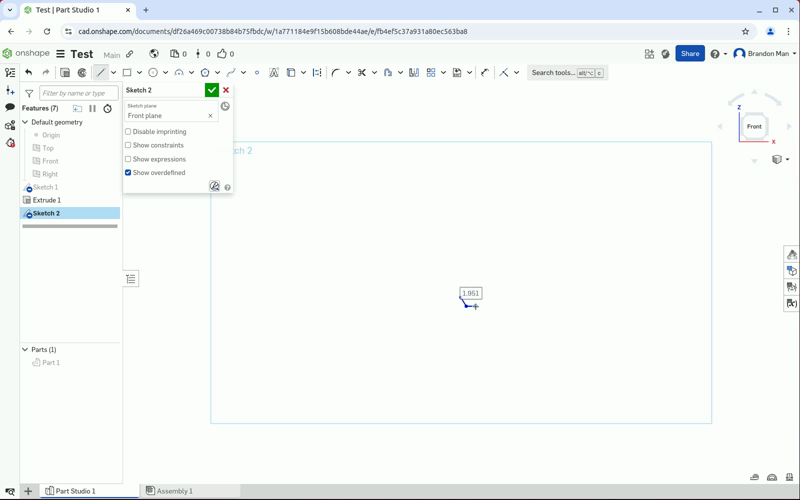
mouse_move(505, 306)
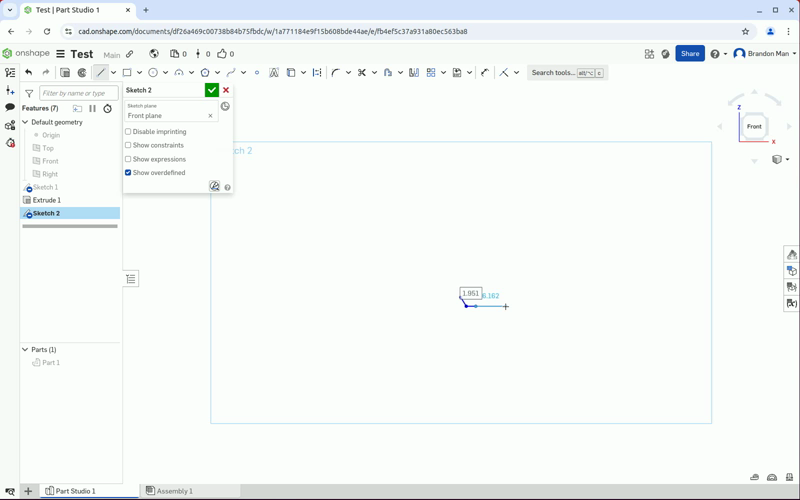
mouse_move(475, 297)
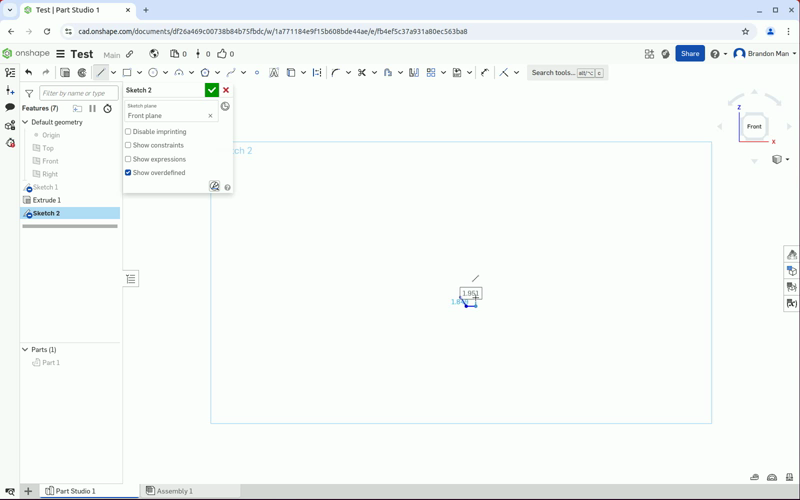
click(475, 297)
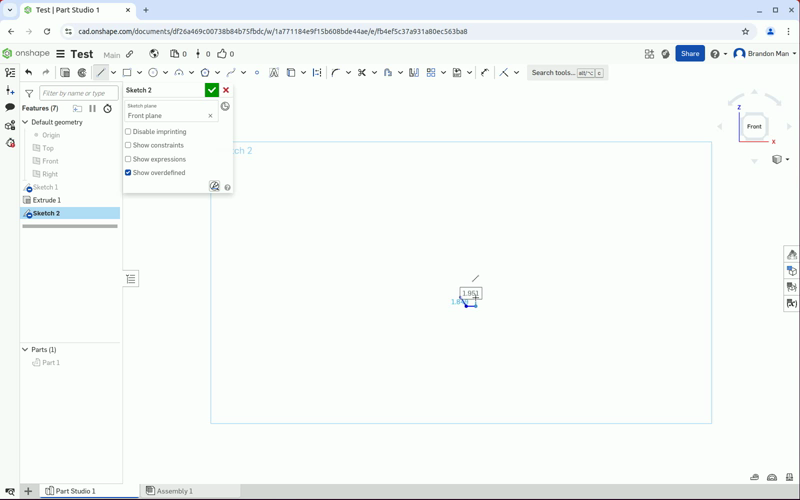
key_up(shift)
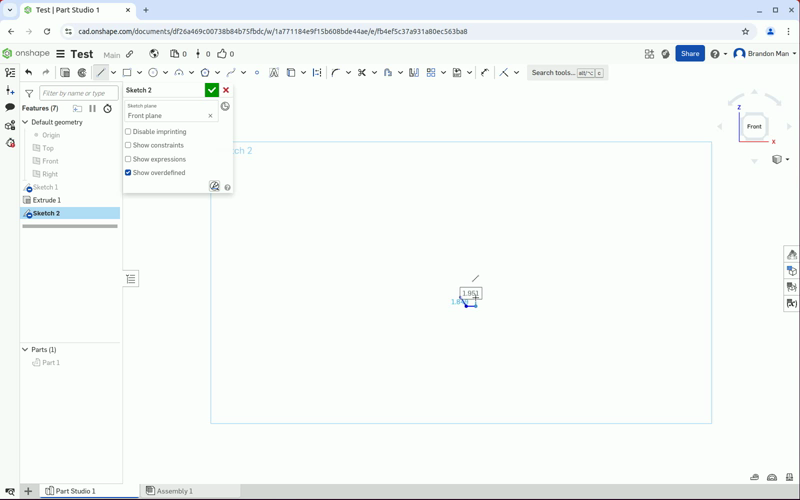
mouse_move(505, 297)
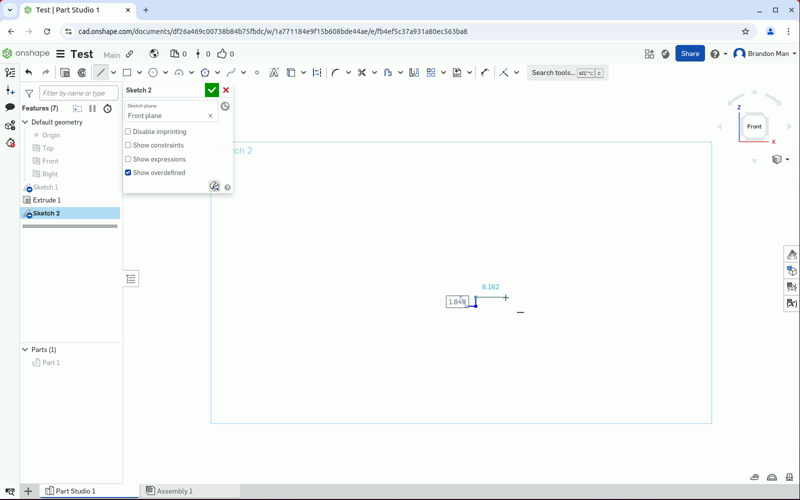
key_down(shift)
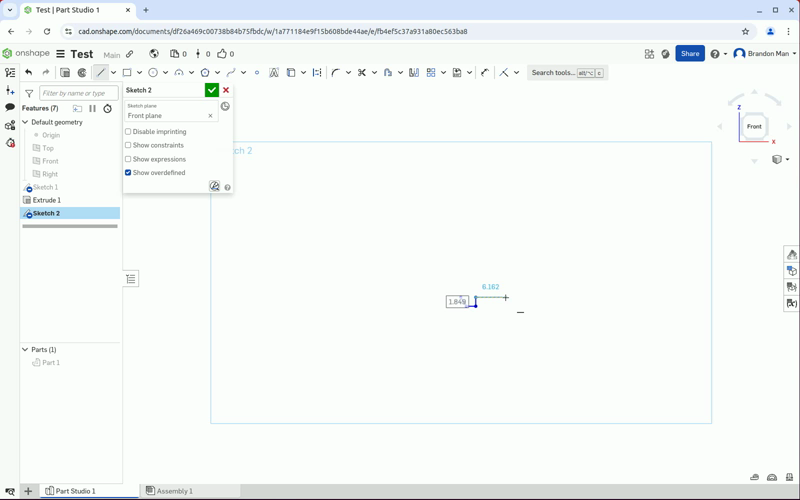
mouse_move(460, 297)
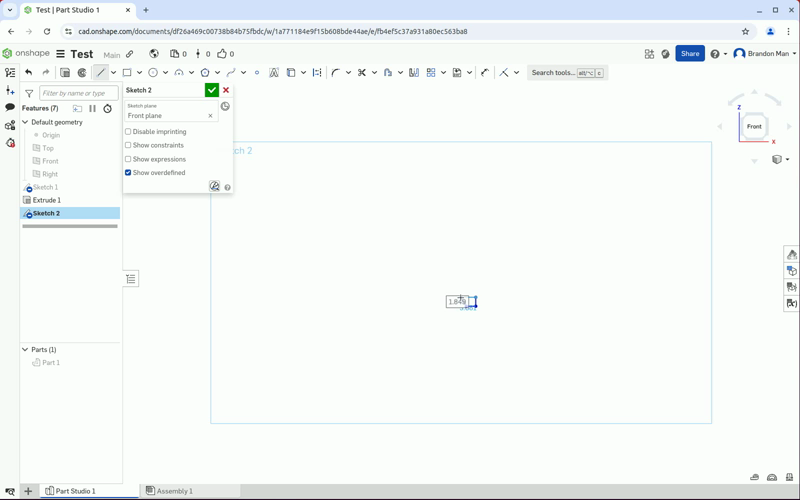
key_up(shift)
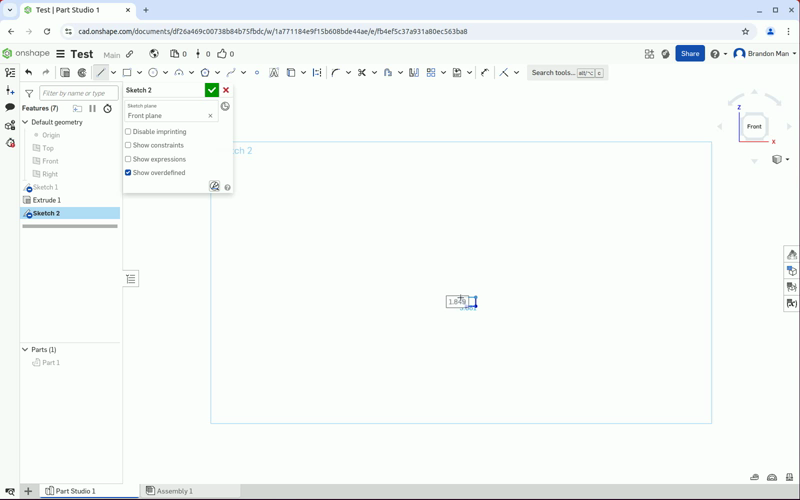
click(460, 297)
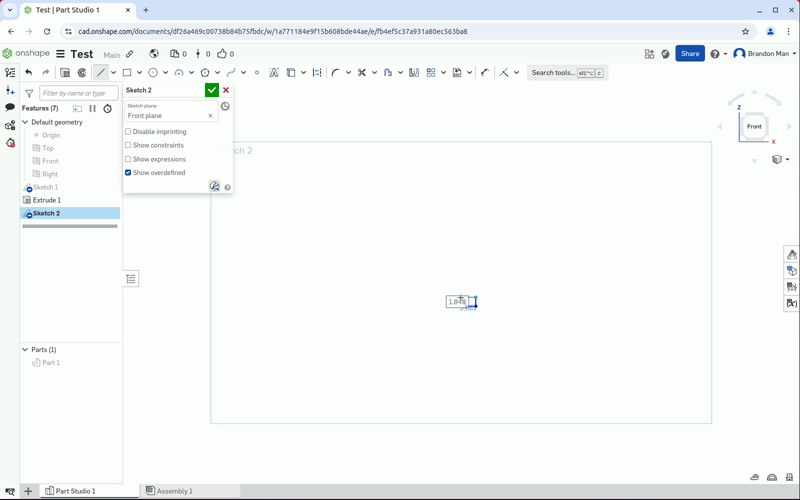
key(esc)
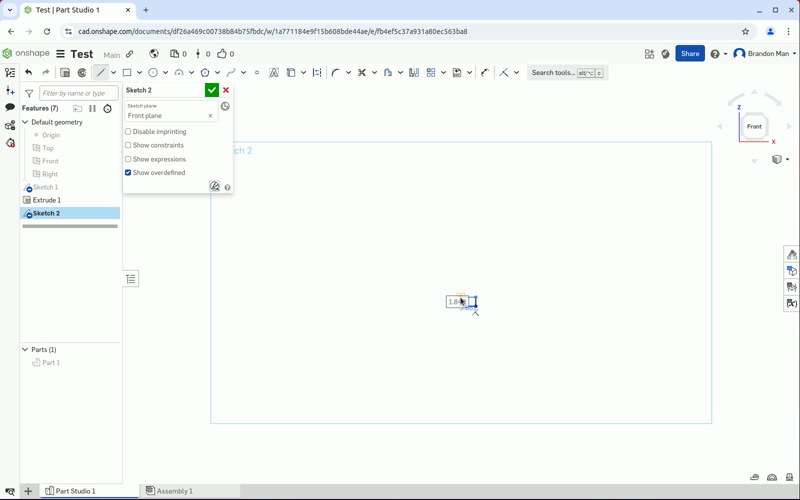
mouse_move(471, 301)
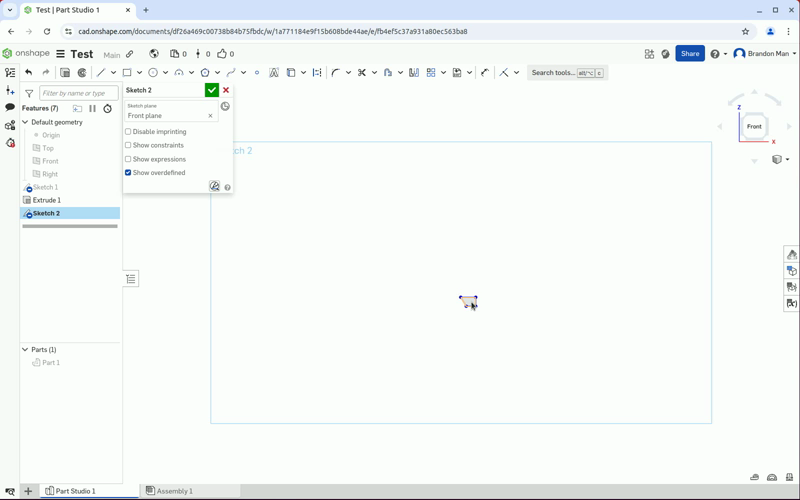
scroll(6)
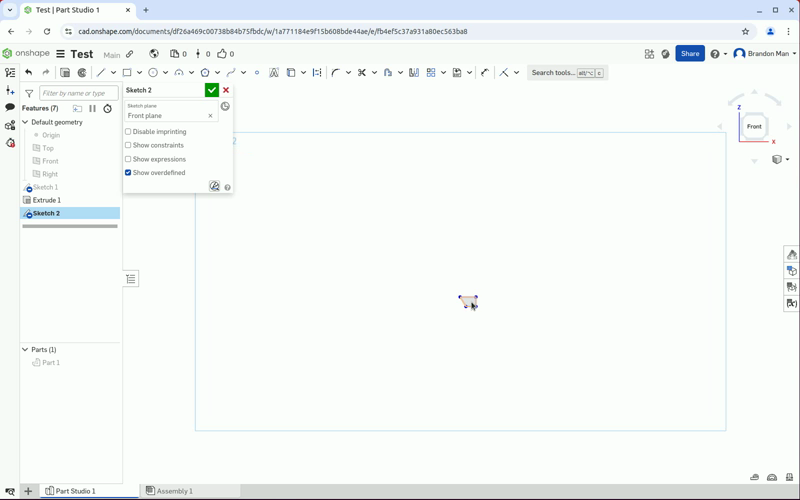
scroll(6)
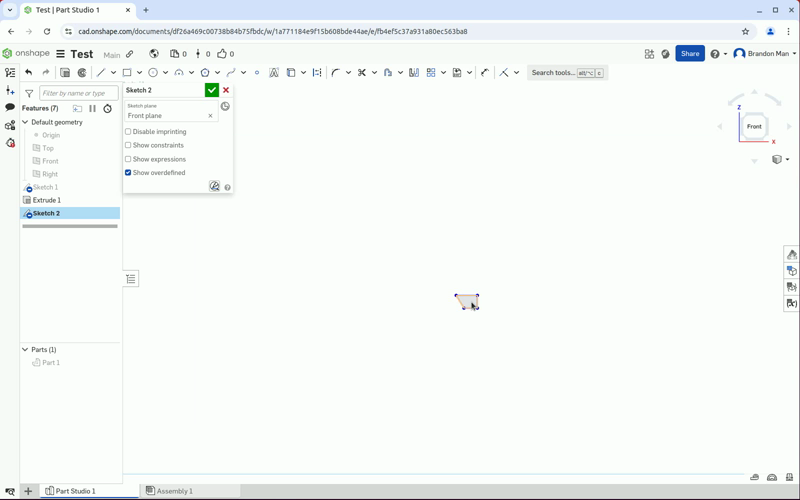
scroll(6)
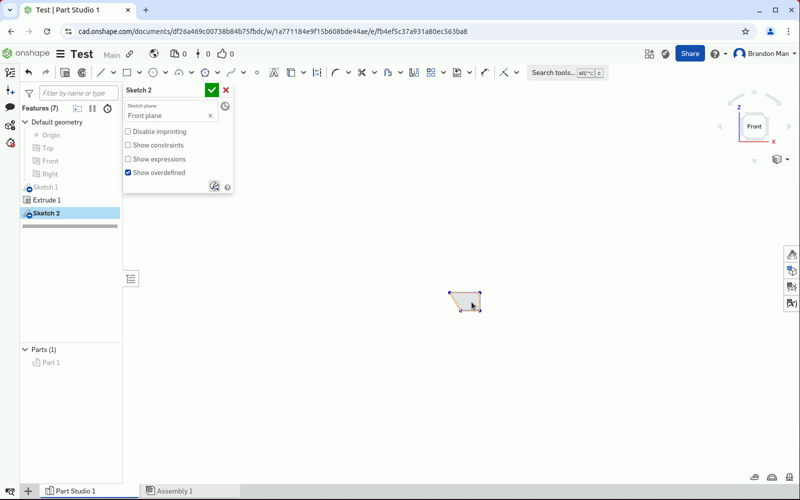
scroll(6)
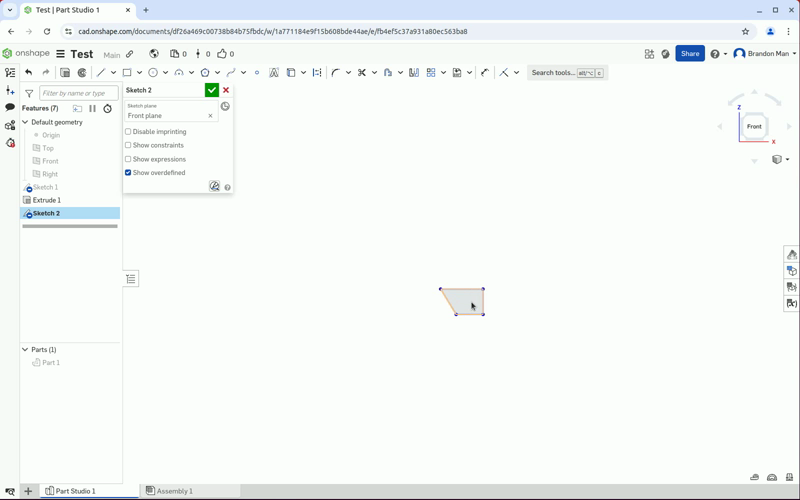
scroll(6)
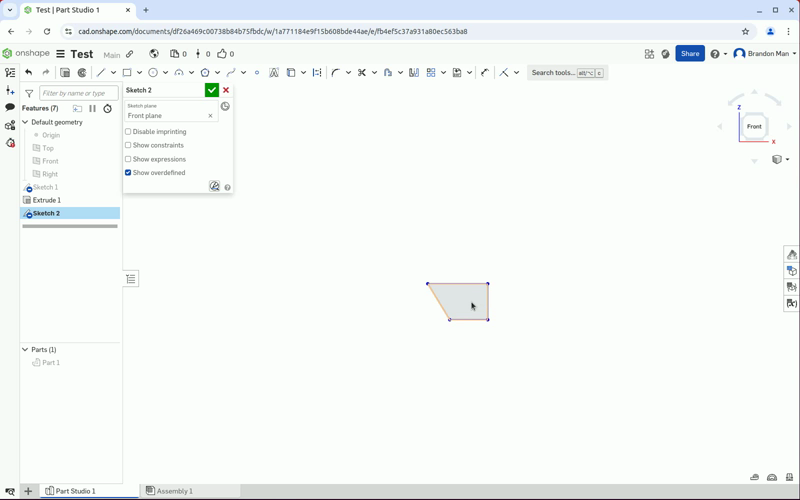
scroll(6)
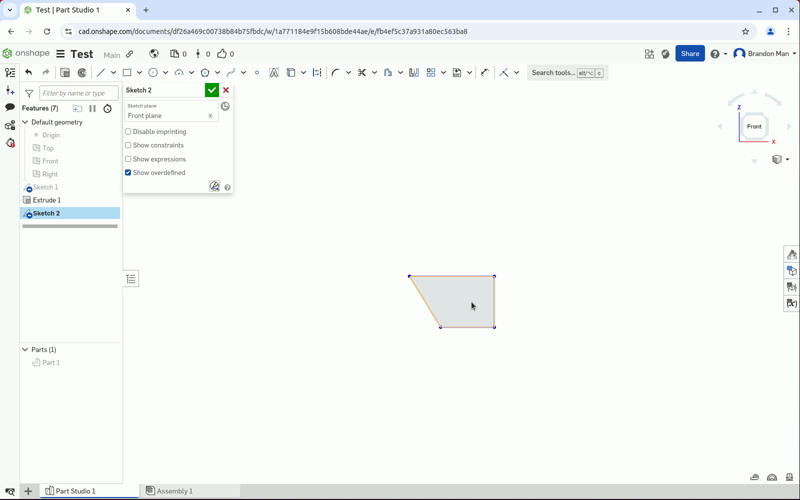
scroll(6)
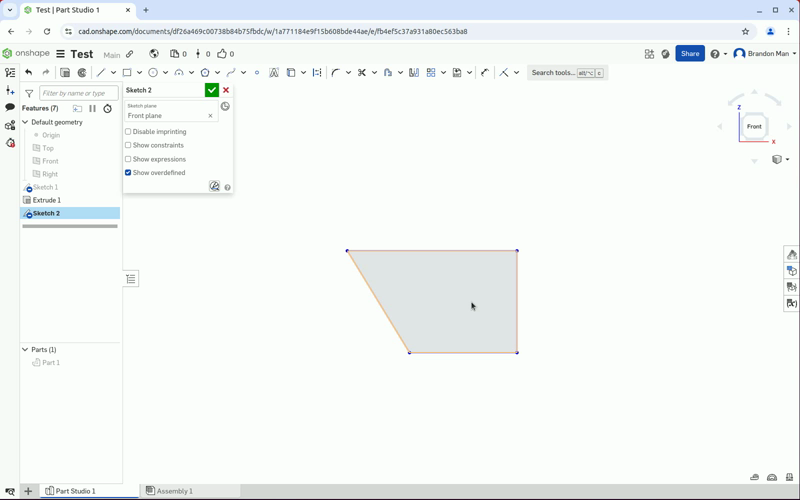
click(471, 301)
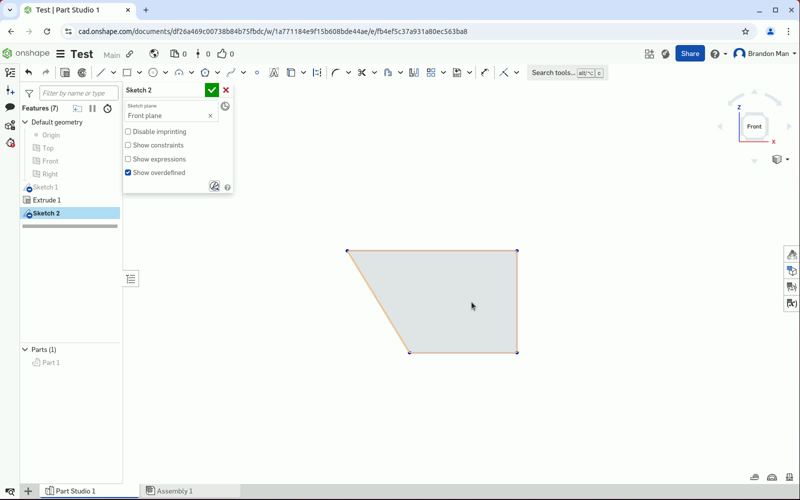
scroll(-6)
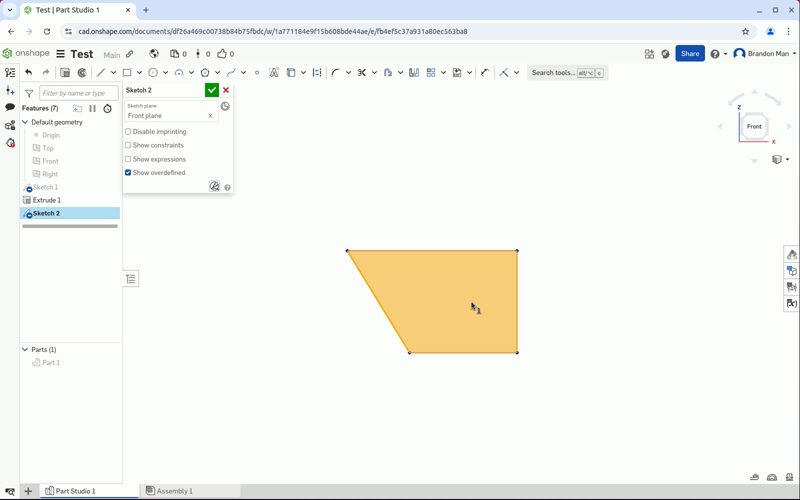
scroll(-6)
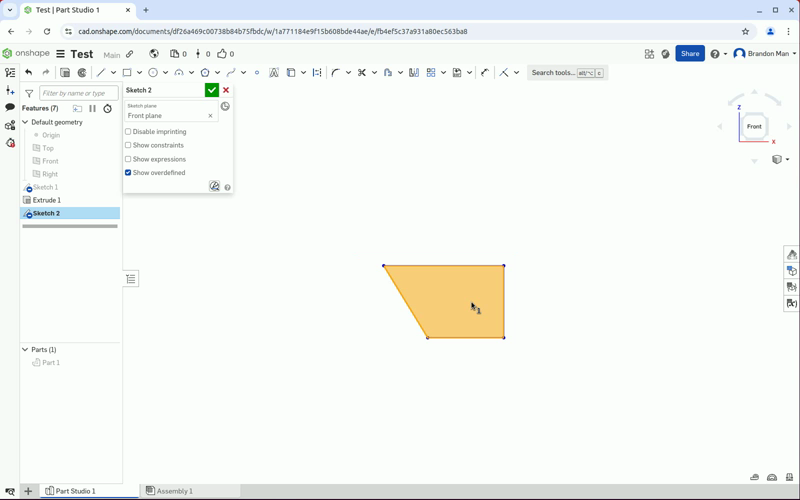
scroll(-6)
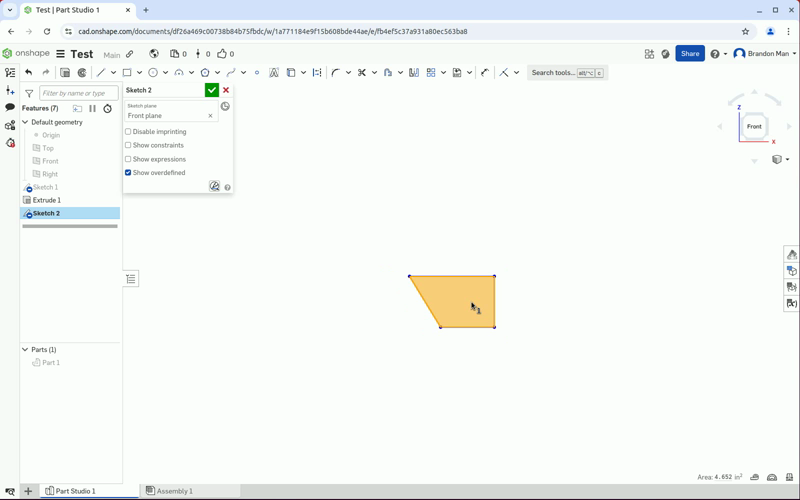
scroll(-6)
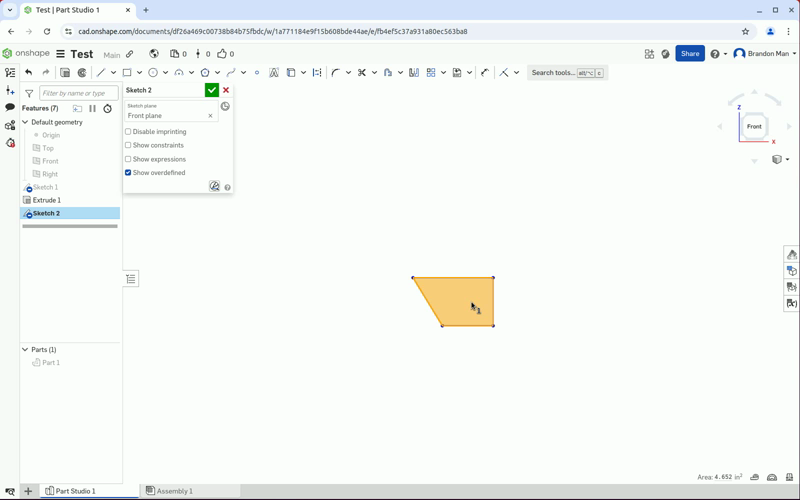
scroll(-6)
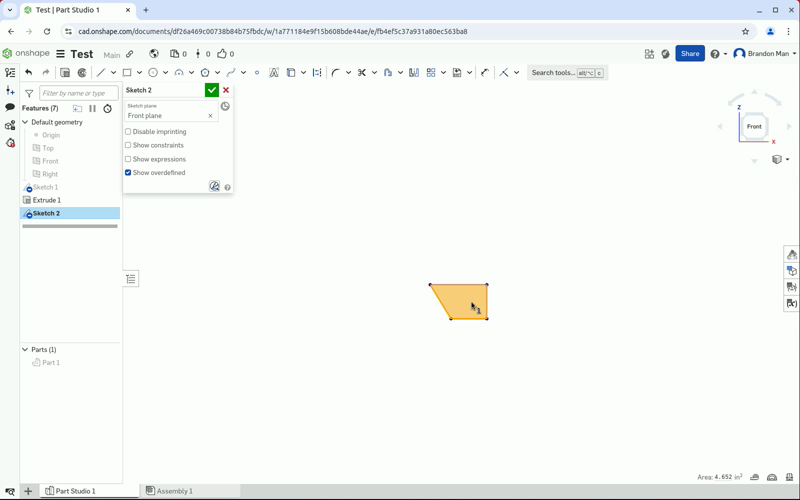
scroll(-6)
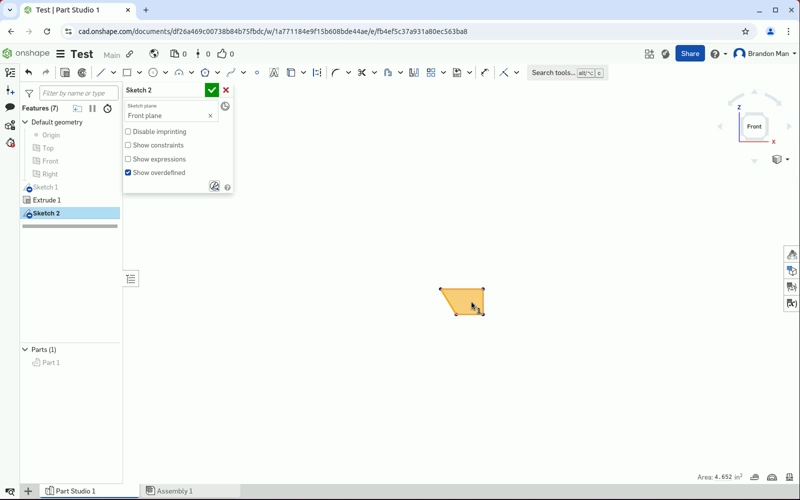
scroll(-6)
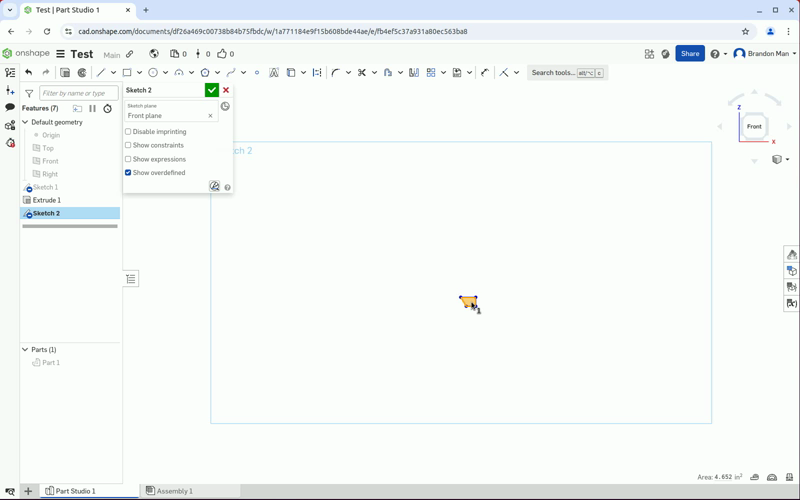
mouse_move(73, 352)
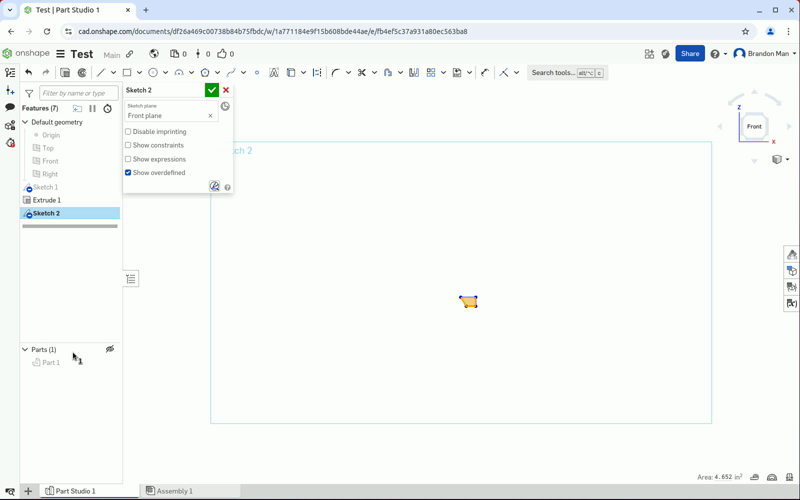
key(shift+y)
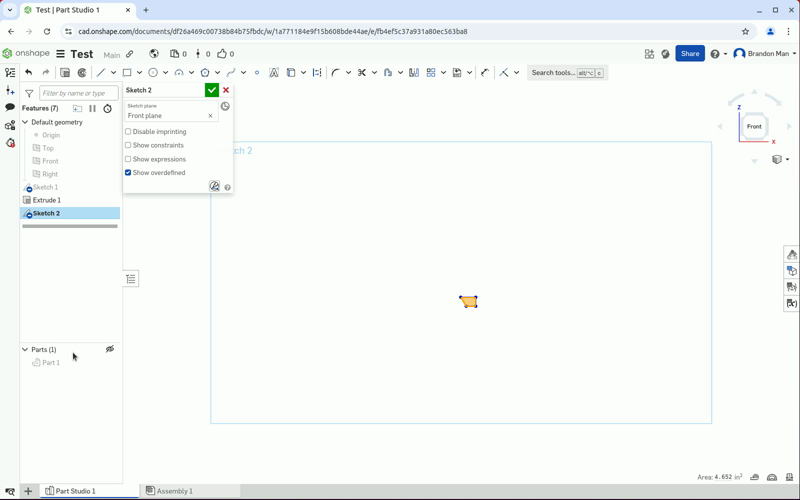
key(shift+e)
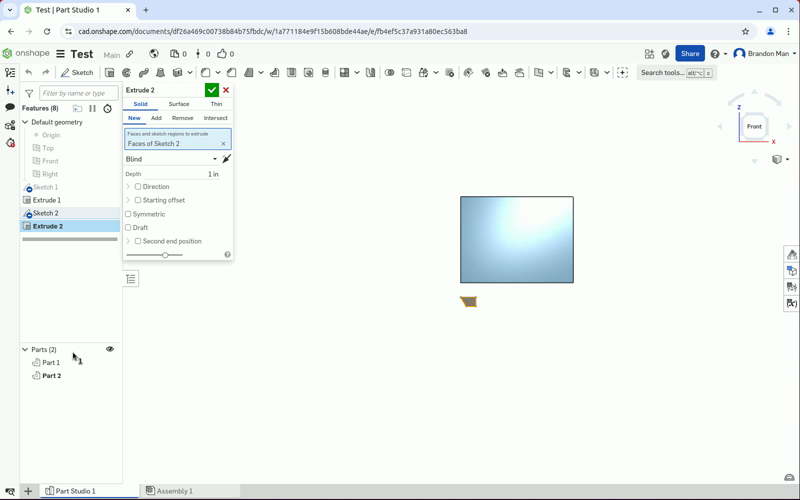
mouse_move(143, 106)
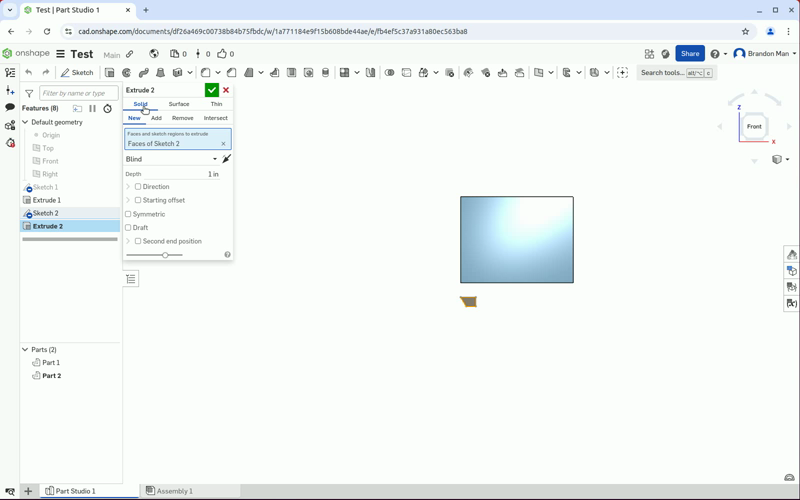
click(143, 106)
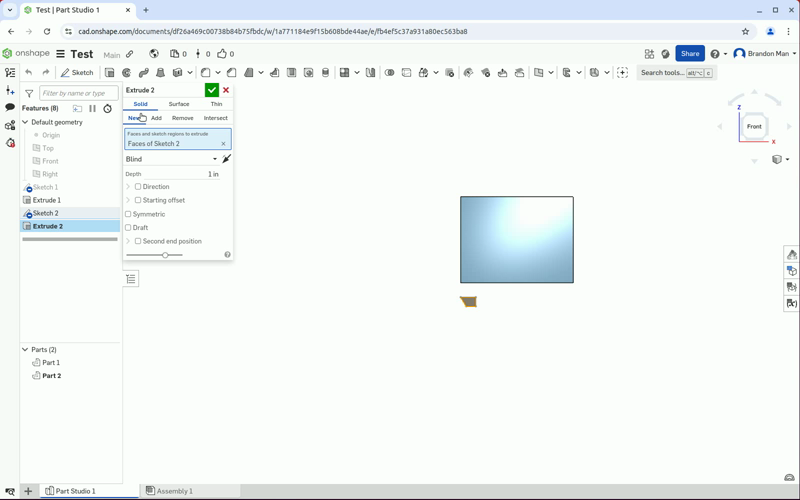
mouse_move(137, 120)
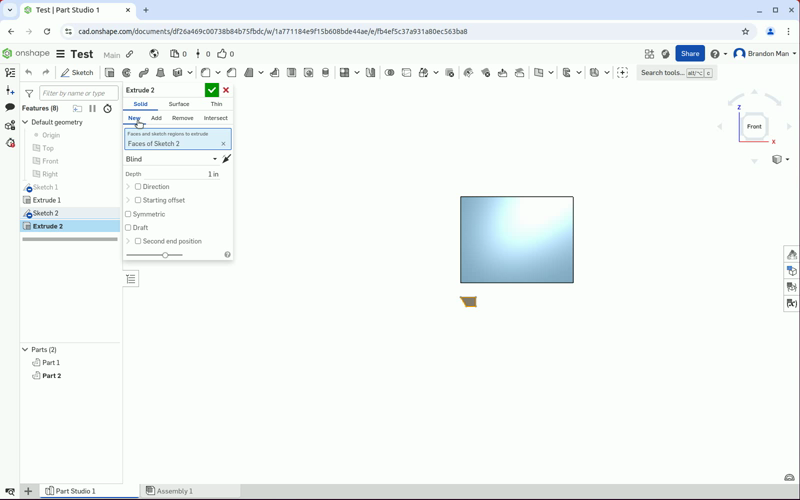
click(137, 120)
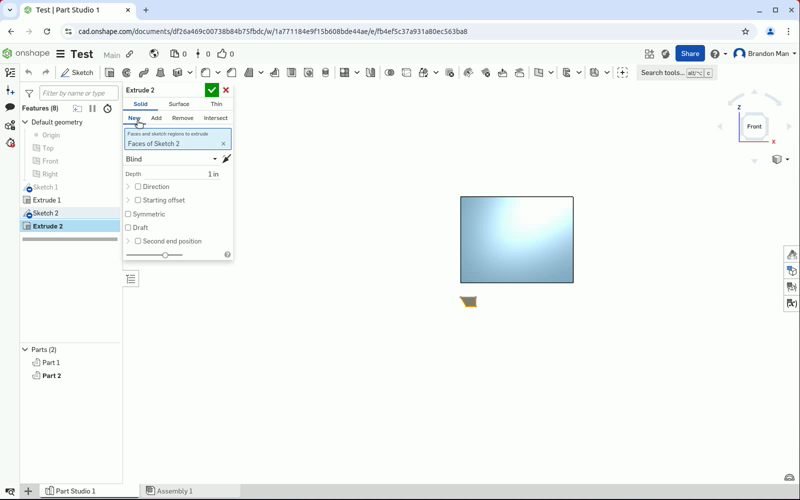
key(tab, 4)
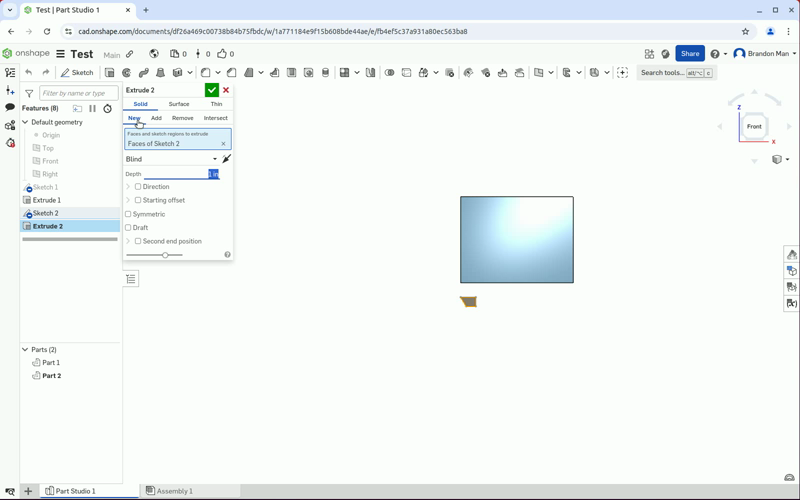
text(0.241)
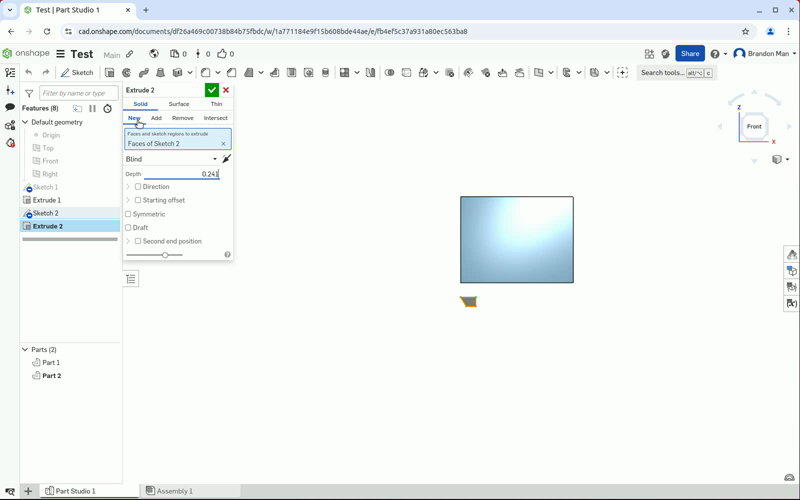
key(enter)
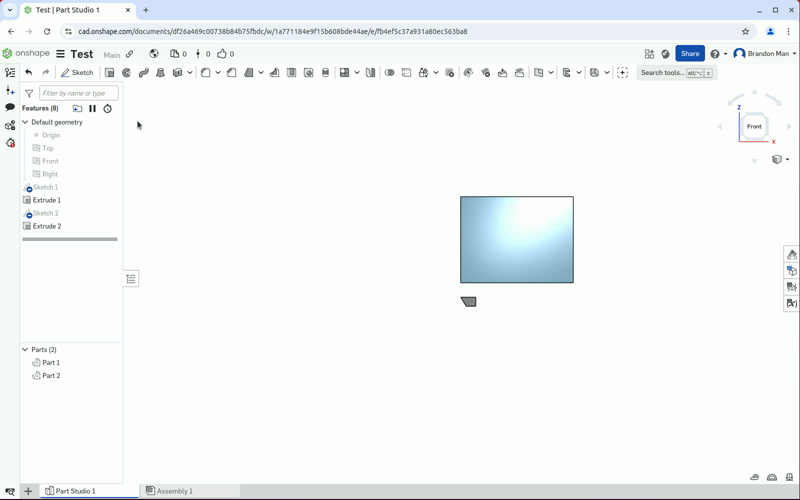
key(shift+h)
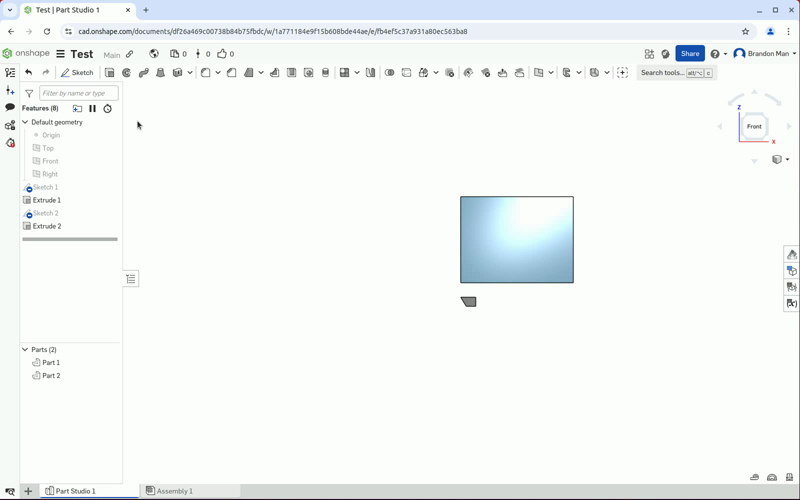
key(shift+h)
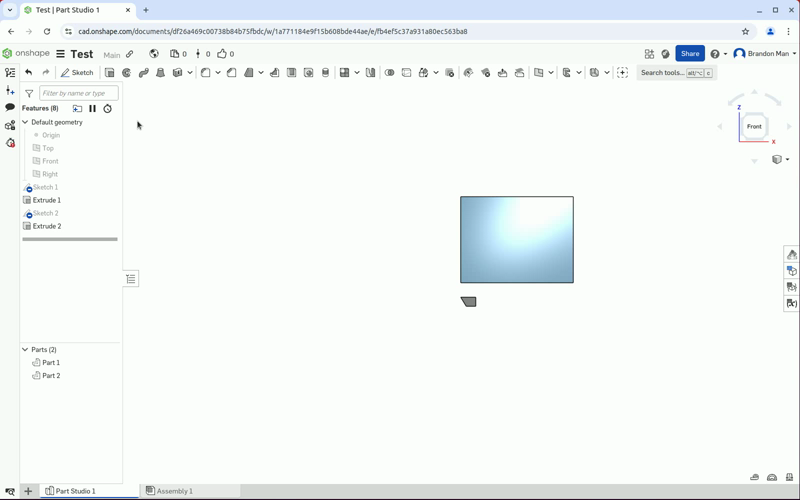
mouse_move(73, 189)
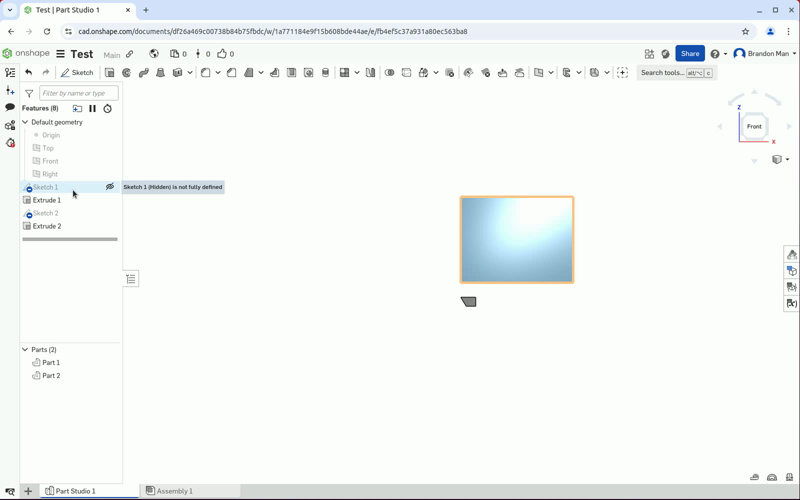
click(73, 189)
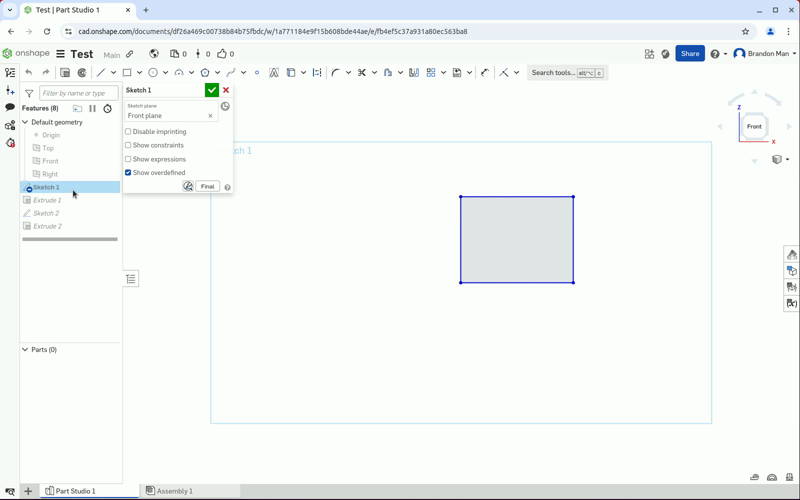
mouse_move(229, 92)
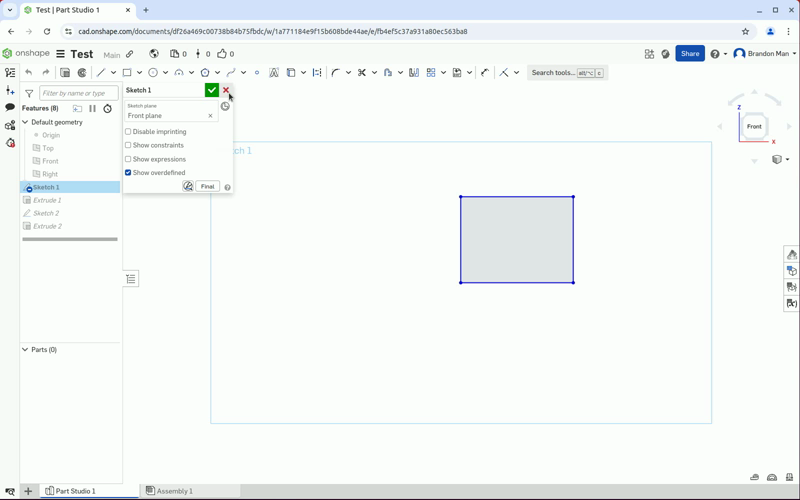
click(229, 92)
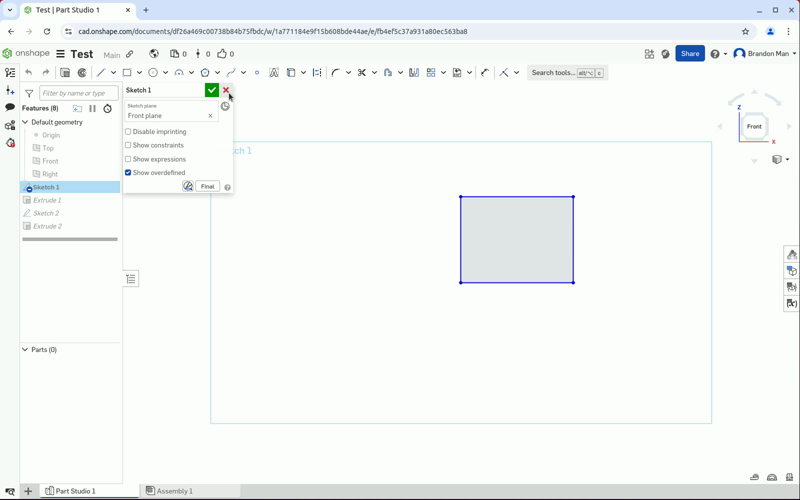
key(shift+s)
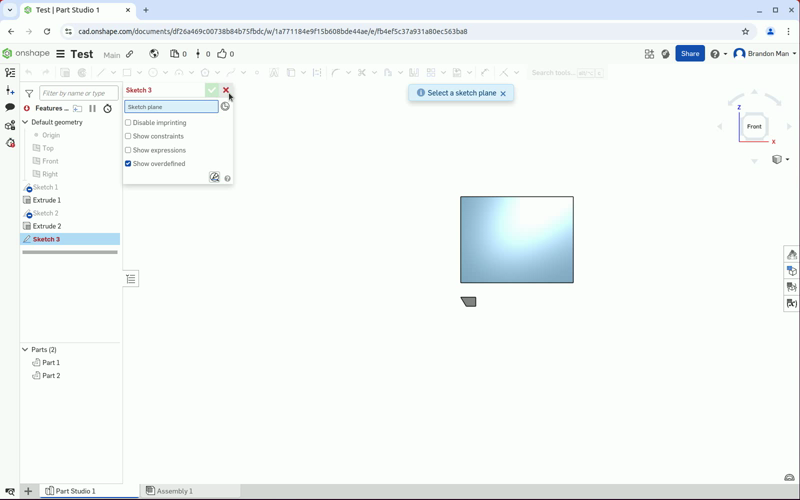
mouse_move(73, 163)
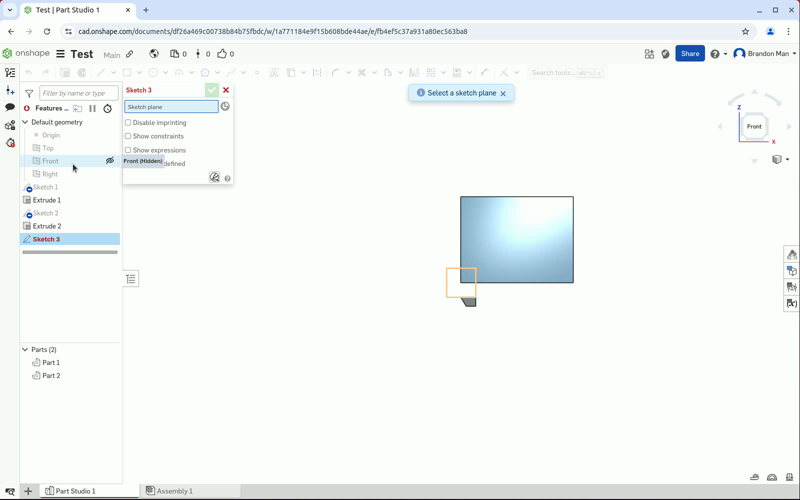
click(73, 163)
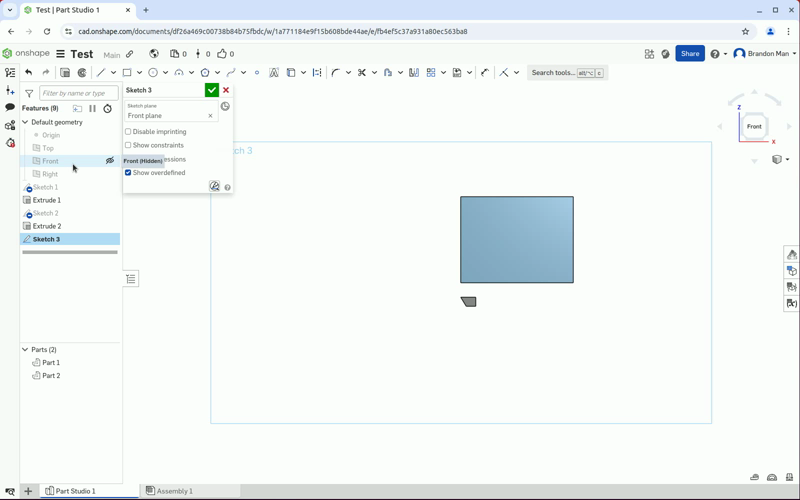
mouse_move(73, 352)
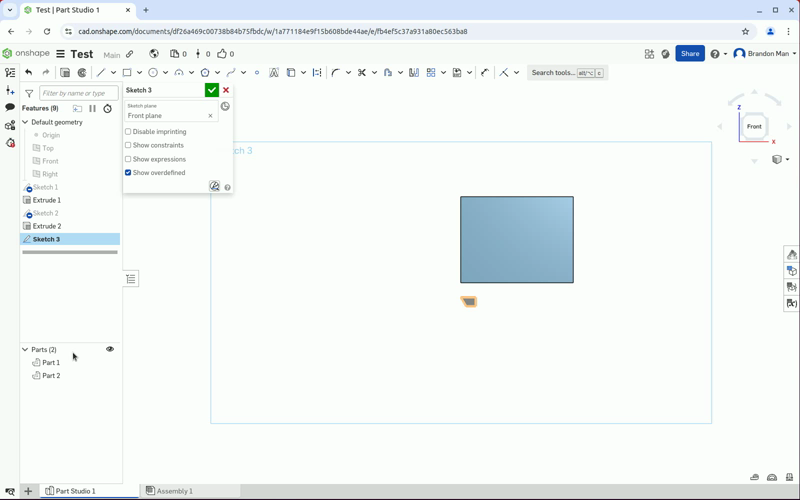
key(y)
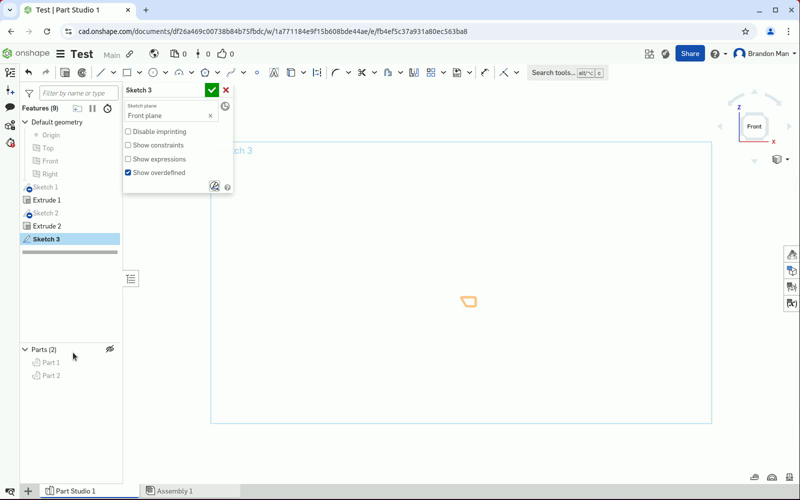
key(l)
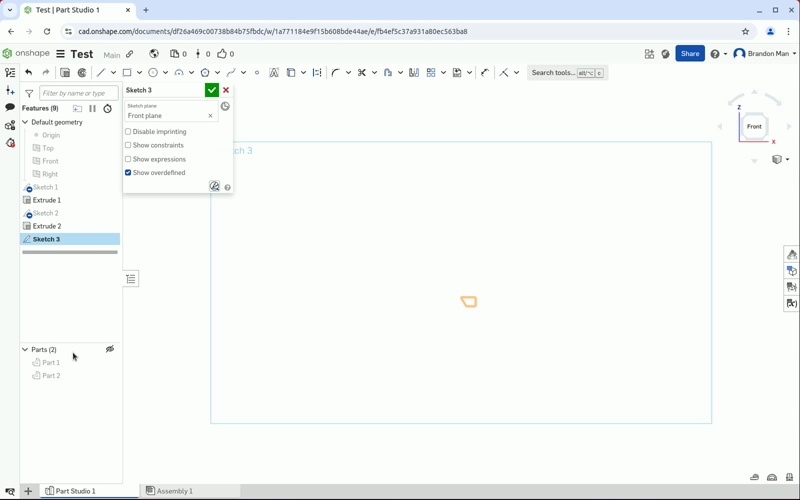
key_down(shift)
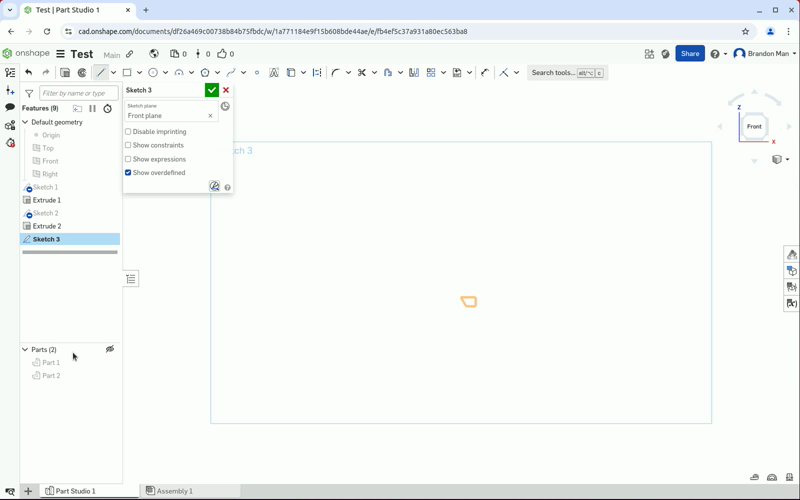
mouse_move(504, 303)
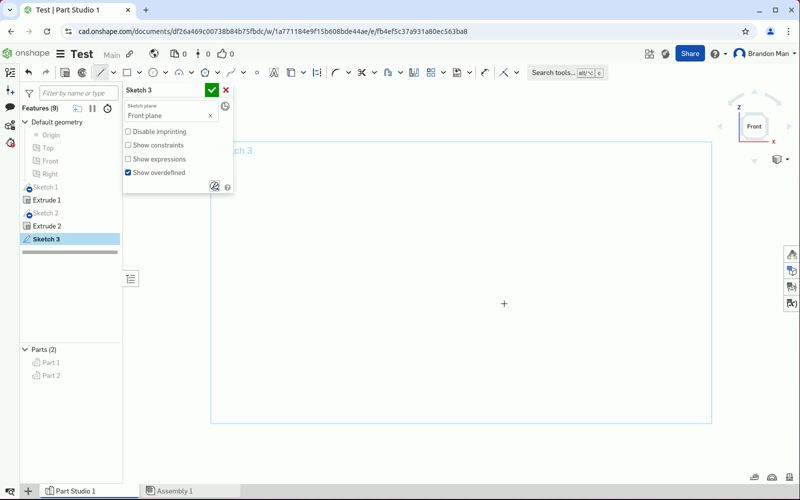
click(504, 303)
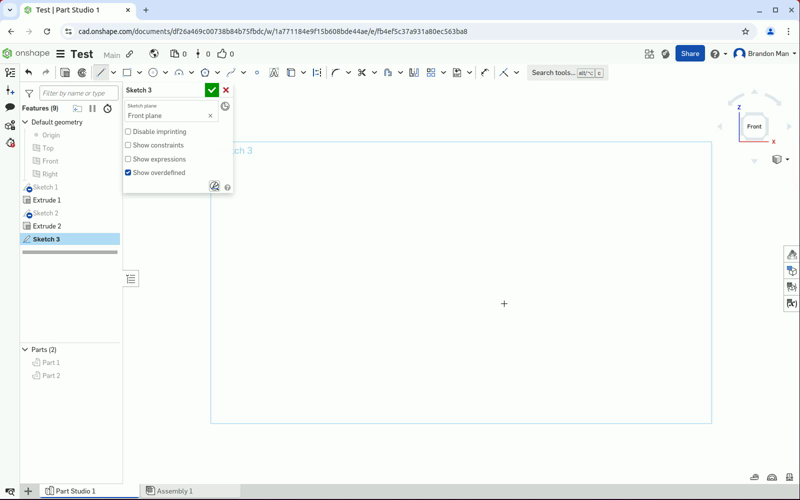
key_up(shift)
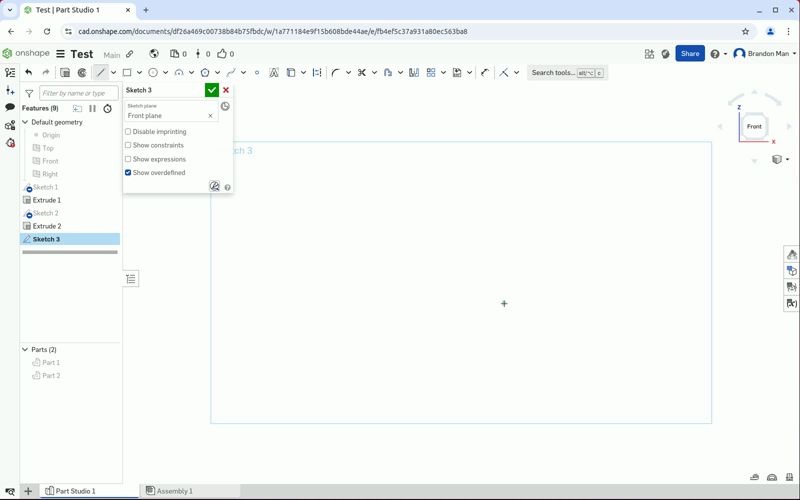
key_down(shift)
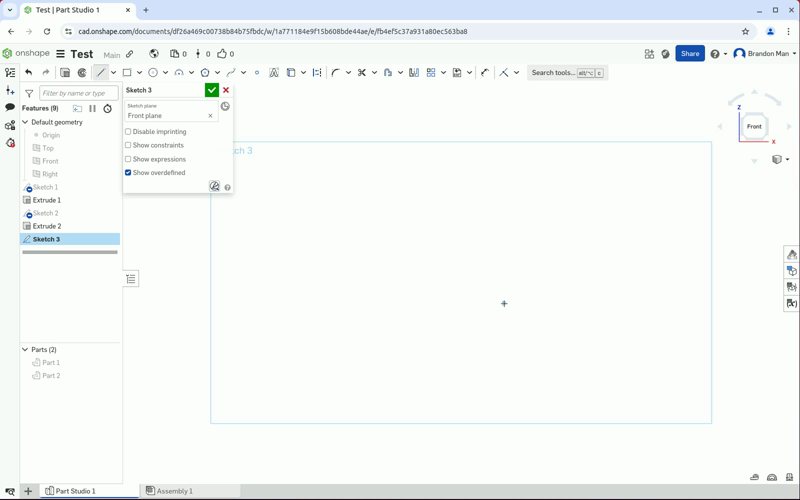
mouse_move(534, 303)
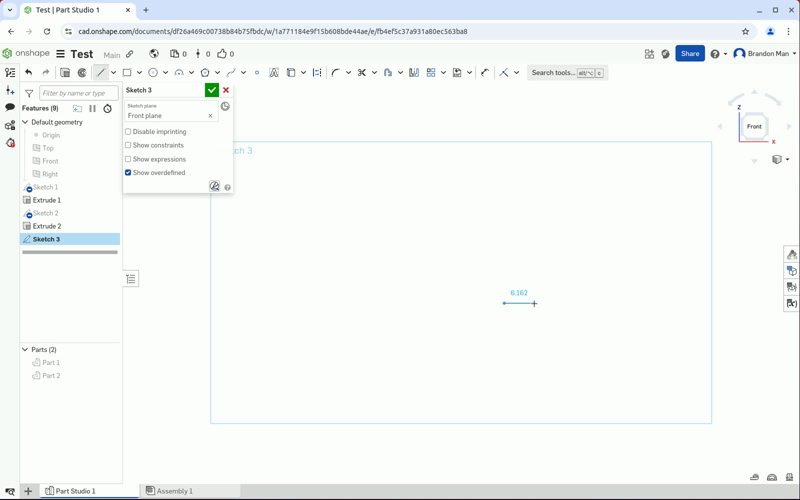
mouse_move(504, 303)
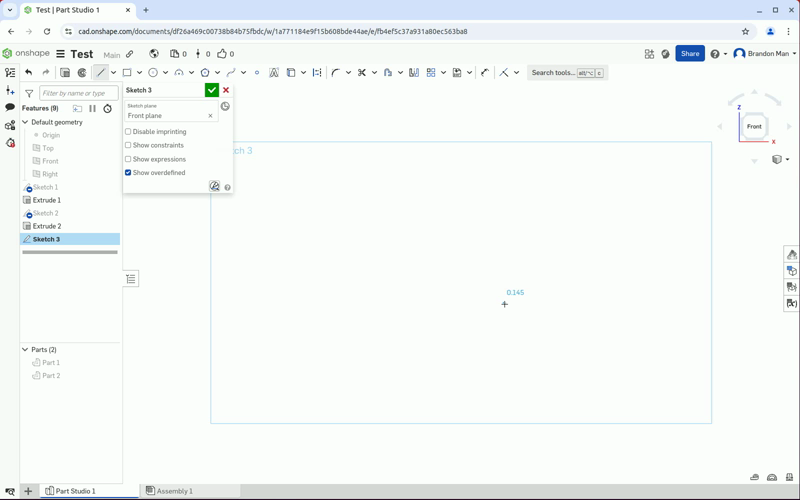
scroll(6)
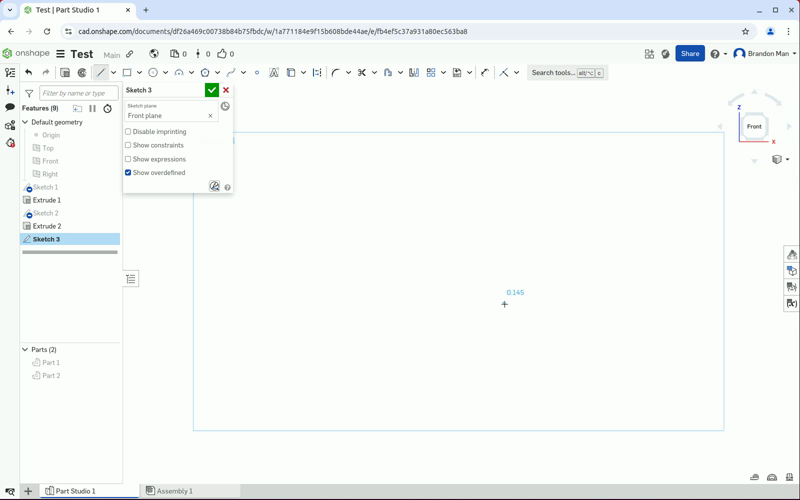
scroll(6)
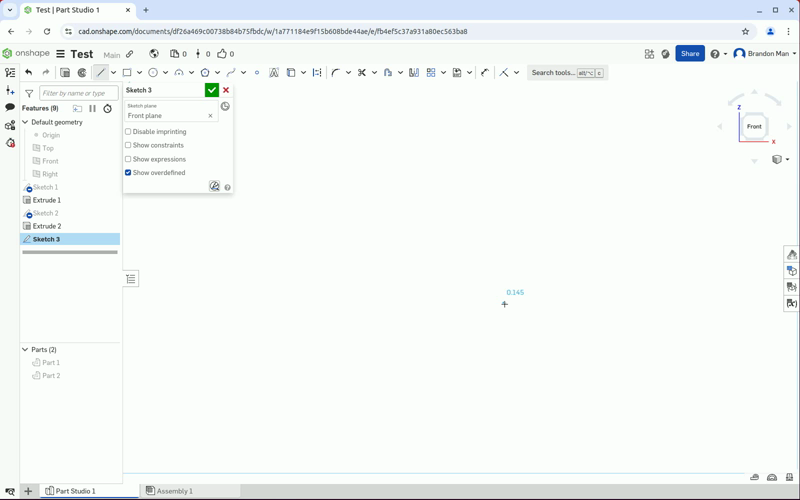
scroll(6)
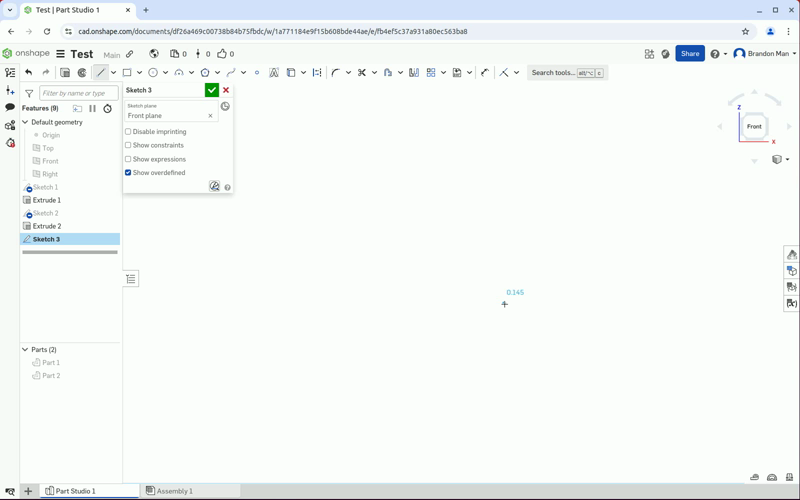
scroll(6)
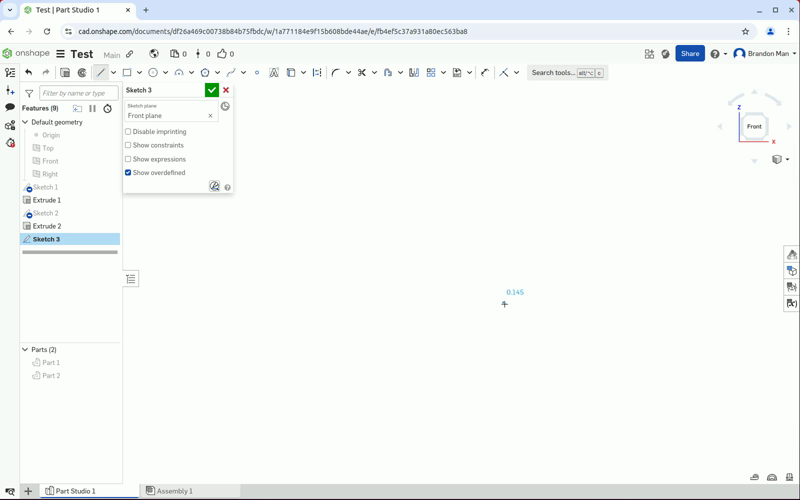
scroll(6)
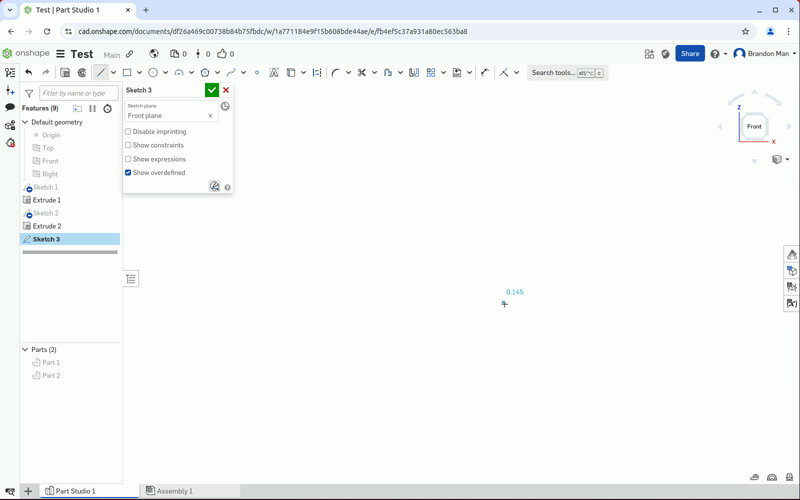
scroll(6)
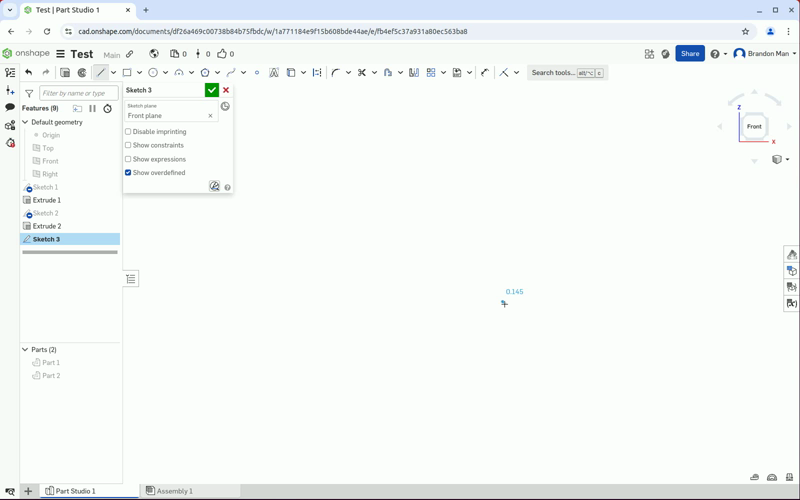
scroll(6)
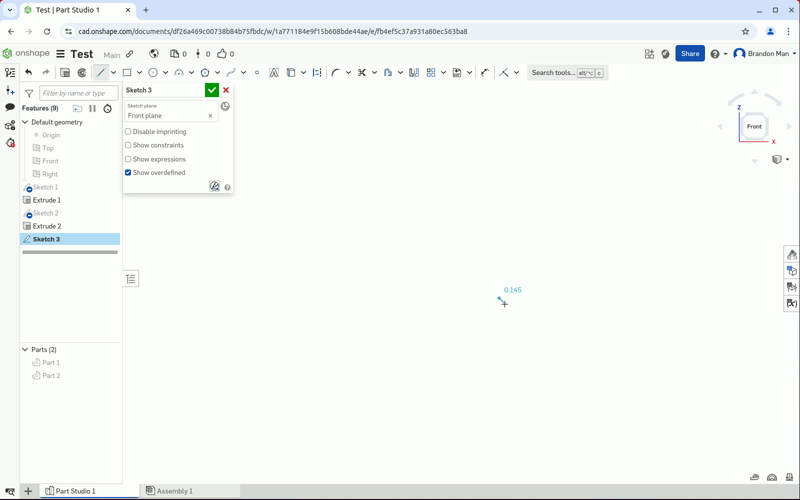
click(504, 303)
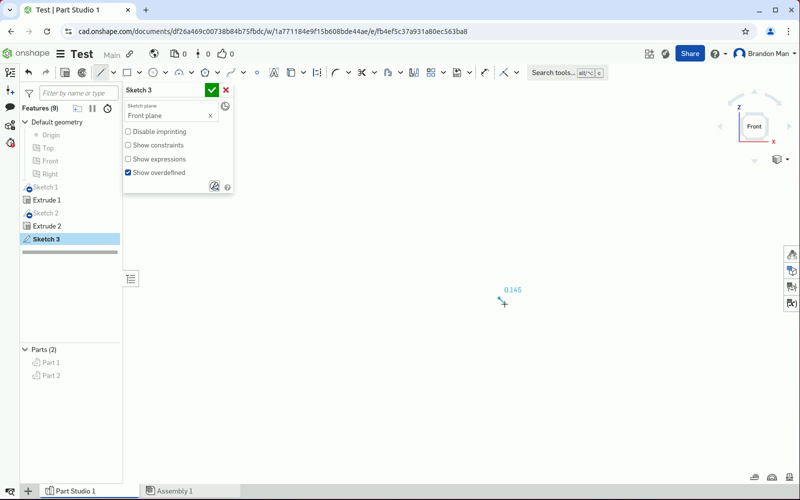
scroll(-6)
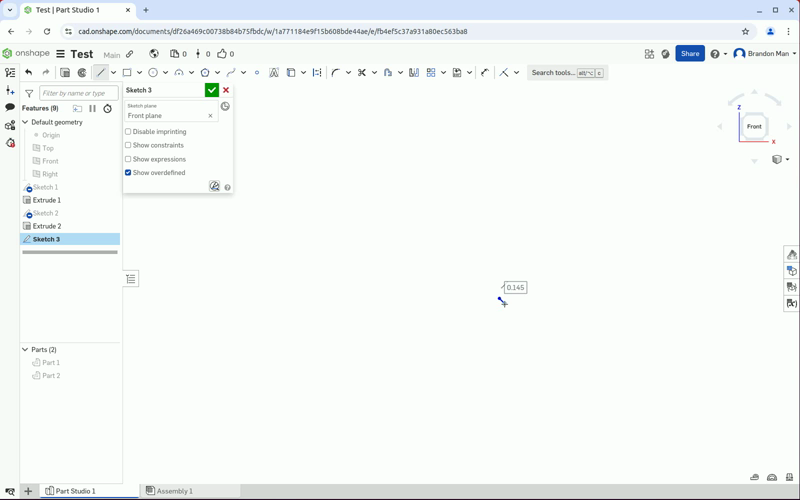
scroll(-6)
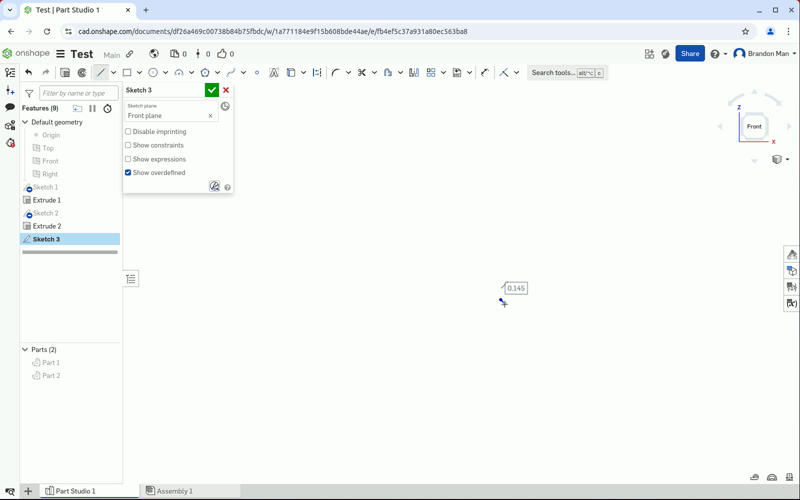
scroll(-6)
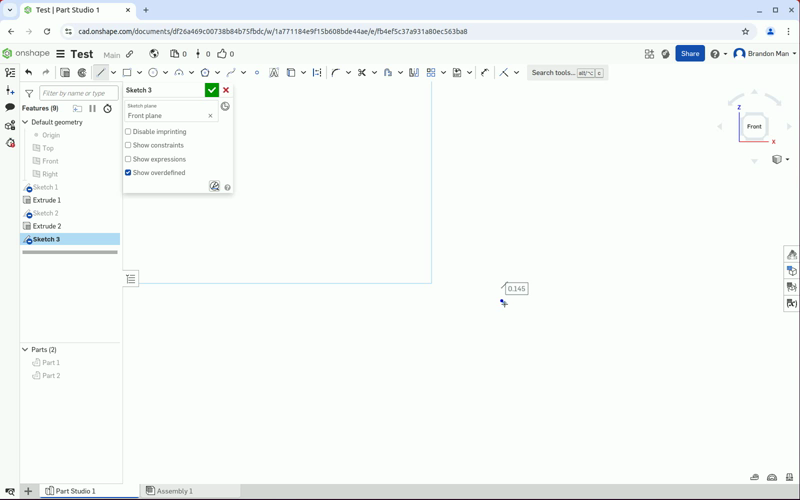
scroll(-6)
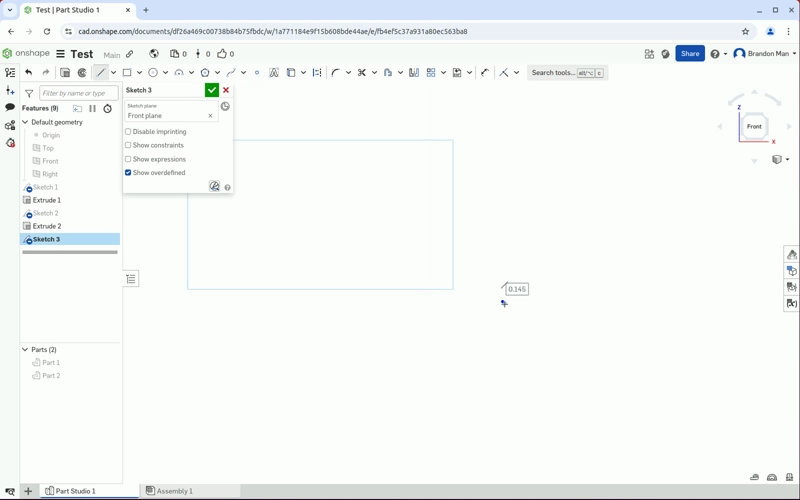
scroll(-6)
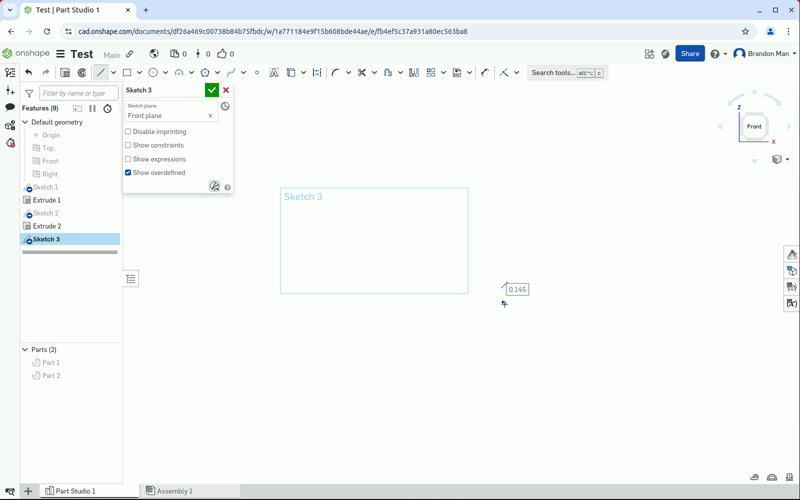
scroll(-6)
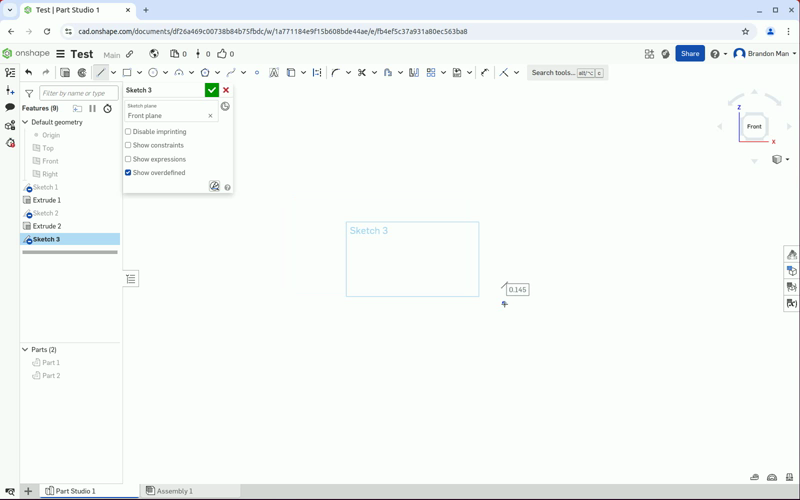
scroll(-6)
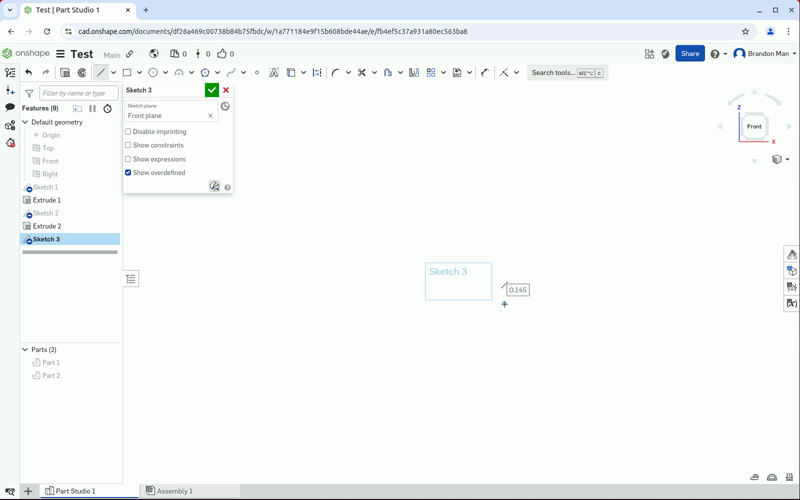
key_up(shift)
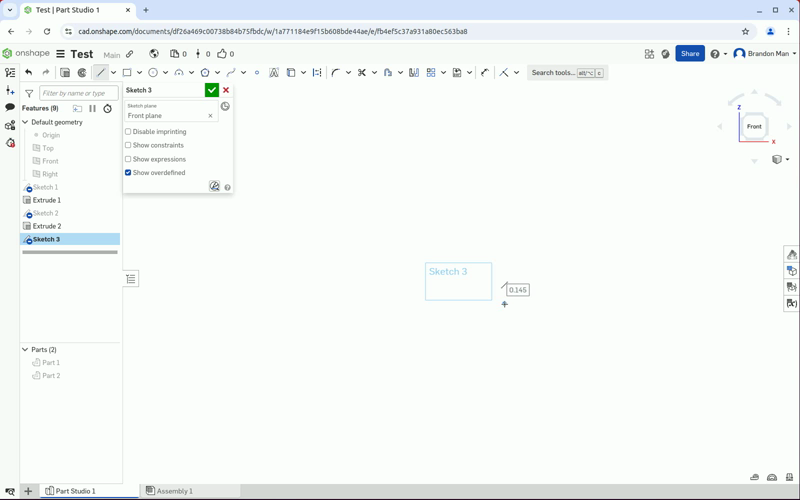
key_down(shift)
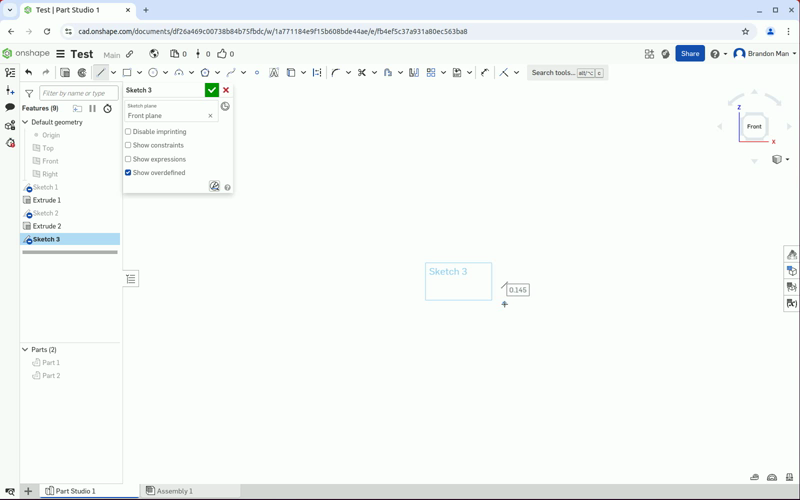
mouse_move(534, 303)
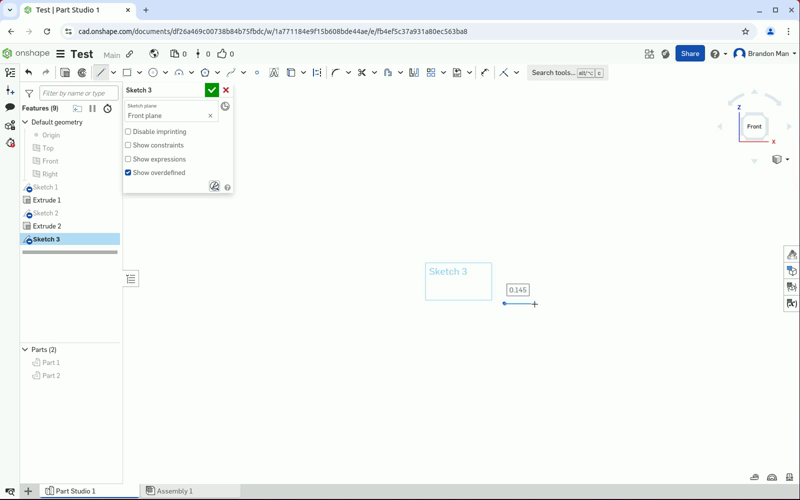
mouse_move(513, 303)
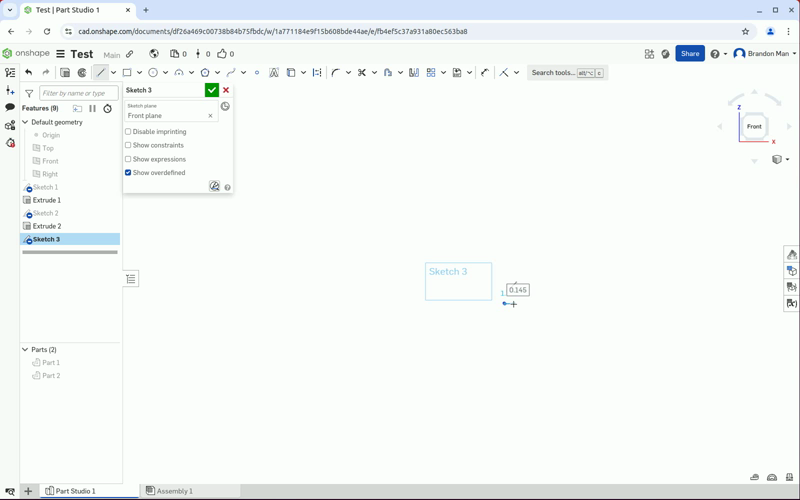
click(513, 303)
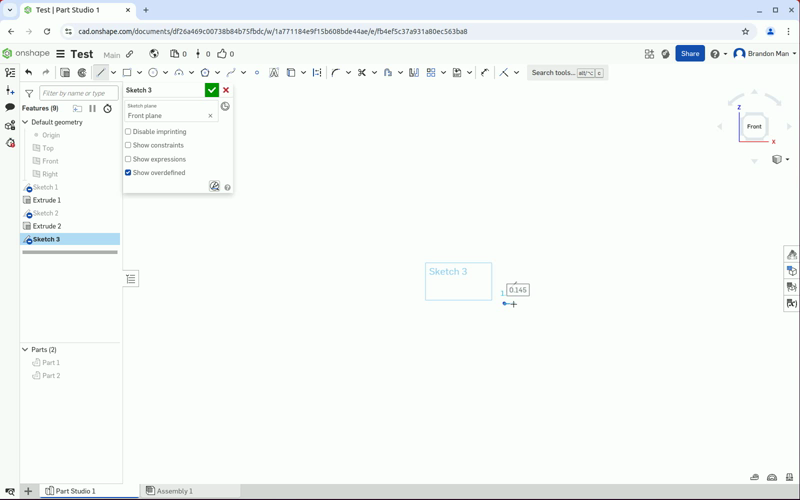
key_up(shift)
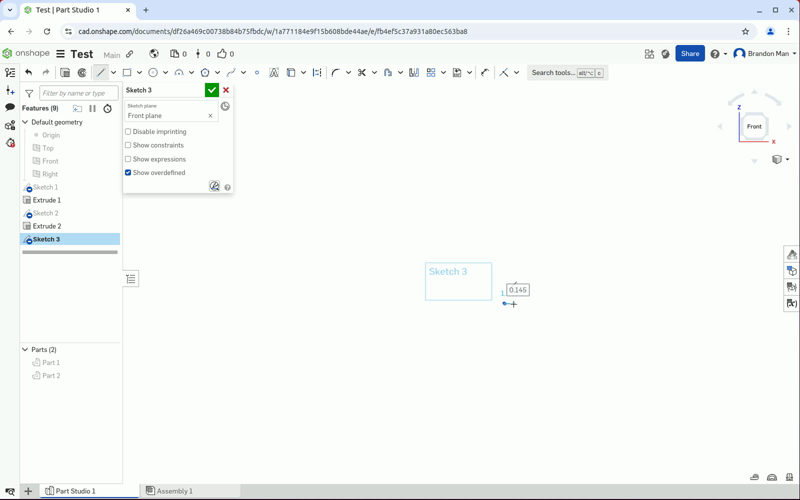
key_down(shift)
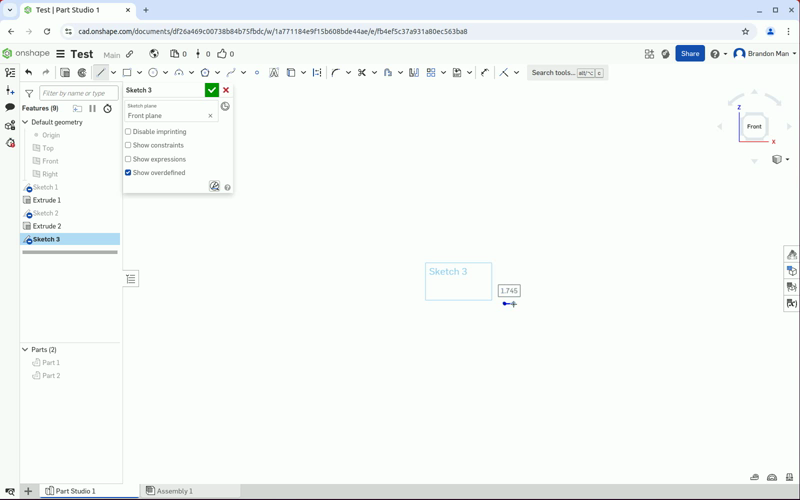
mouse_move(543, 303)
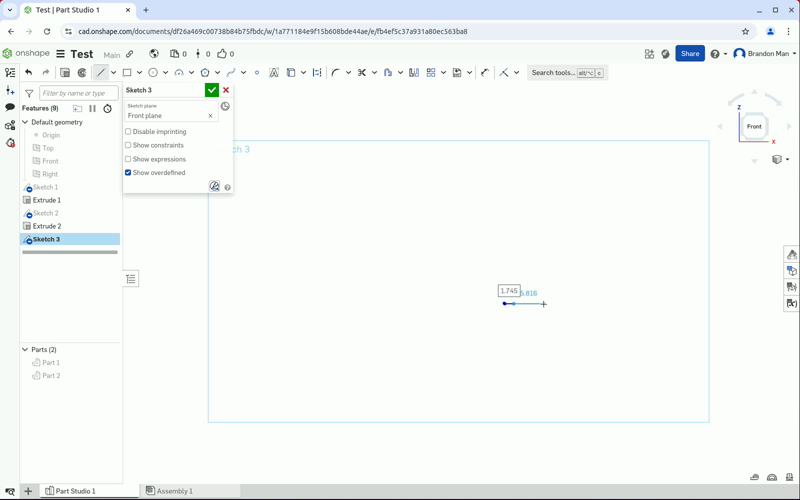
mouse_move(514, 303)
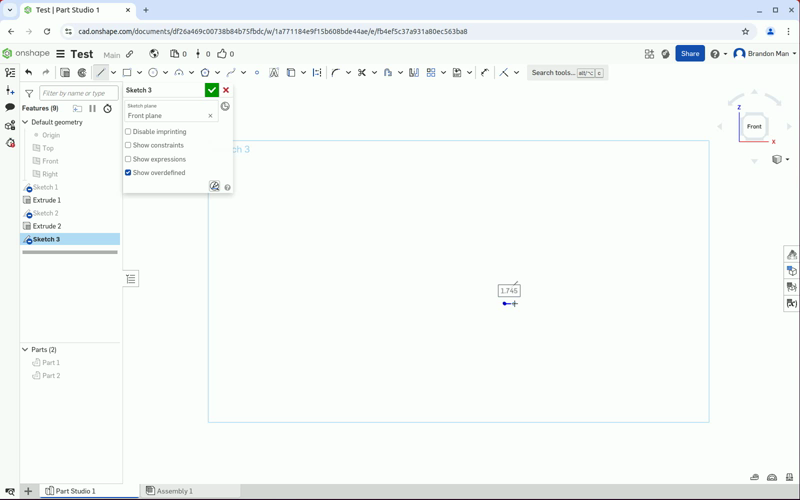
scroll(6)
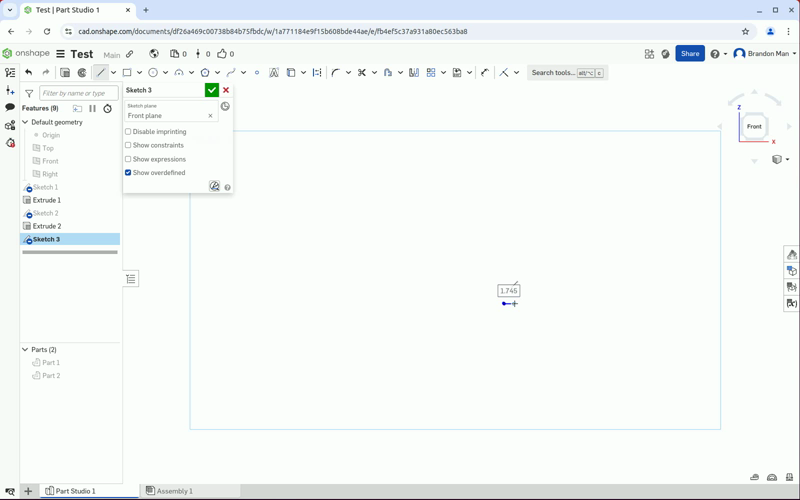
scroll(6)
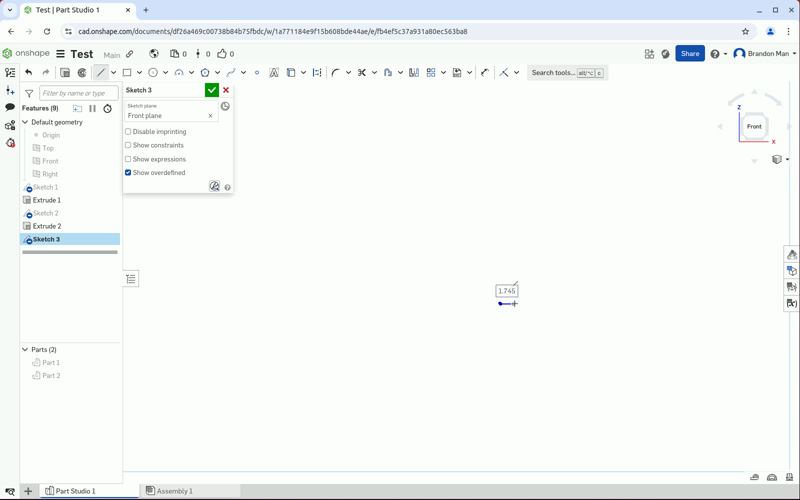
scroll(6)
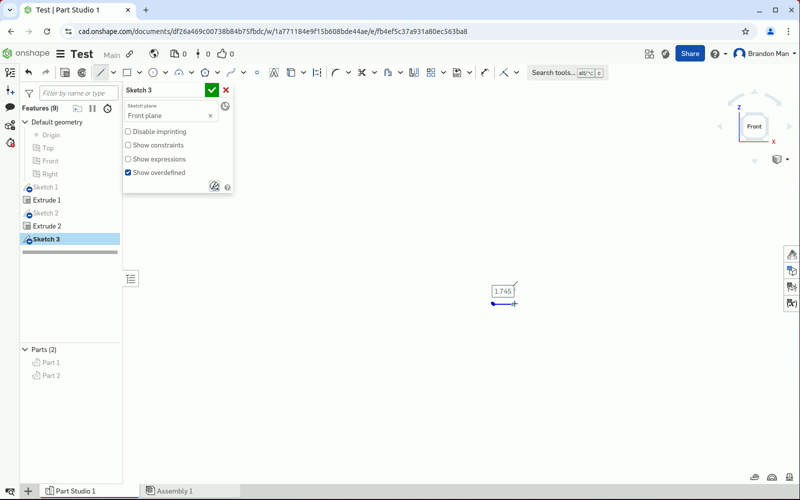
scroll(6)
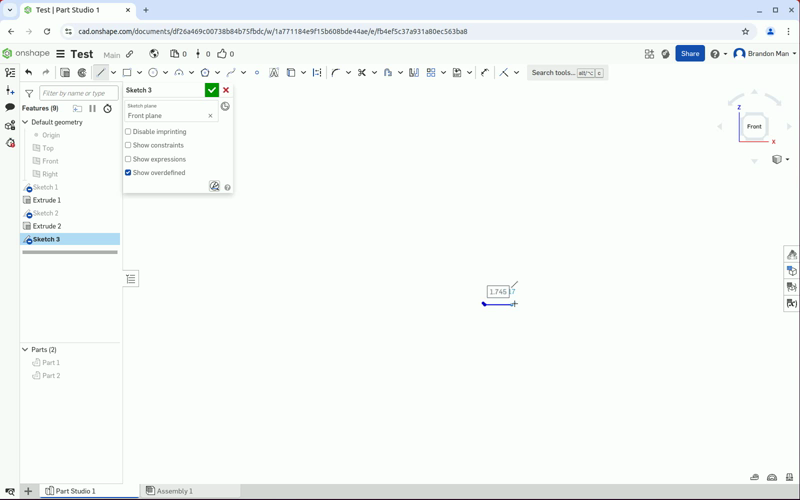
scroll(6)
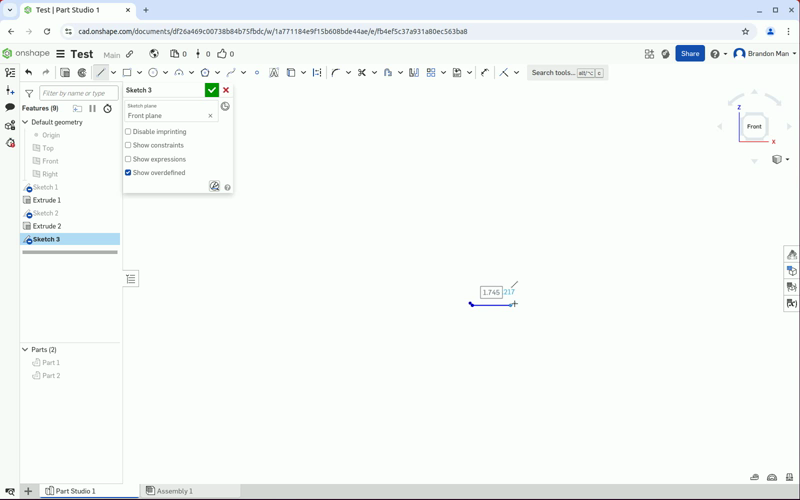
scroll(6)
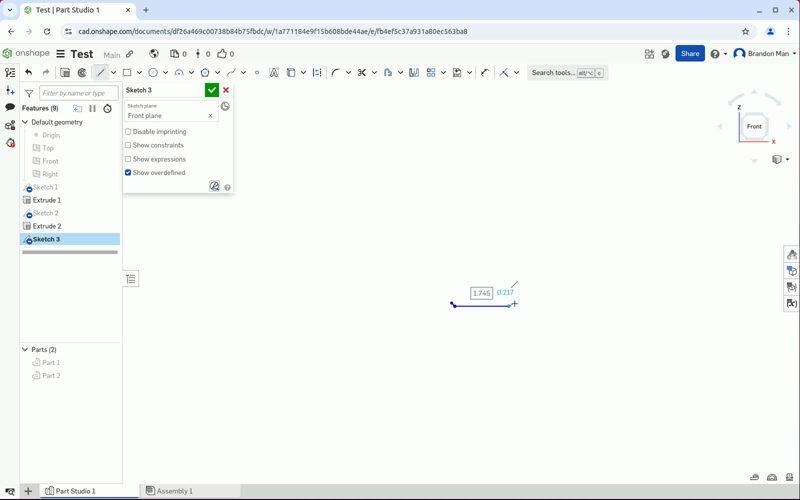
scroll(6)
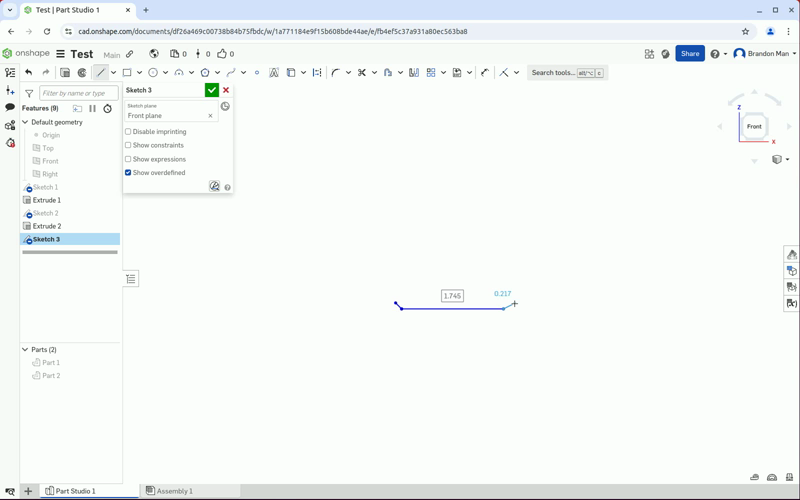
click(514, 303)
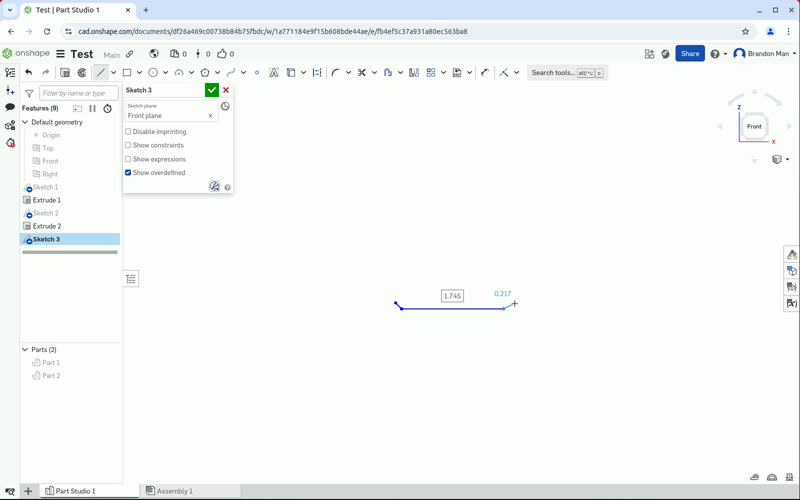
scroll(-6)
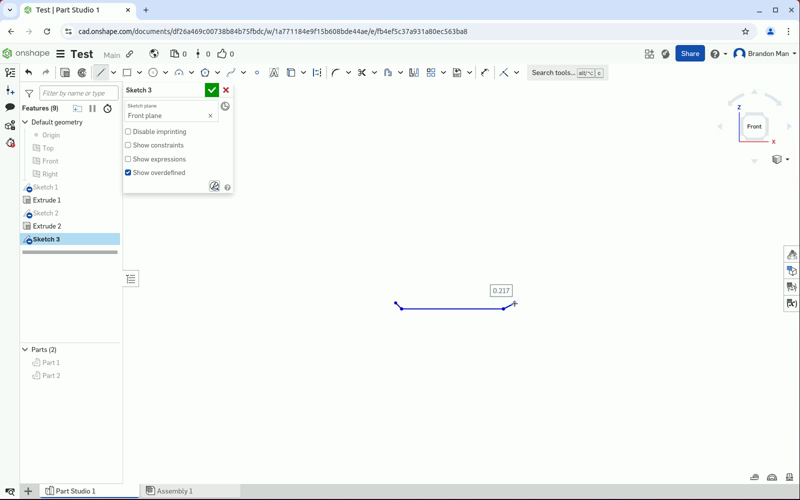
scroll(-6)
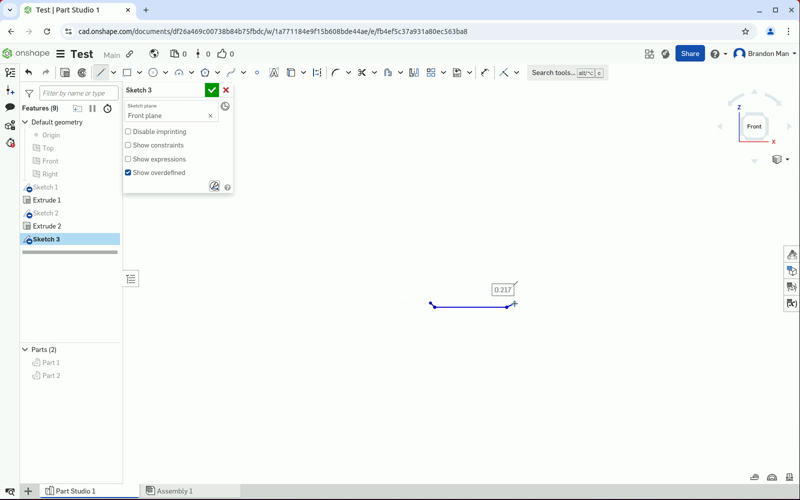
scroll(-6)
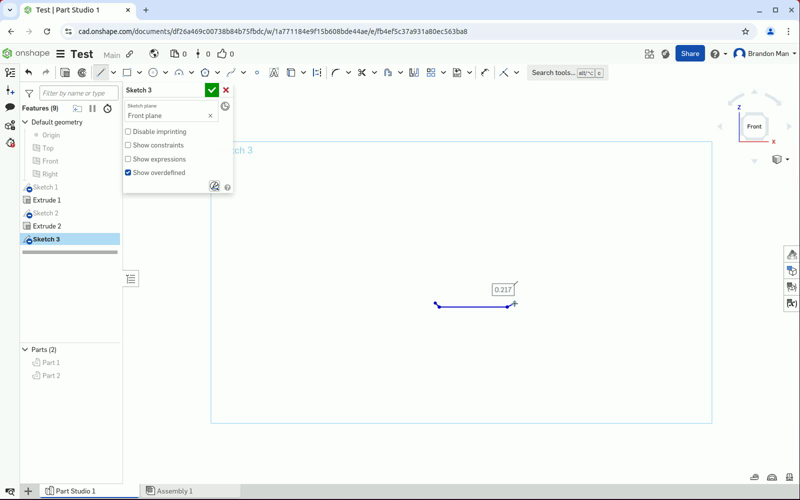
scroll(-6)
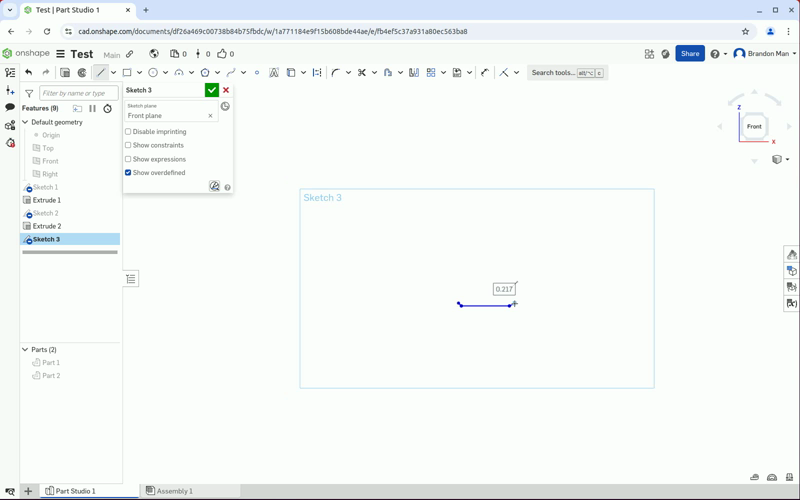
scroll(-6)
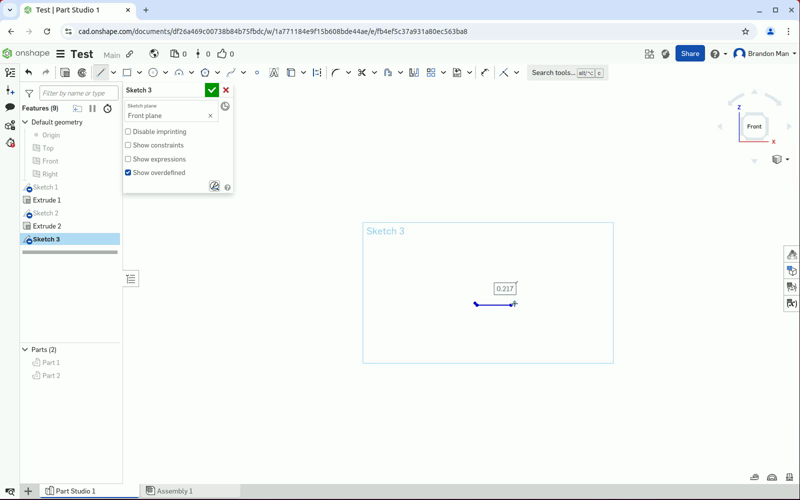
scroll(-6)
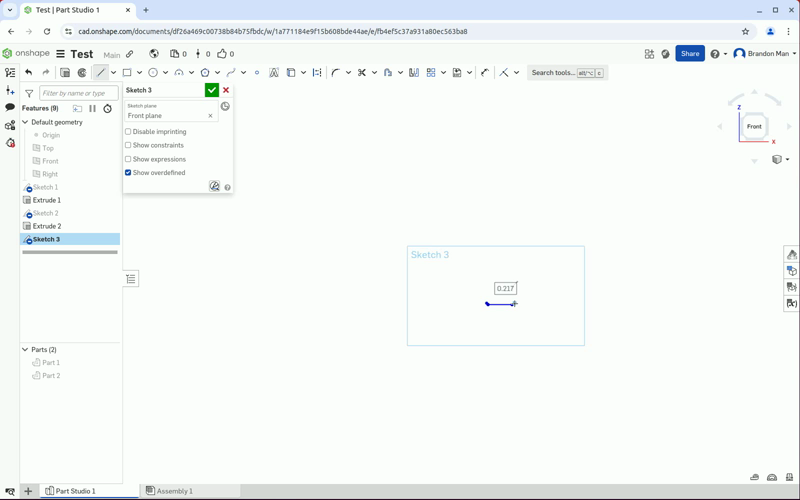
scroll(-6)
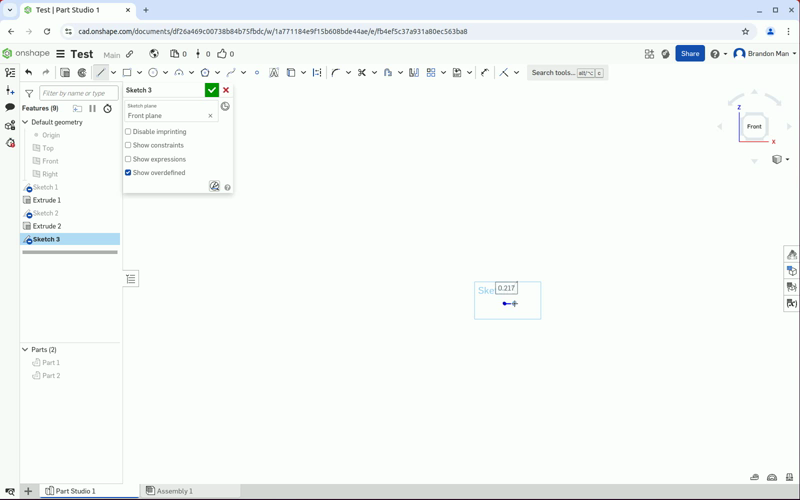
key_up(shift)
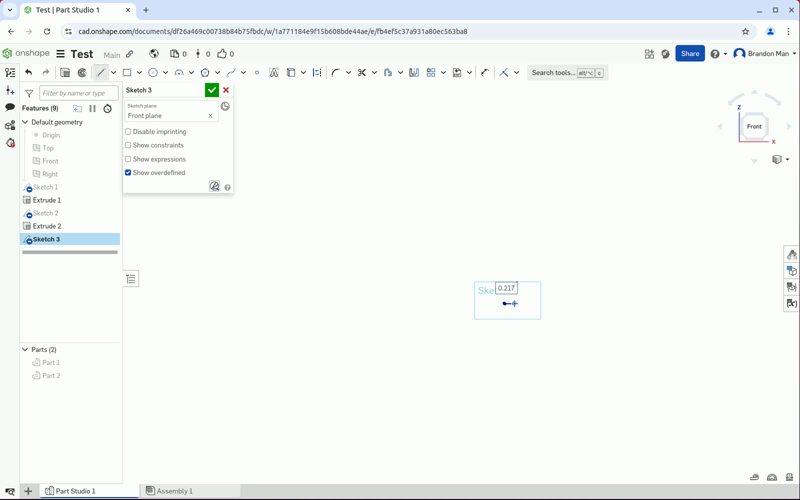
key_down(shift)
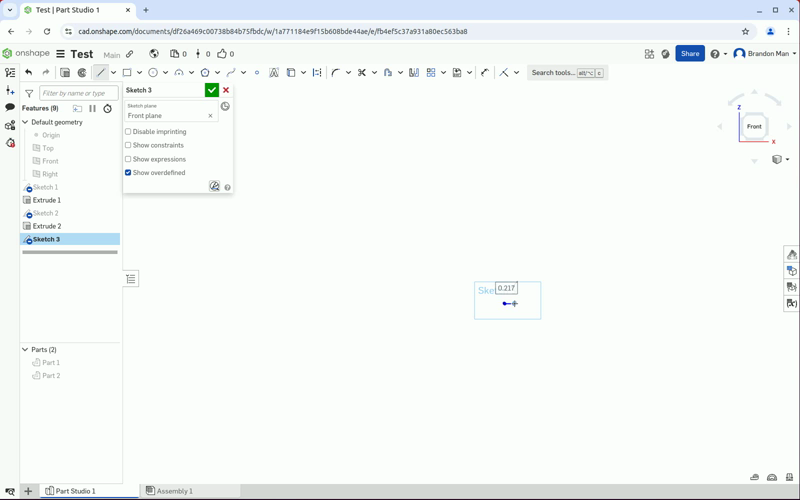
mouse_move(544, 303)
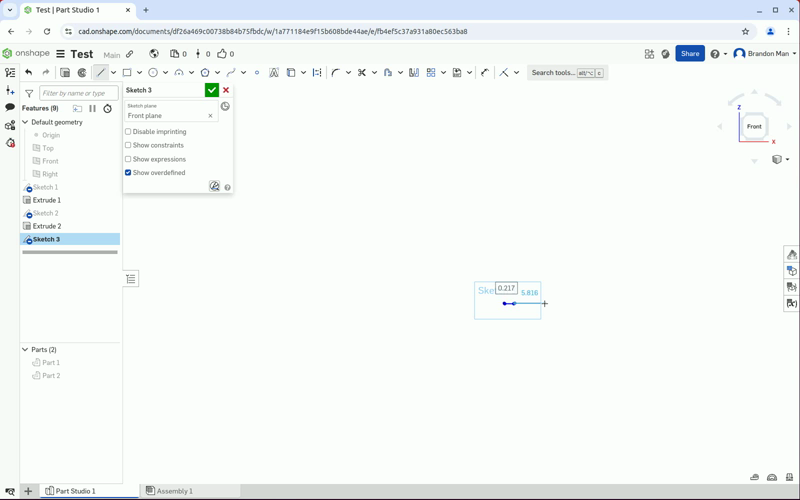
mouse_move(514, 298)
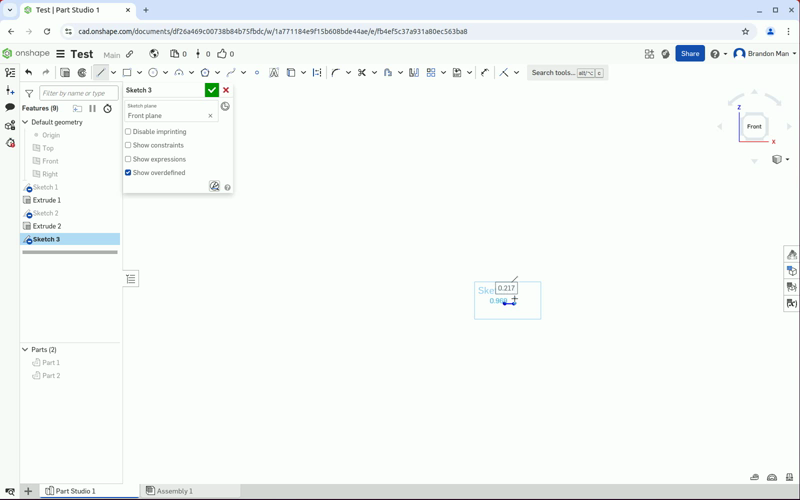
scroll(6)
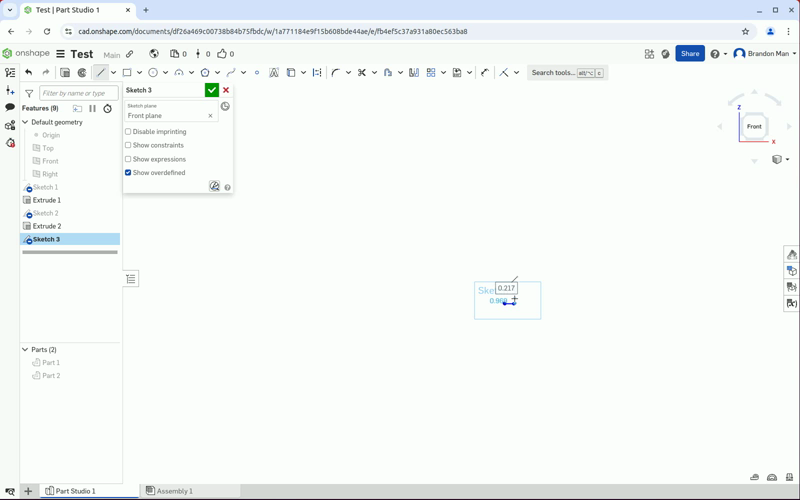
scroll(6)
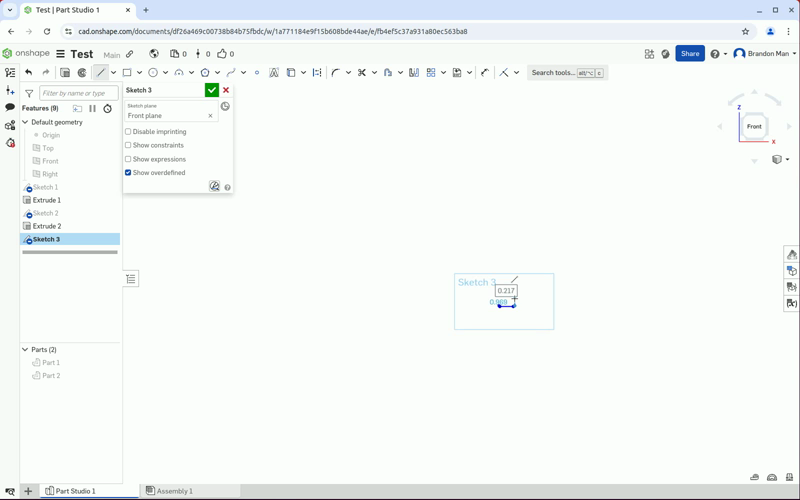
scroll(6)
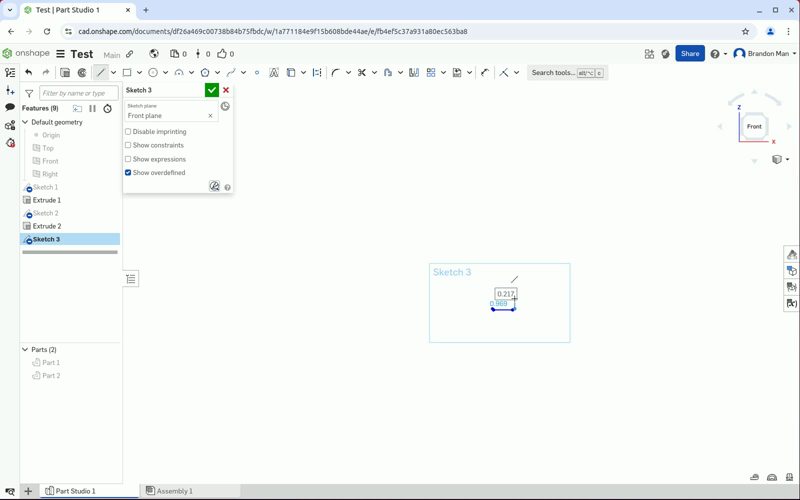
scroll(6)
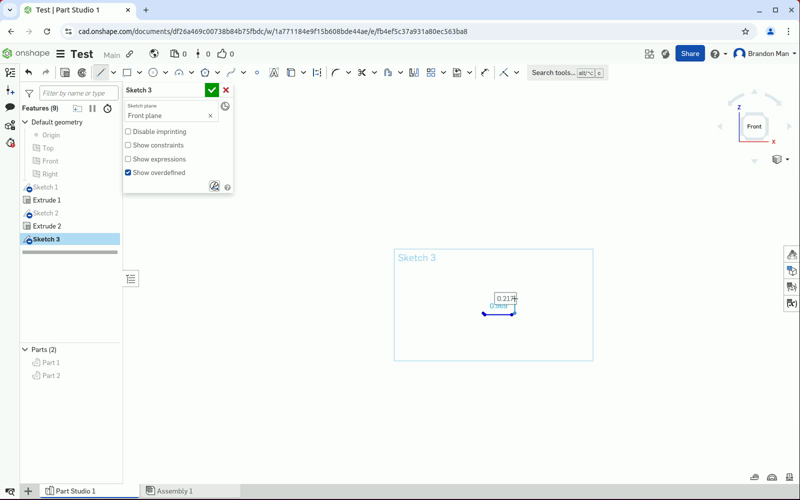
scroll(6)
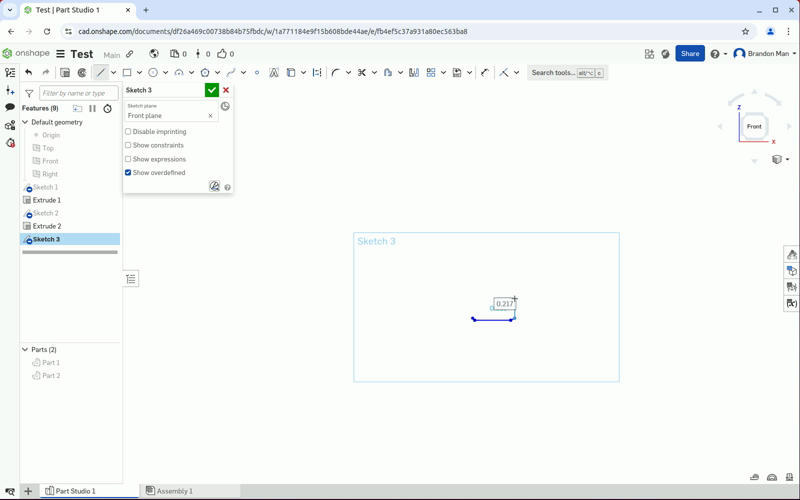
scroll(6)
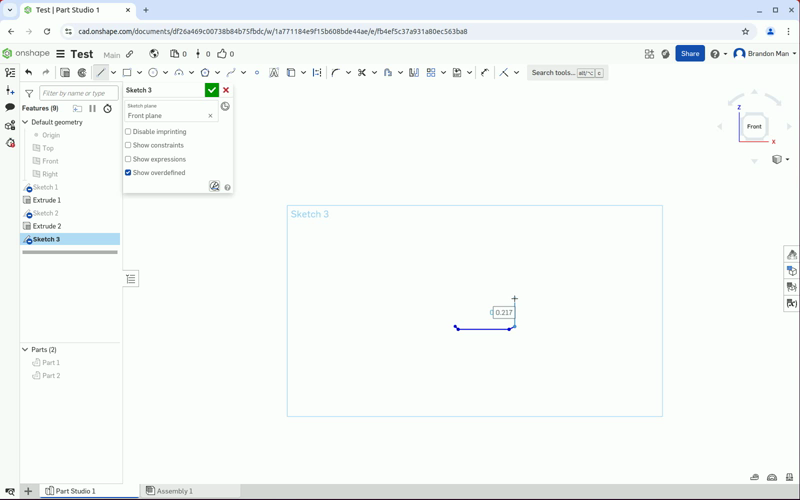
scroll(6)
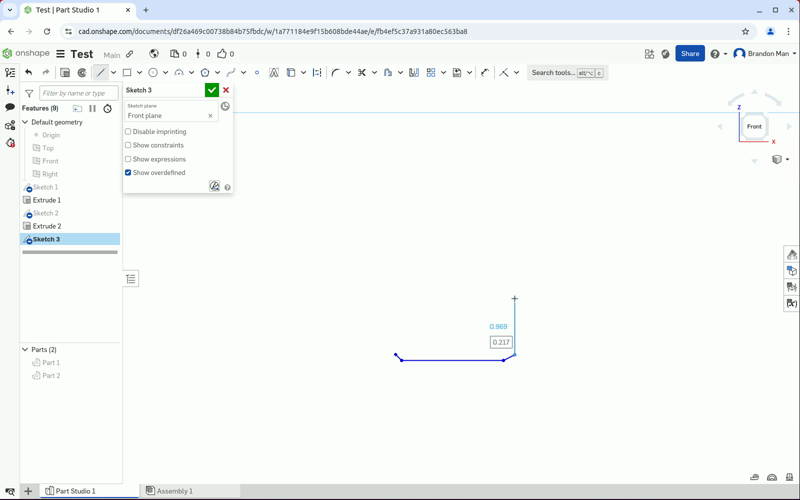
click(514, 298)
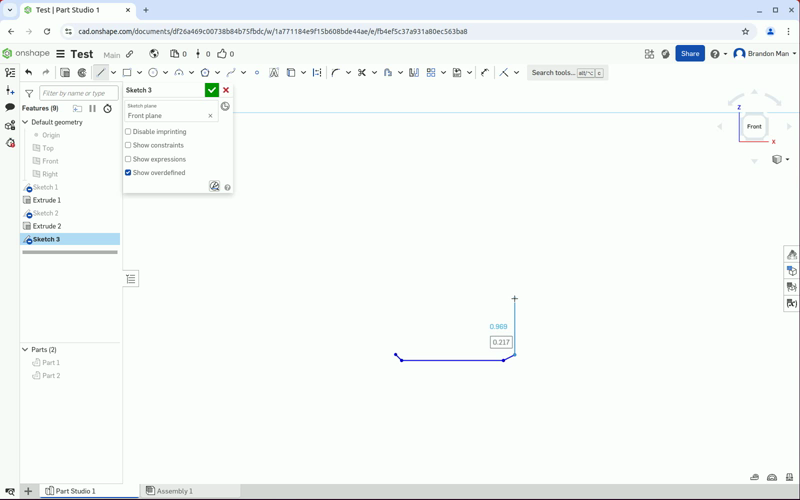
scroll(-6)
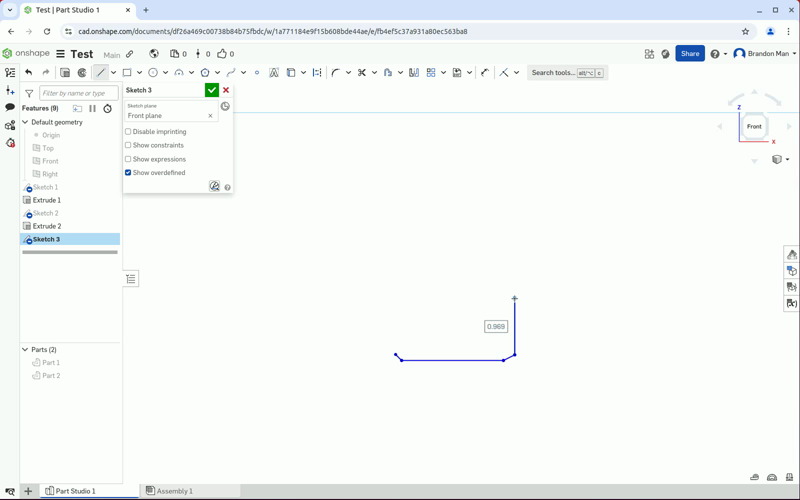
scroll(-6)
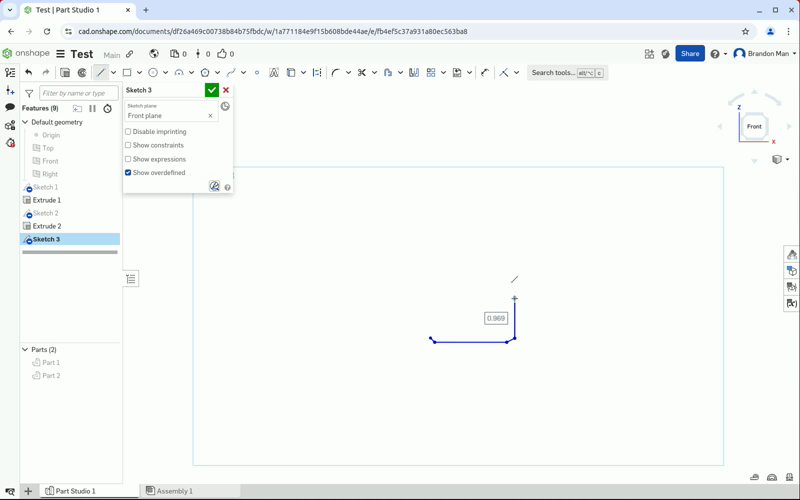
scroll(-6)
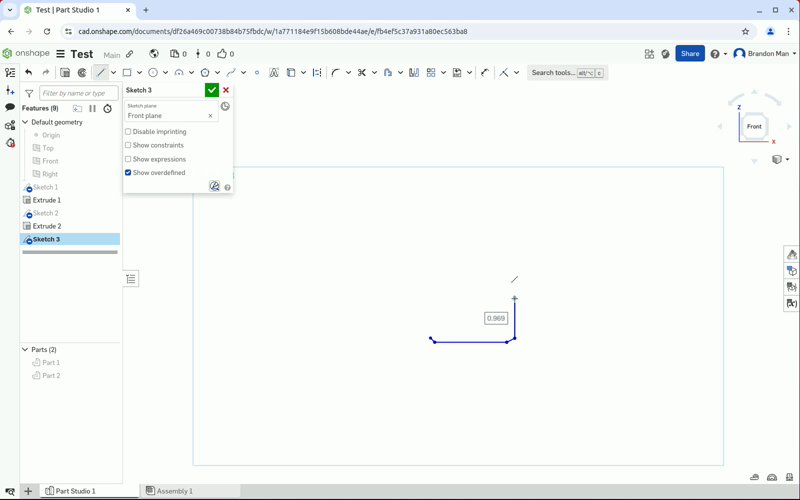
scroll(-6)
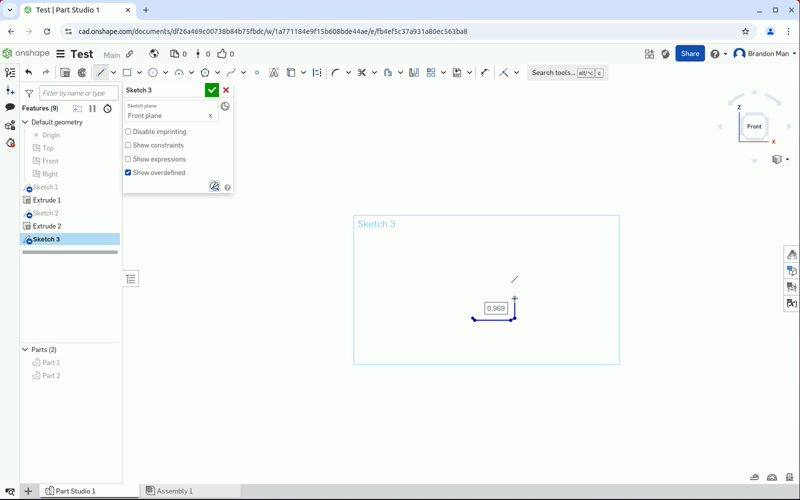
scroll(-6)
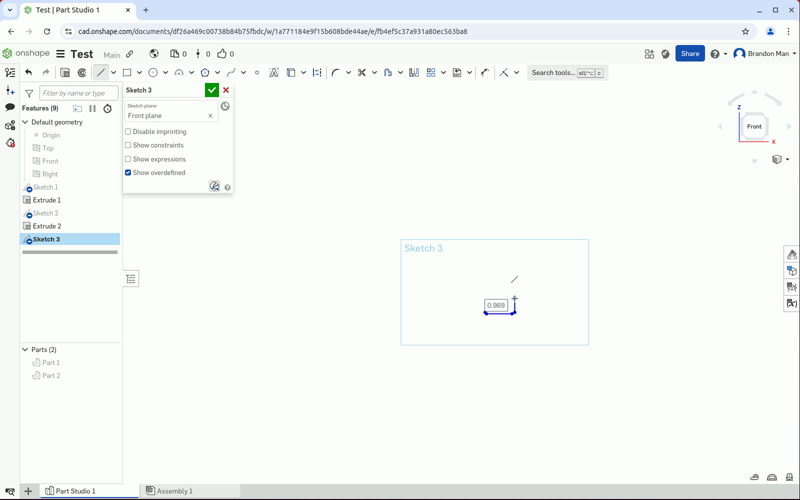
scroll(-6)
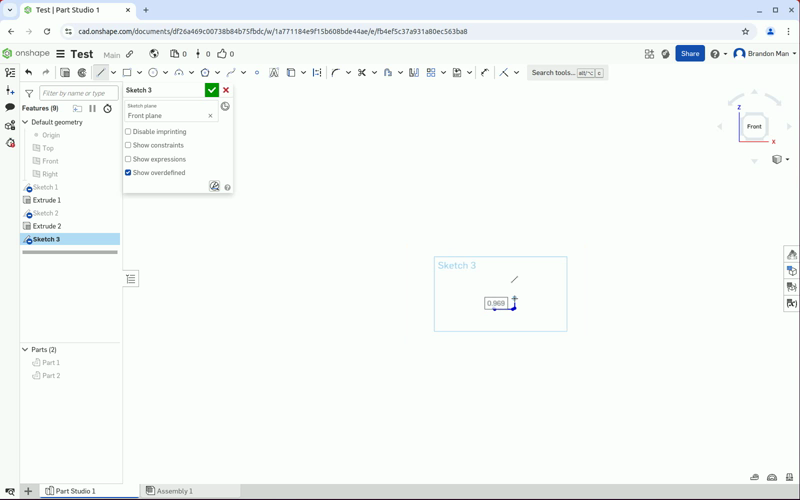
scroll(-6)
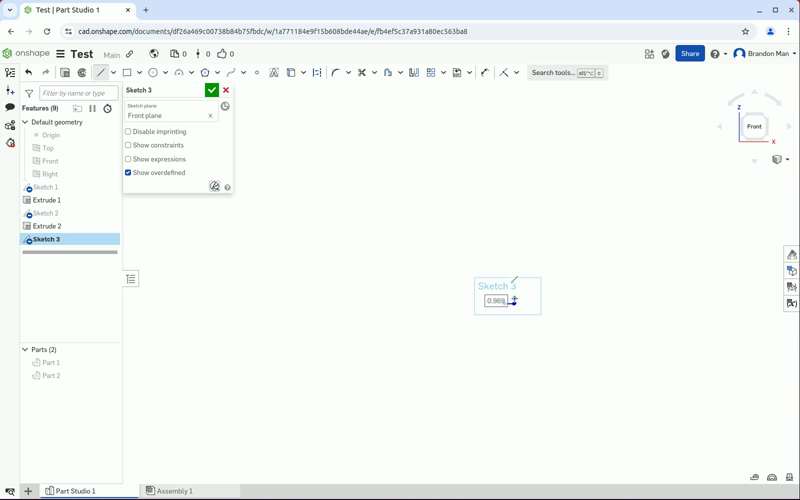
key_up(shift)
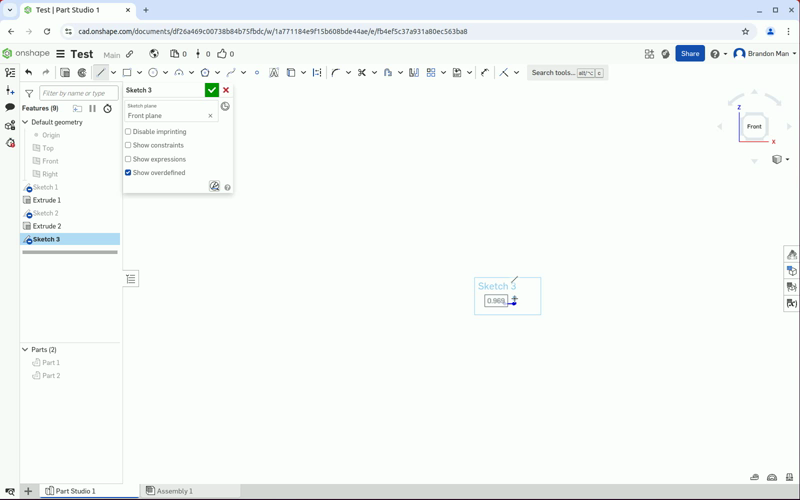
key_down(shift)
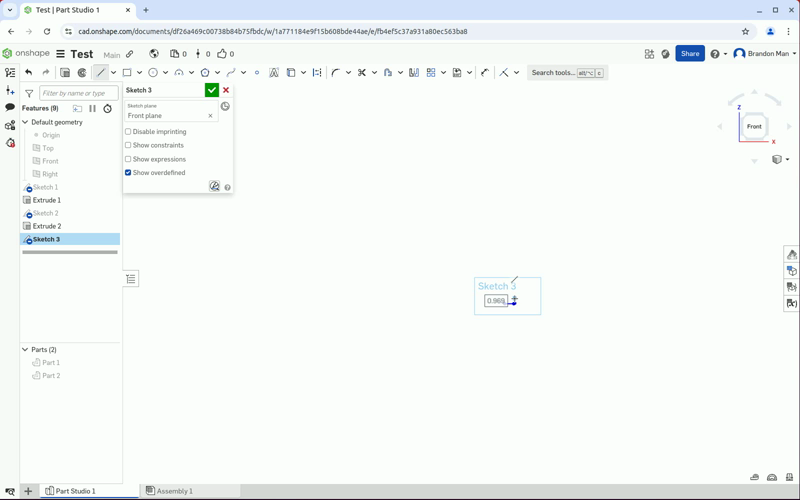
mouse_move(544, 298)
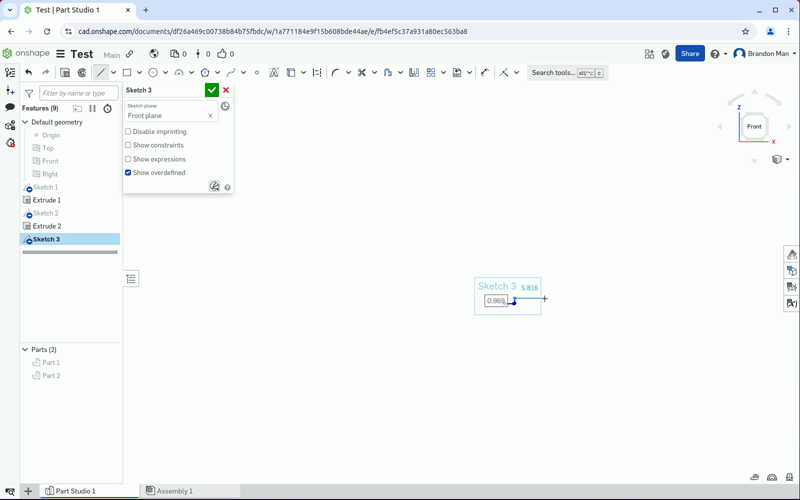
mouse_move(504, 298)
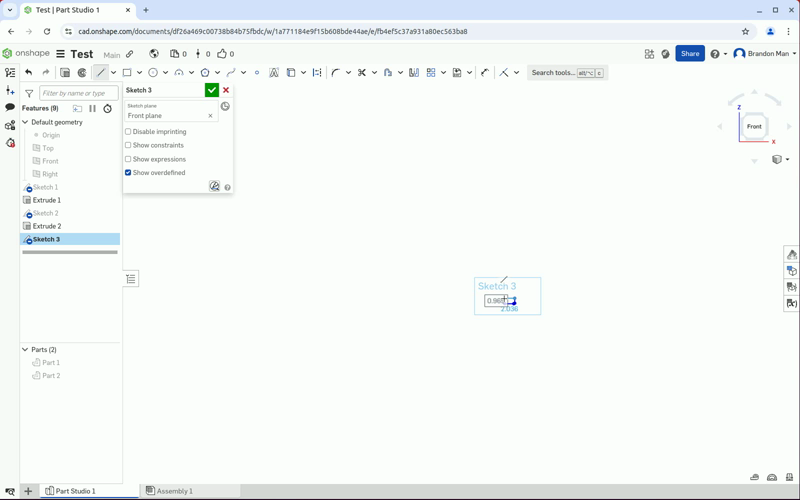
click(504, 298)
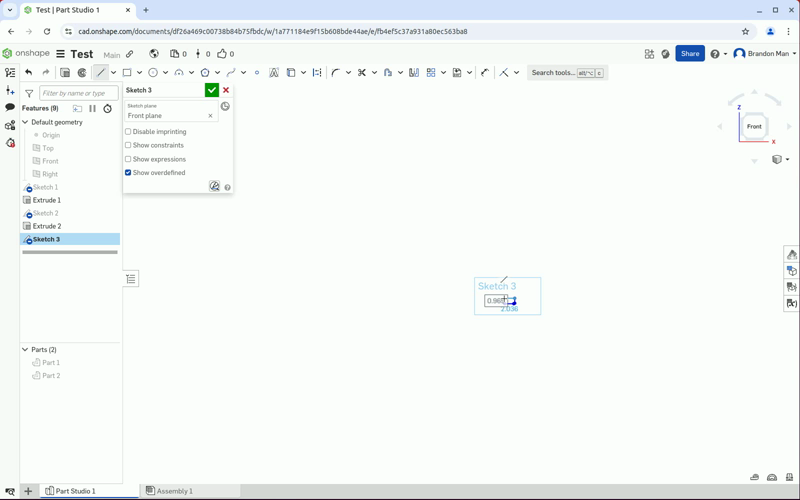
key_up(shift)
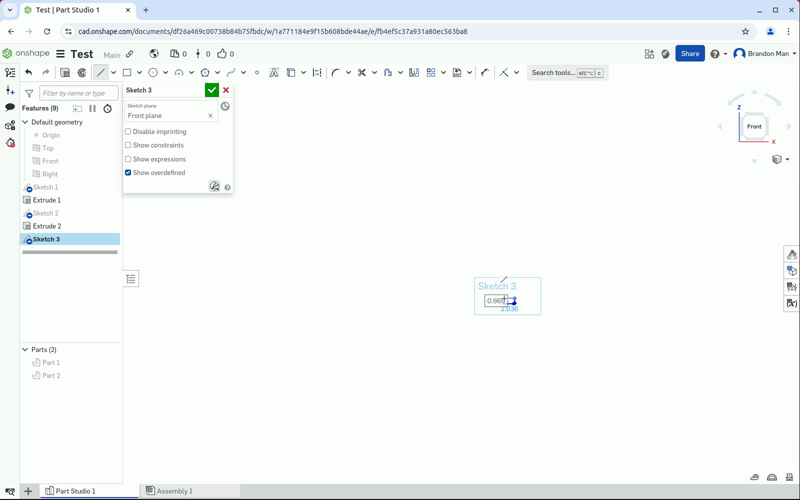
mouse_move(534, 298)
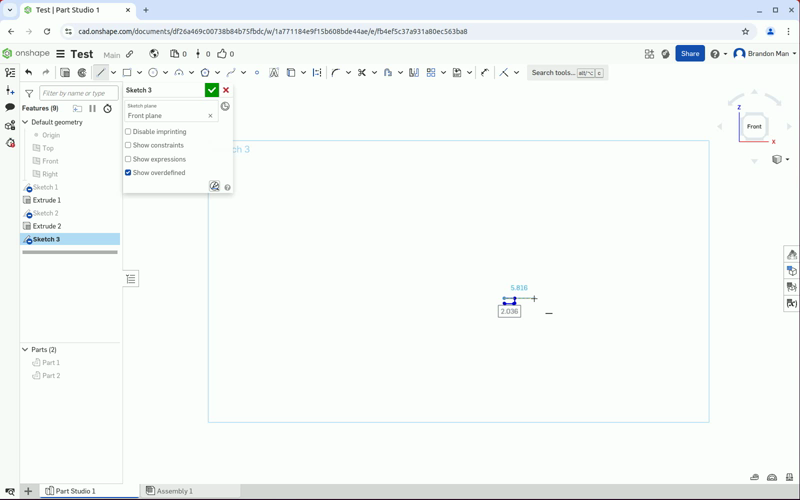
key_down(shift)
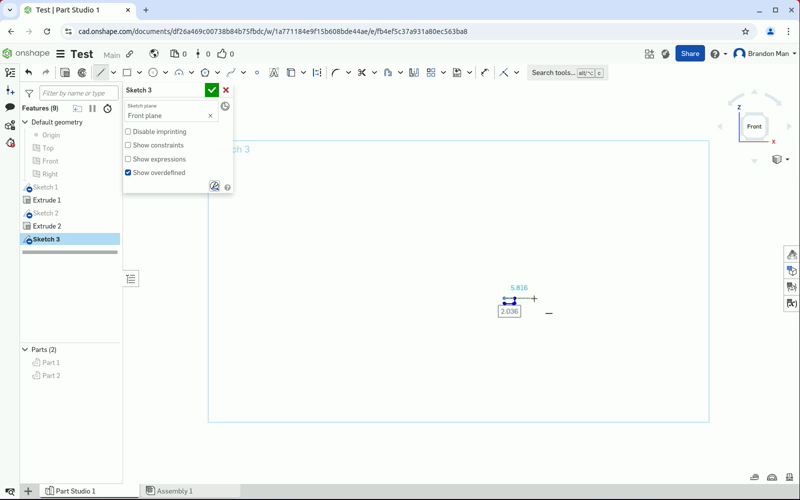
mouse_move(504, 303)
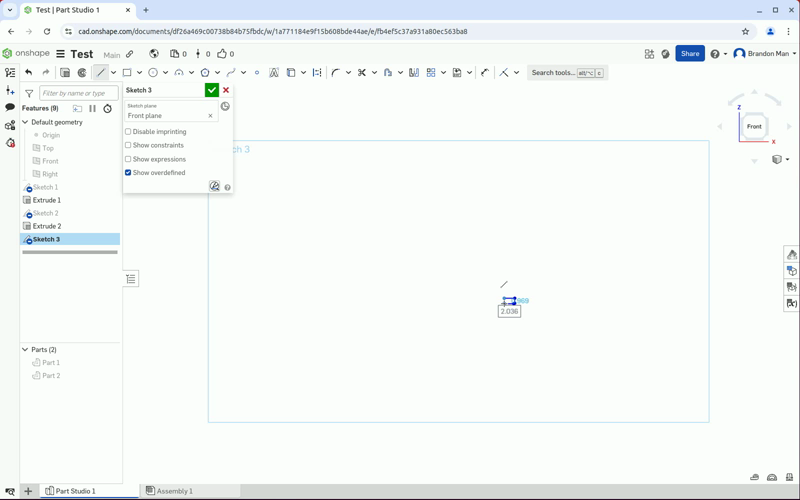
scroll(6)
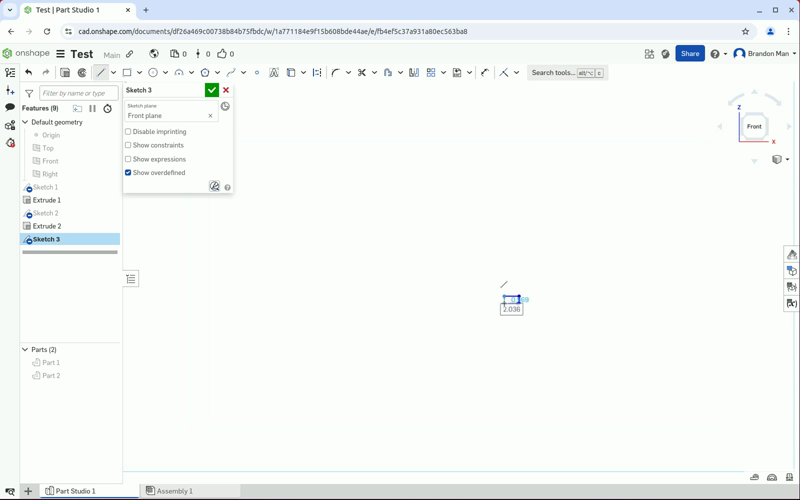
scroll(6)
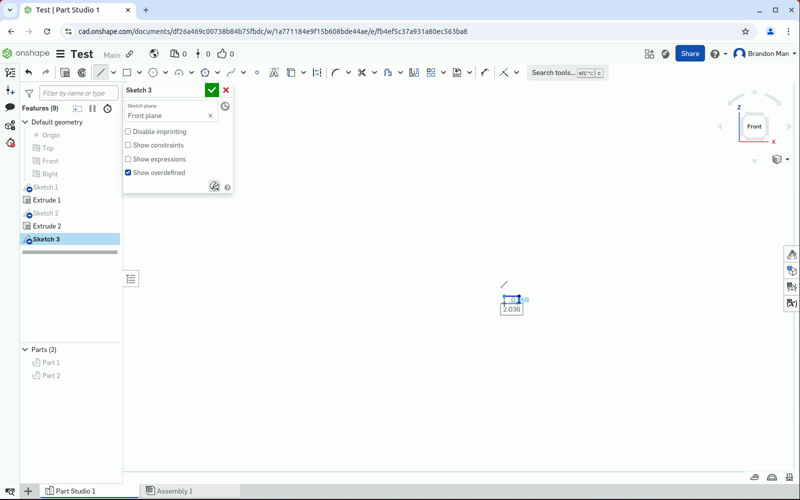
scroll(6)
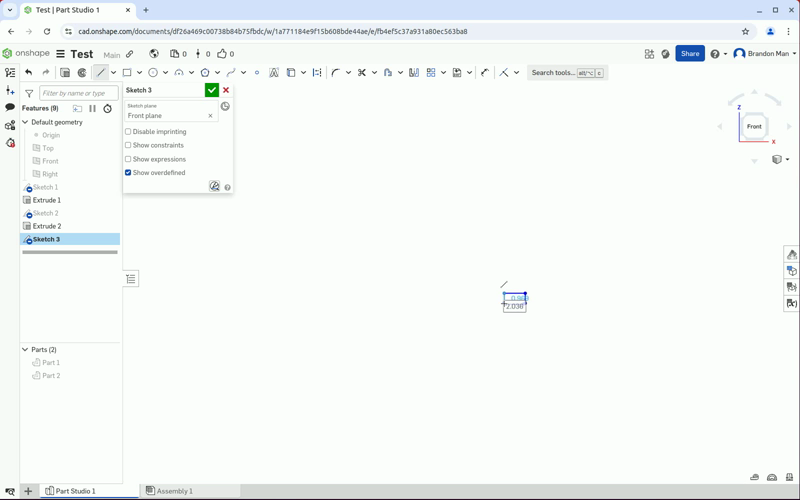
scroll(6)
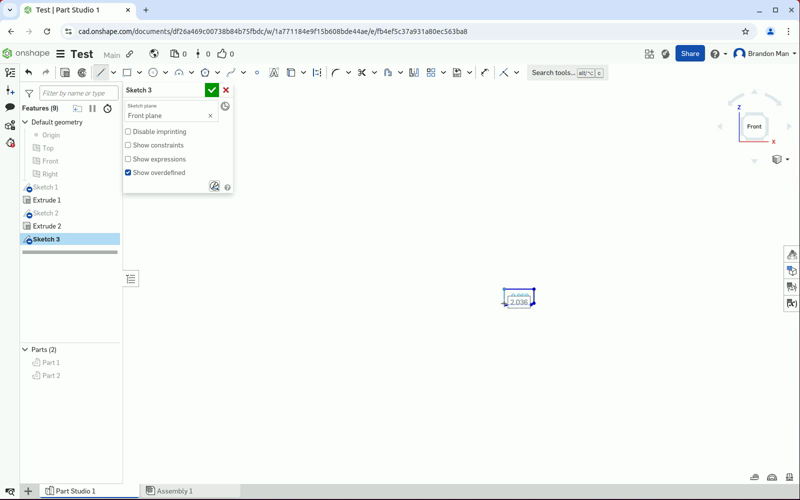
scroll(6)
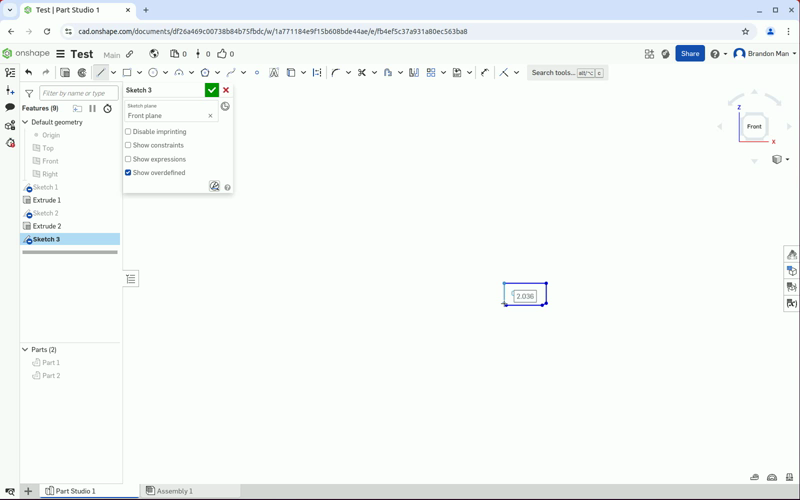
scroll(6)
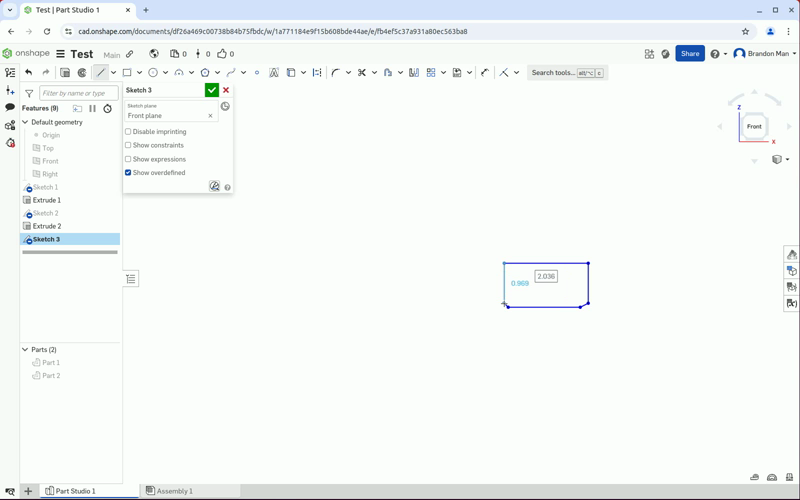
scroll(6)
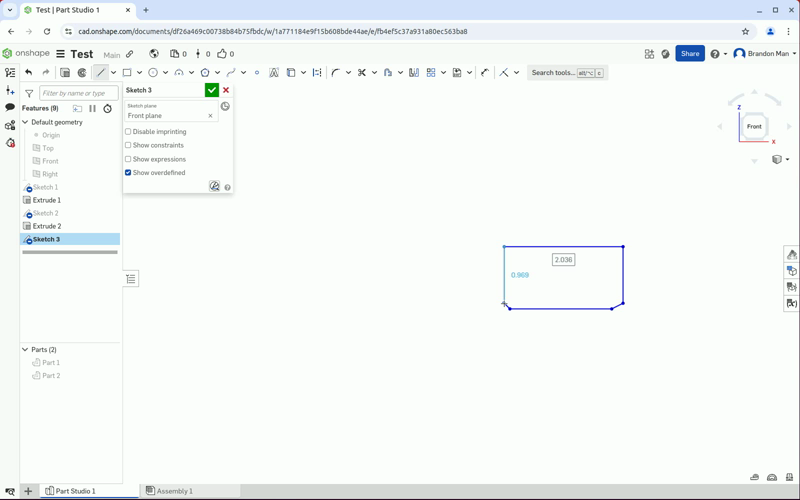
key_up(shift)
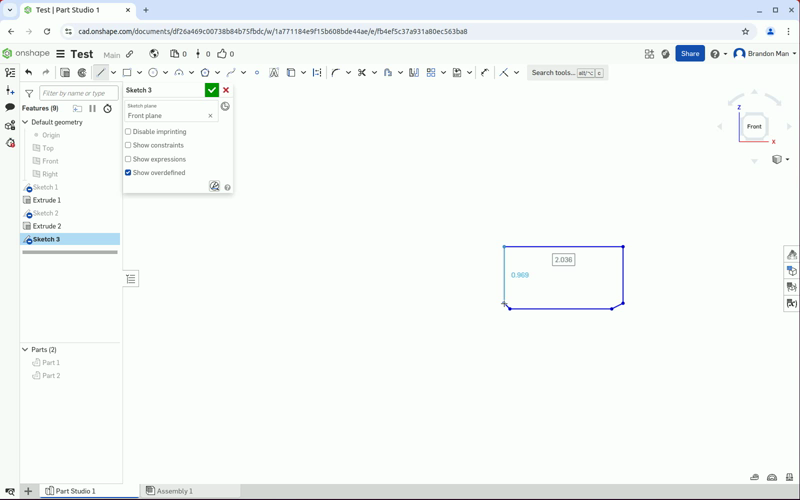
click(504, 303)
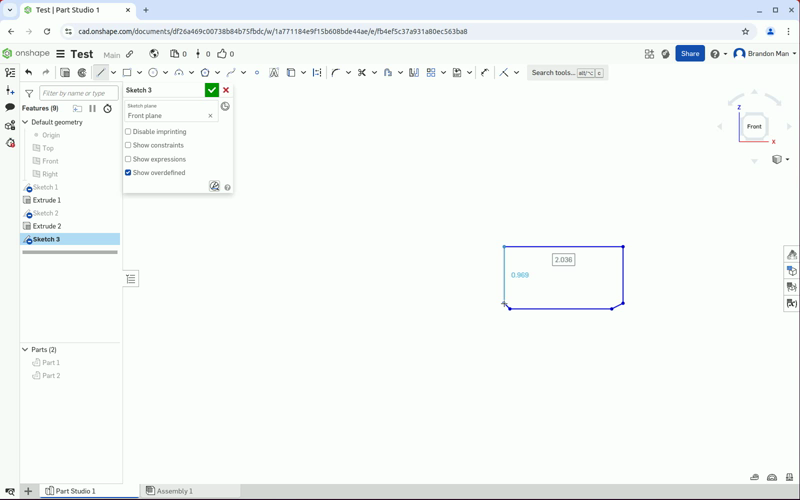
scroll(-6)
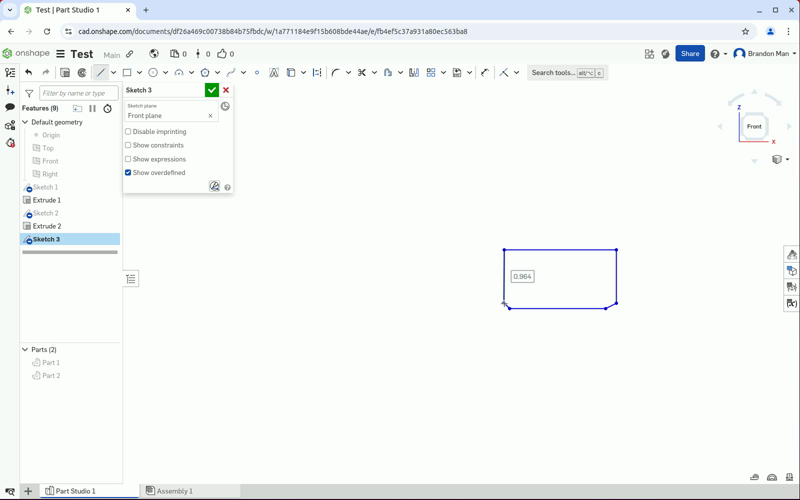
scroll(-6)
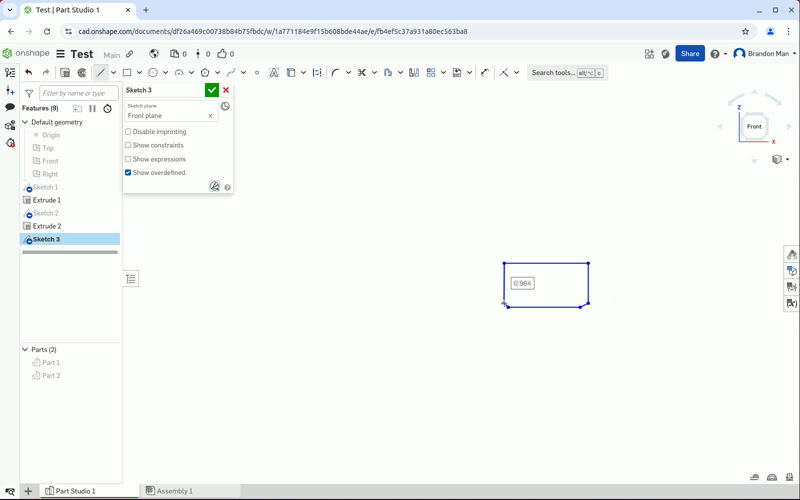
scroll(-6)
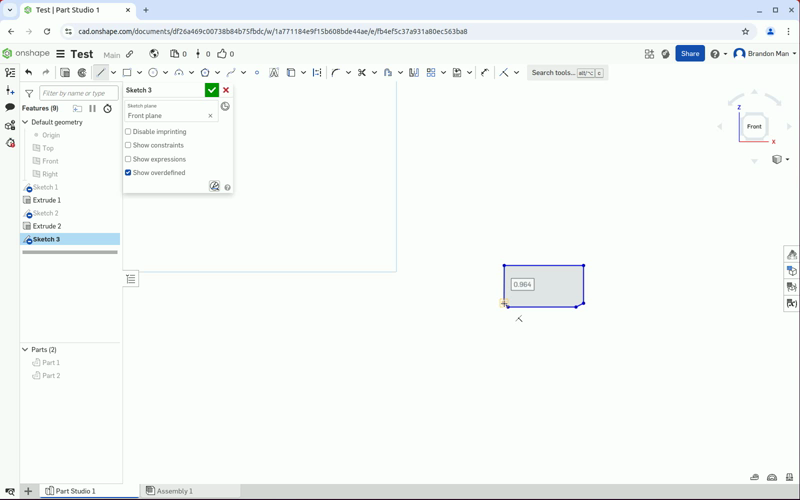
scroll(-6)
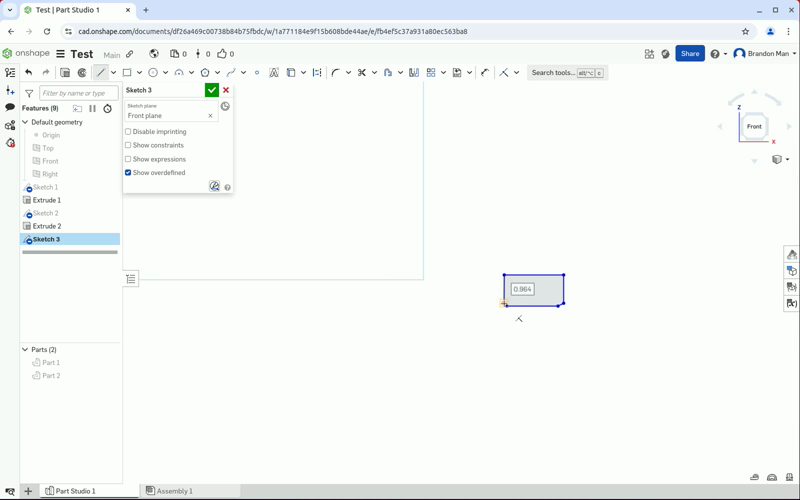
scroll(-6)
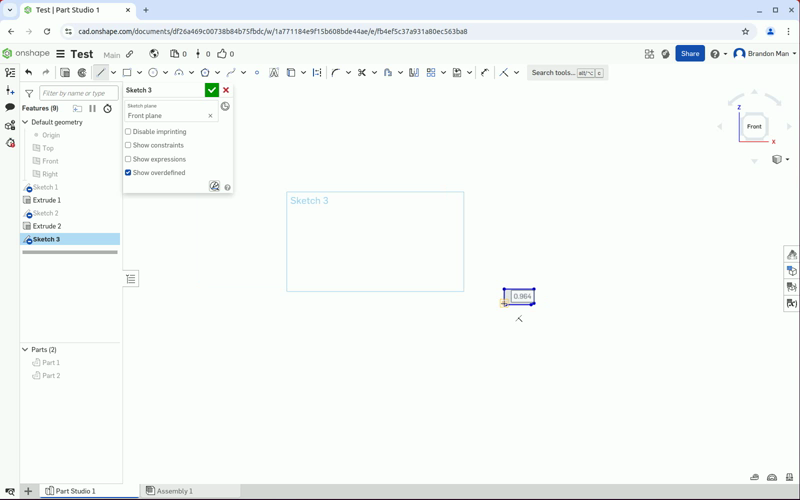
scroll(-6)
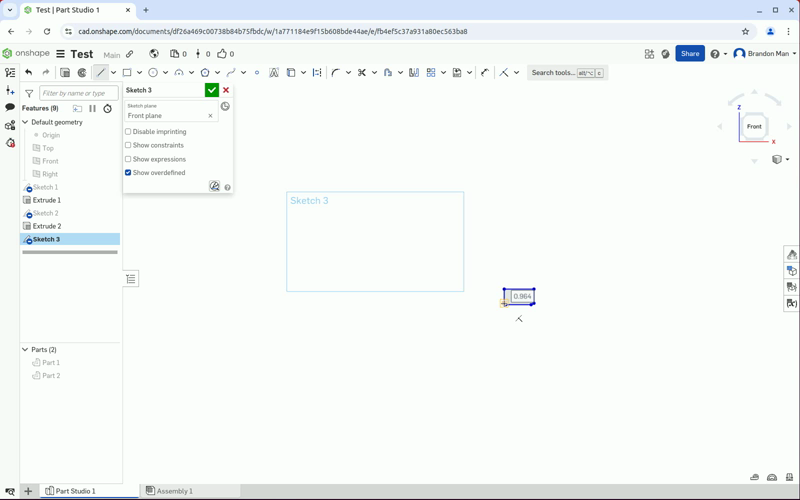
scroll(-6)
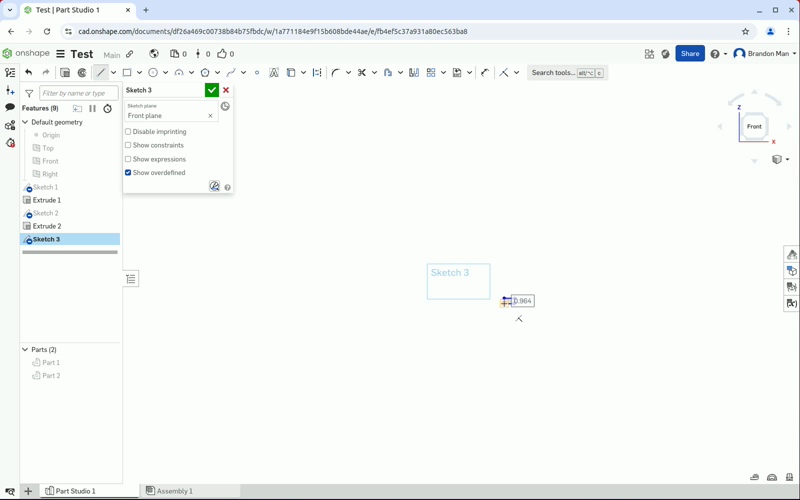
key(esc)
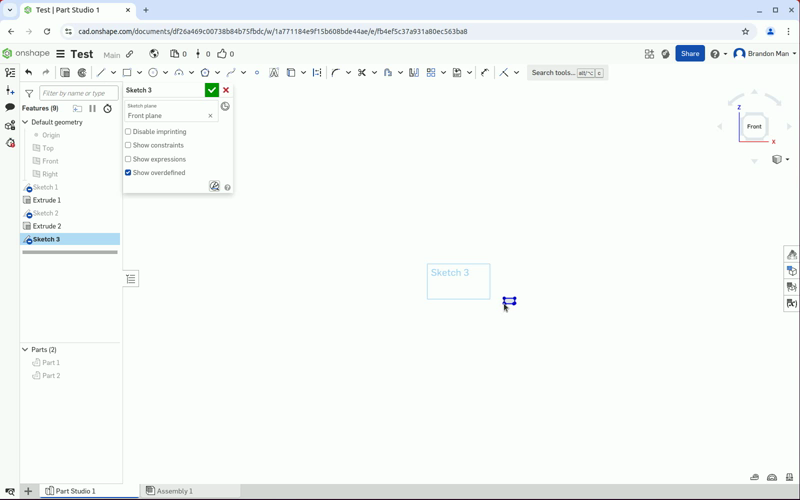
key(c)
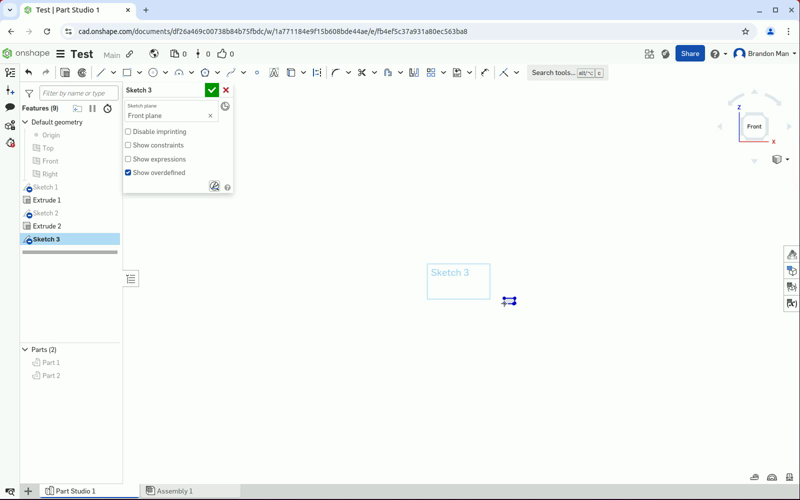
key_down(shift)
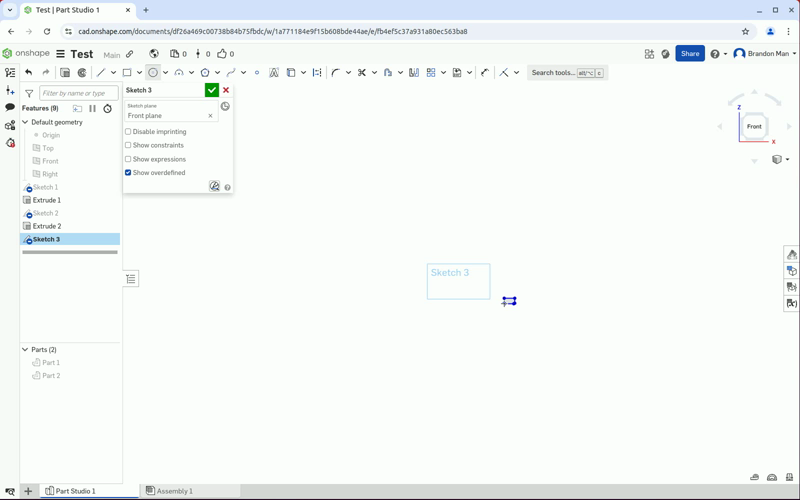
mouse_move(509, 301)
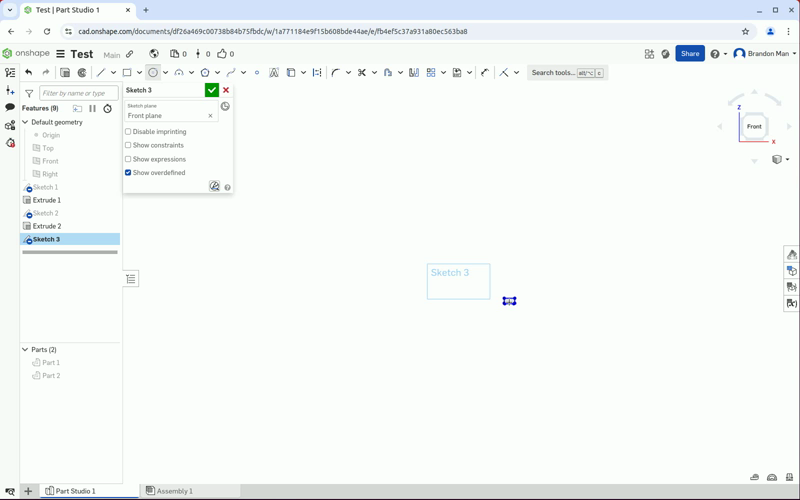
click(509, 301)
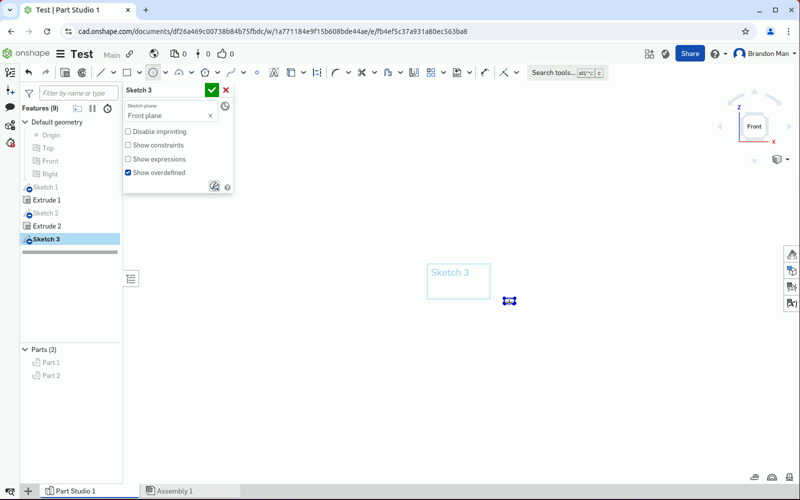
key_up(shift)
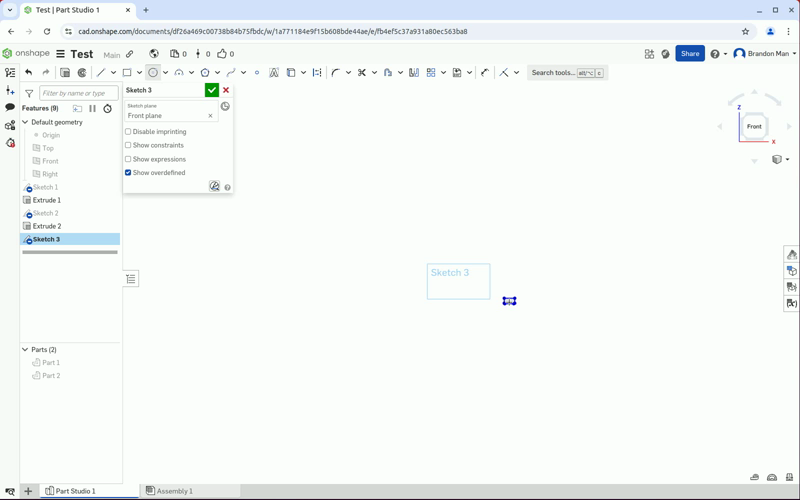
mouse_move(510, 301)
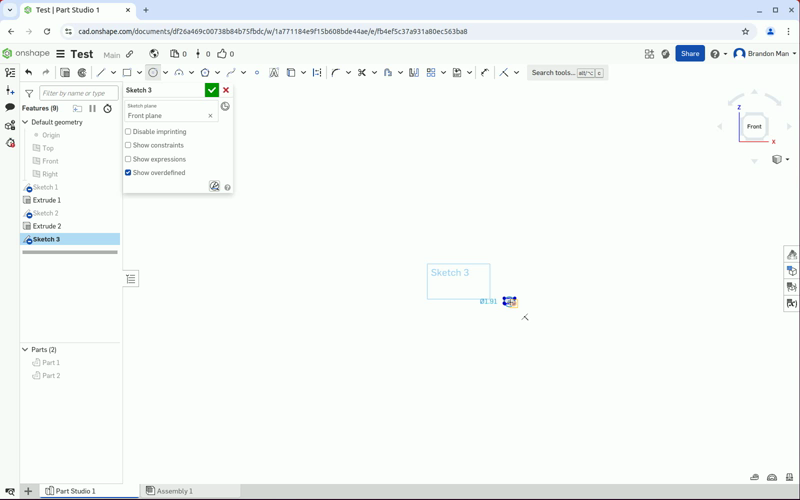
scroll(6)
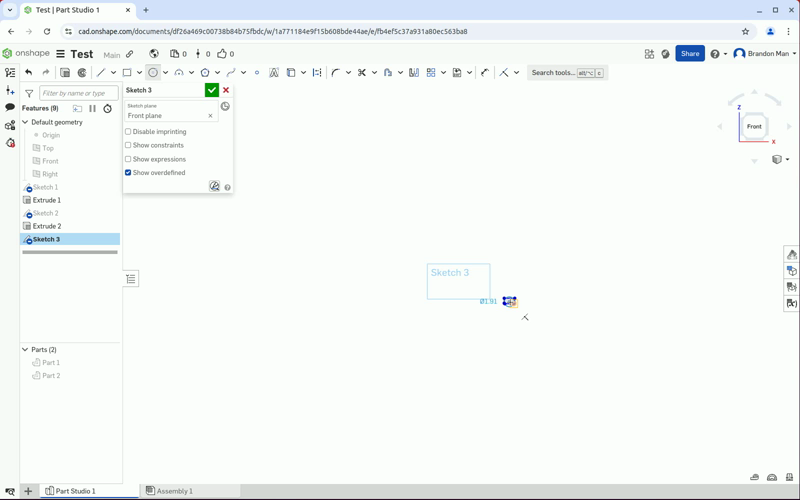
scroll(6)
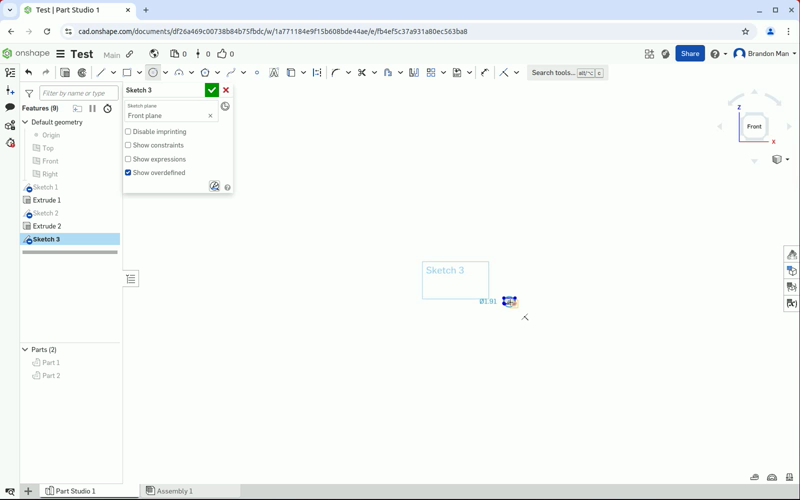
scroll(6)
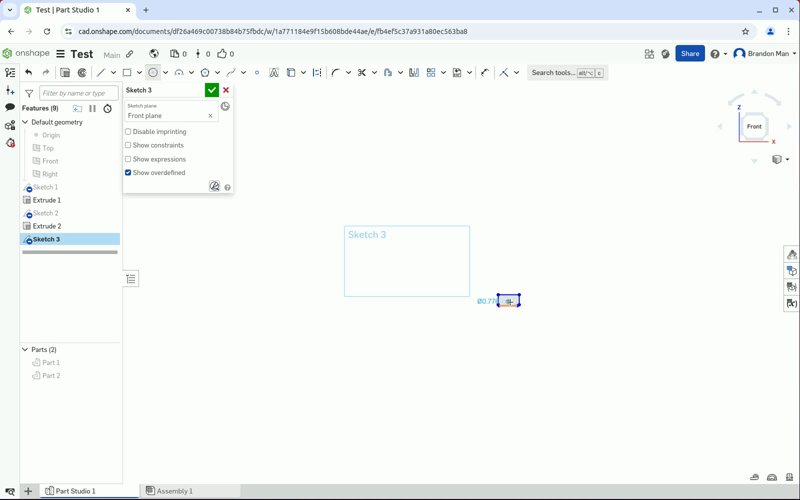
scroll(6)
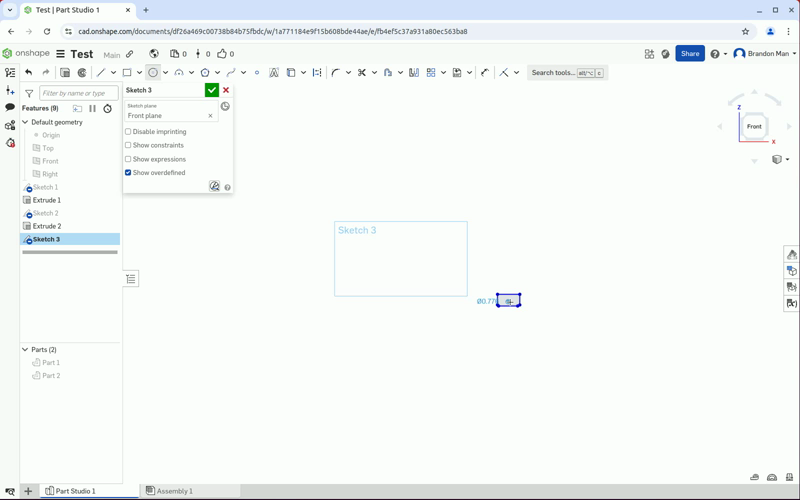
scroll(6)
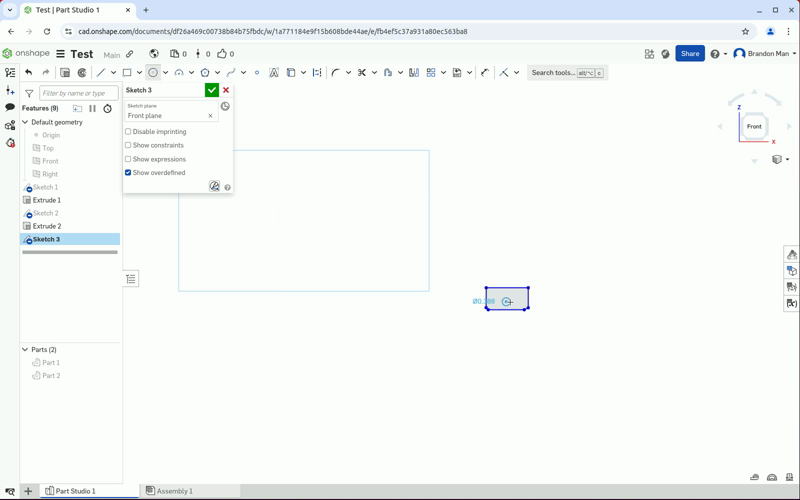
scroll(6)
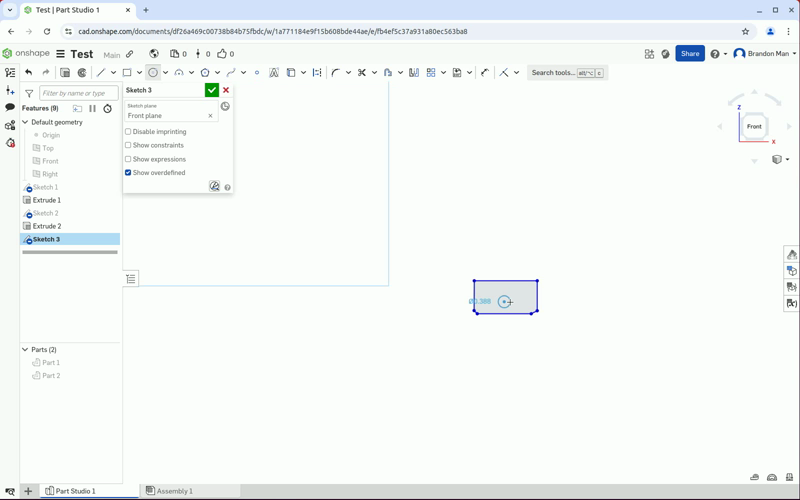
scroll(6)
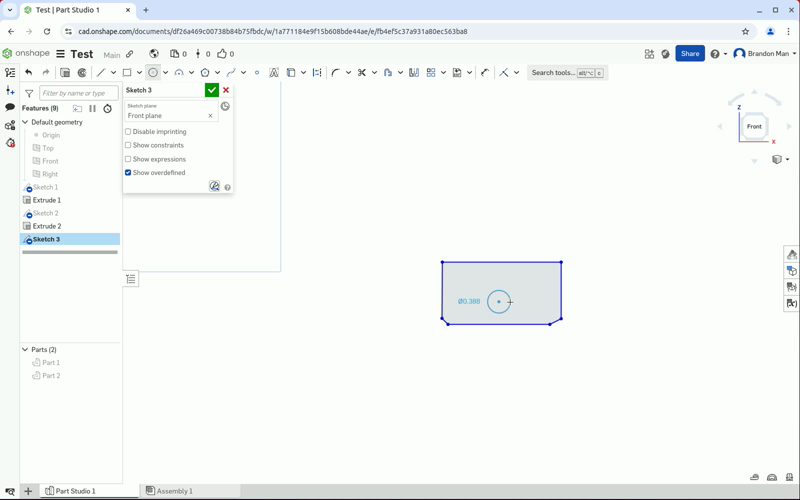
click(510, 301)
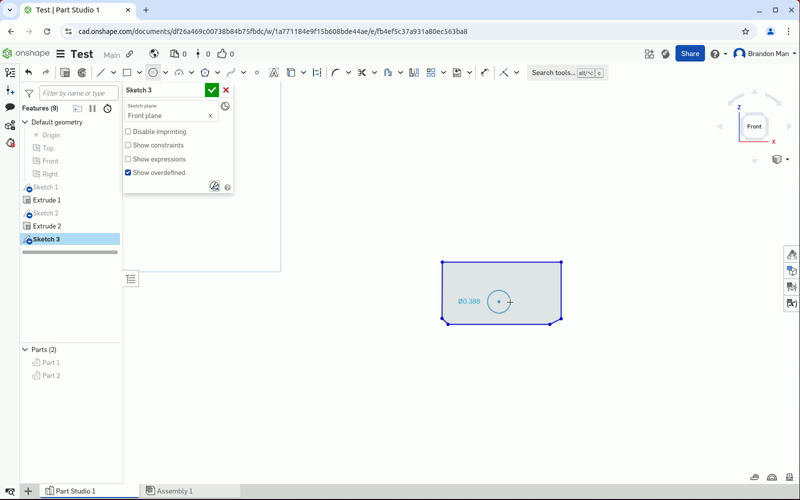
scroll(-6)
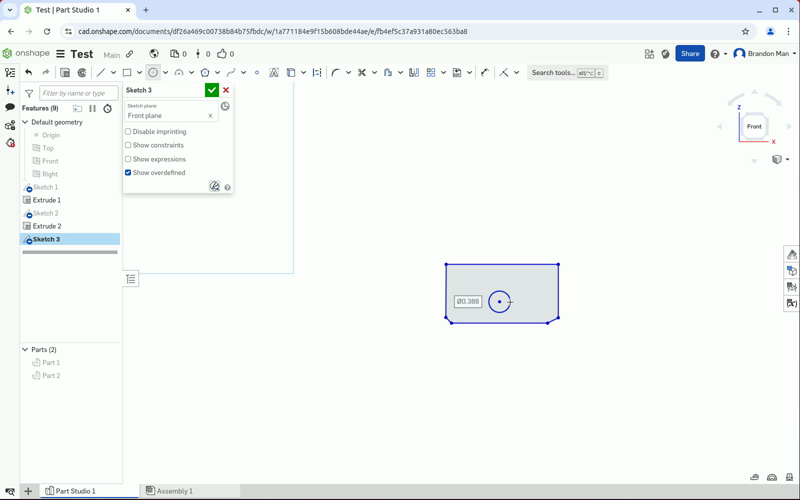
scroll(-6)
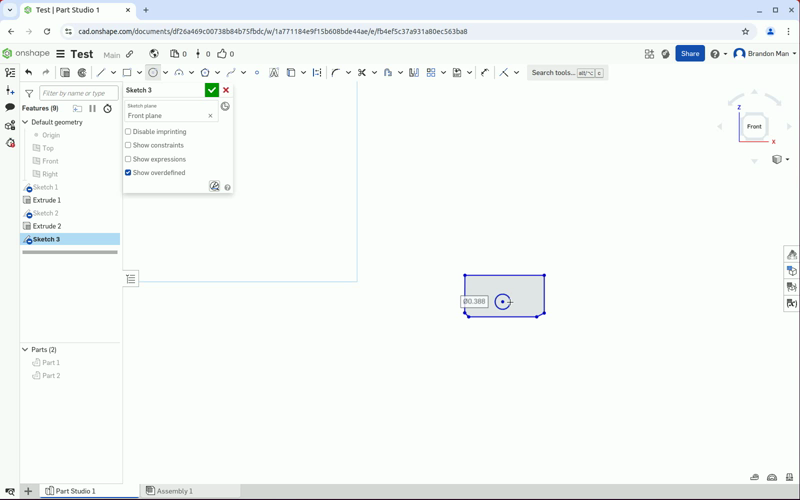
scroll(-6)
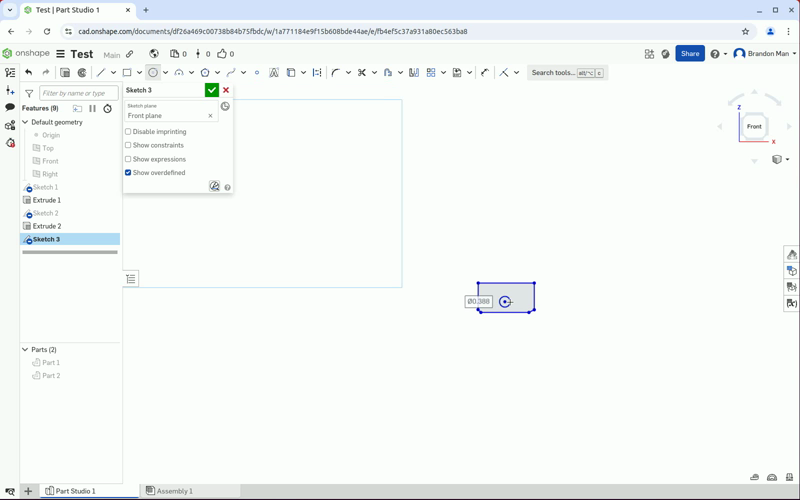
scroll(-6)
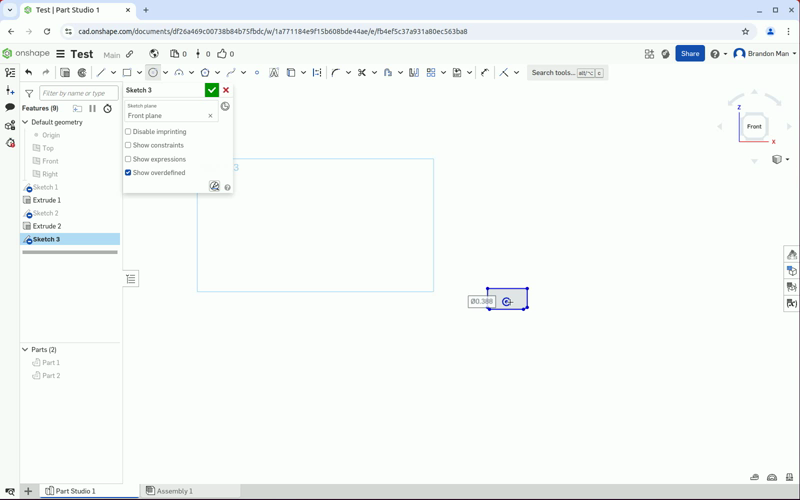
scroll(-6)
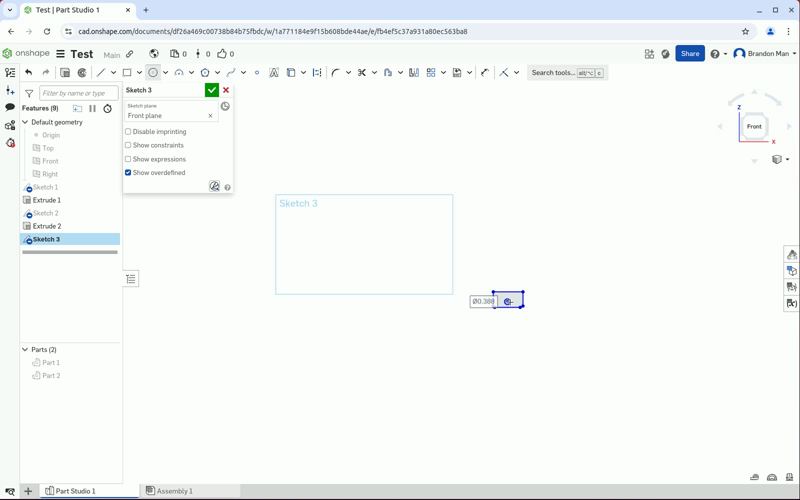
scroll(-6)
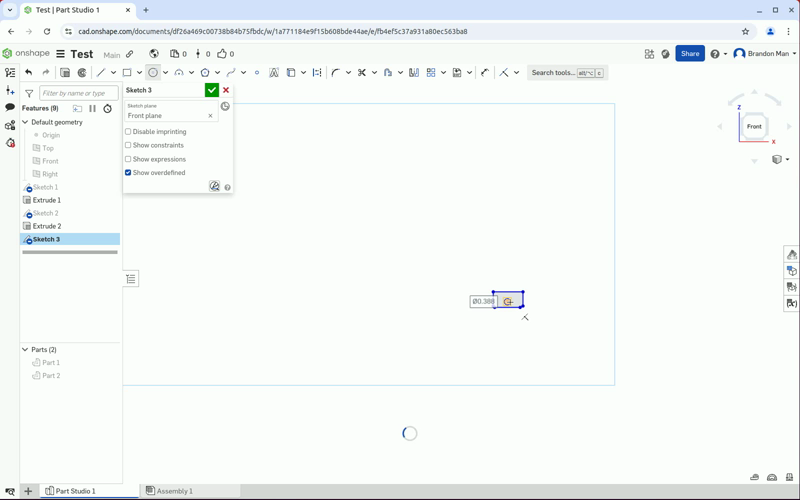
scroll(-6)
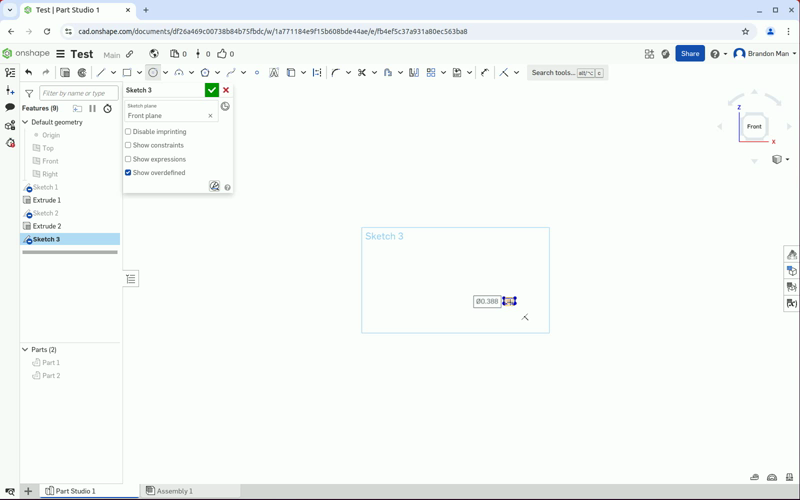
key(esc)
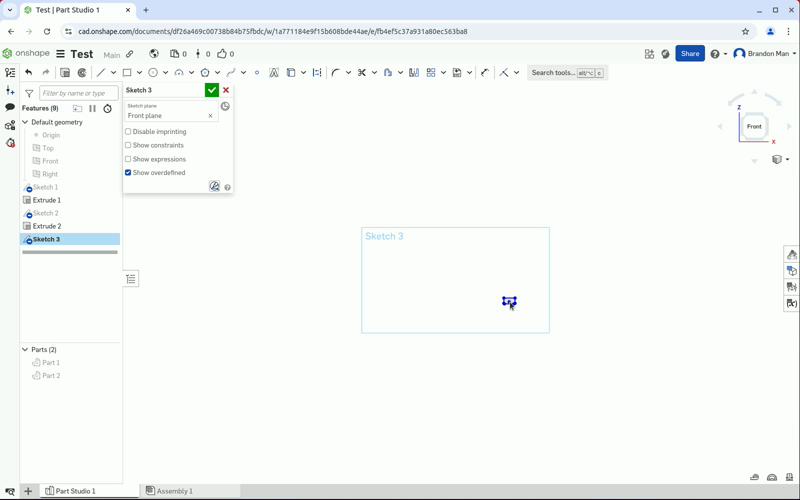
mouse_move(507, 303)
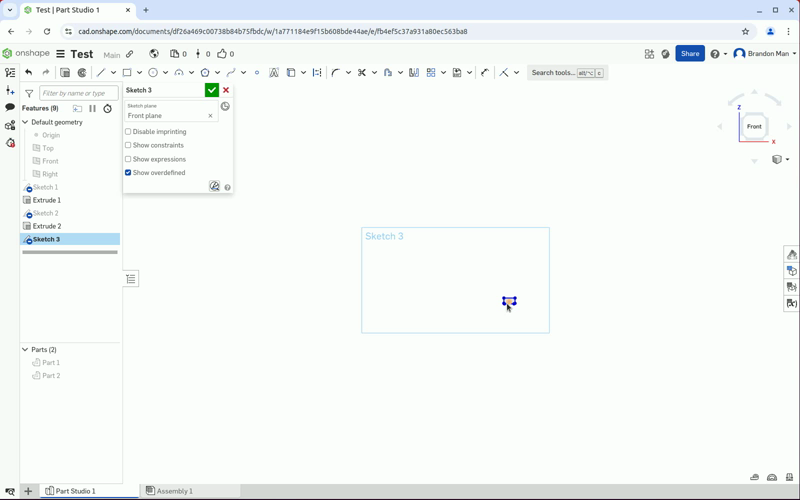
scroll(6)
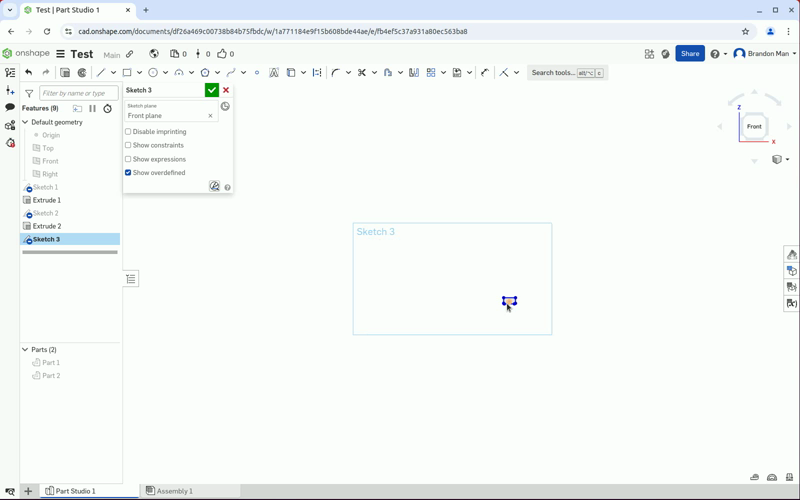
scroll(6)
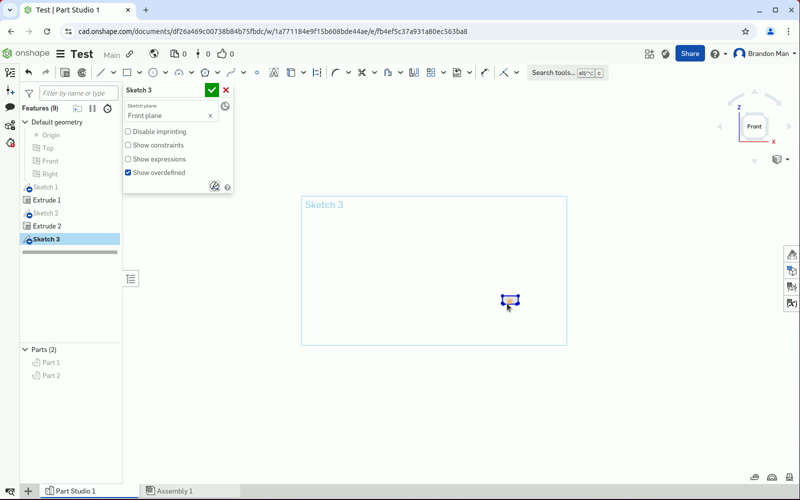
scroll(6)
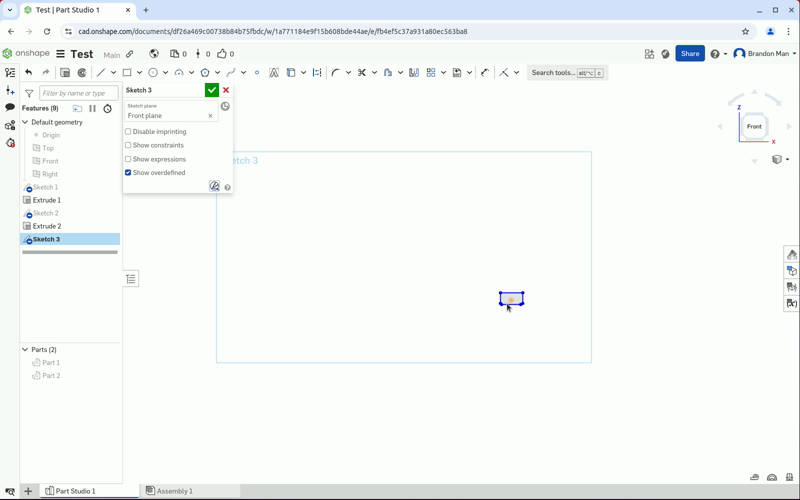
scroll(6)
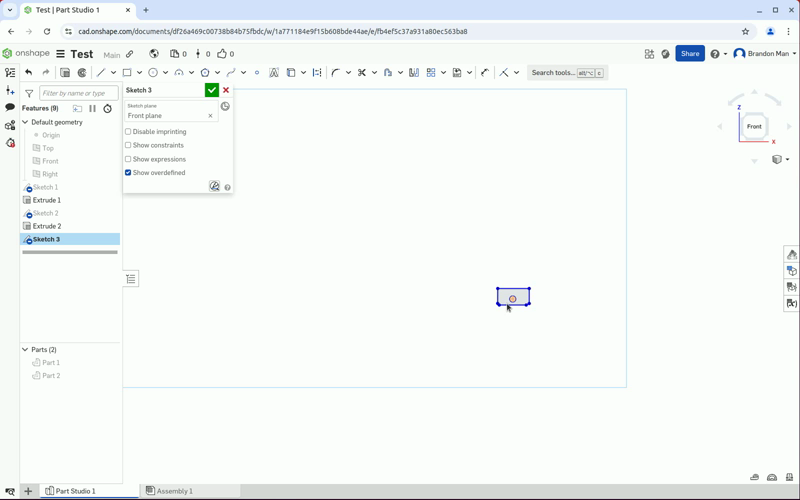
scroll(6)
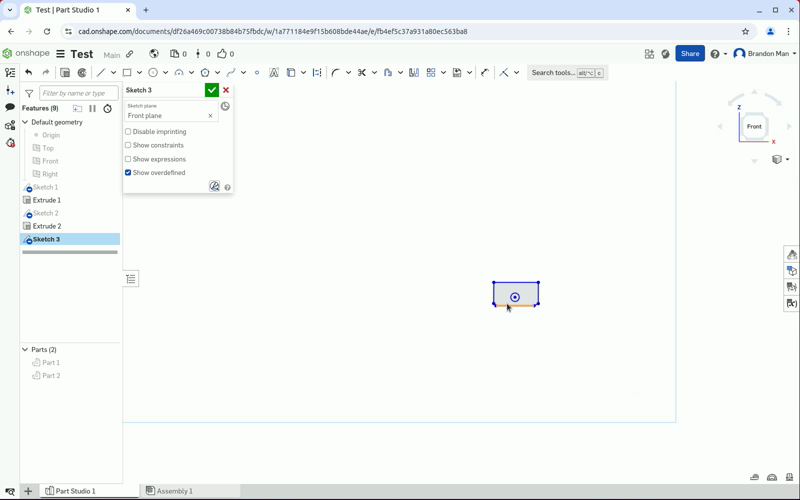
scroll(6)
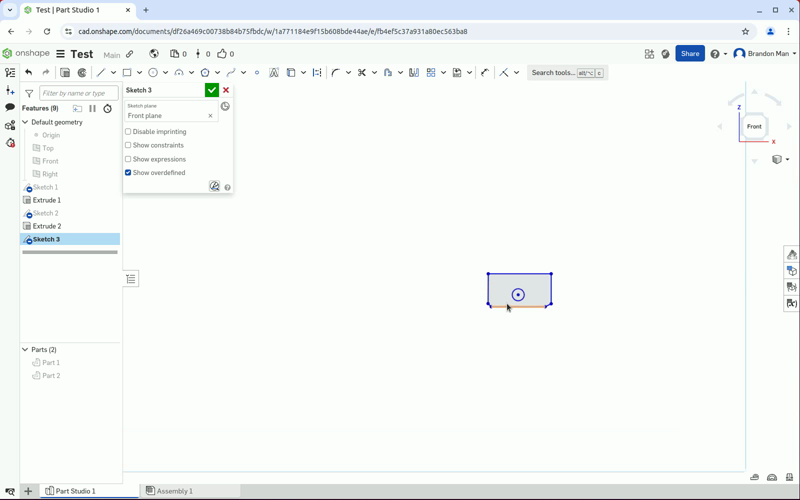
scroll(6)
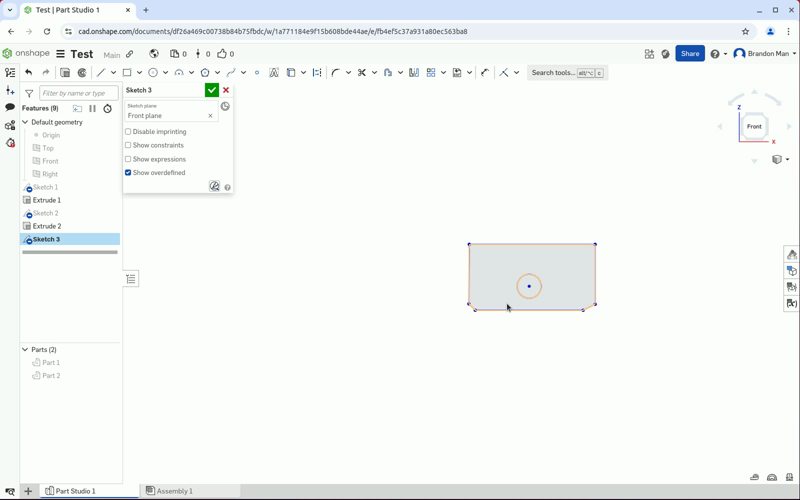
click(507, 303)
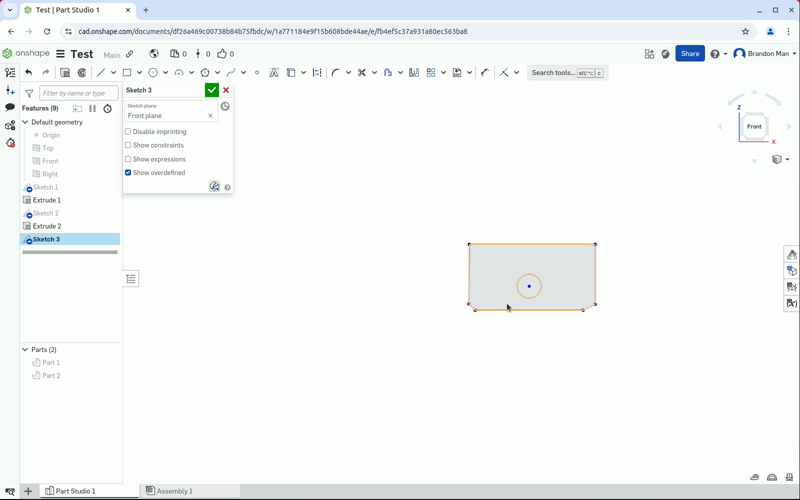
scroll(-6)
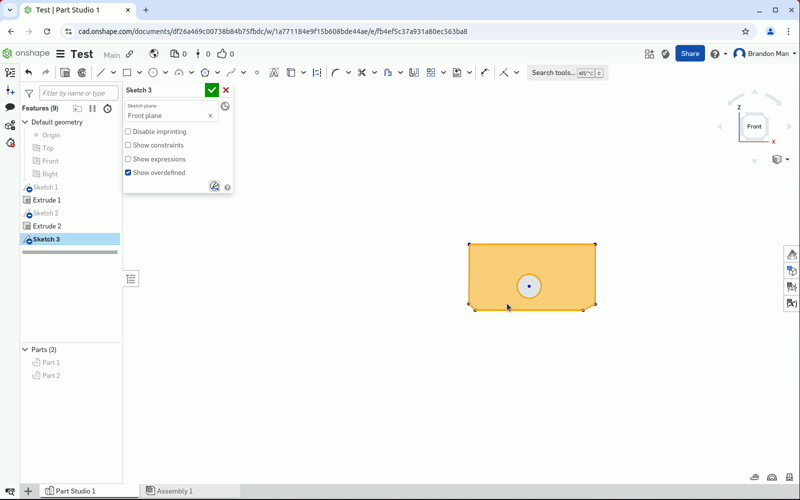
scroll(-6)
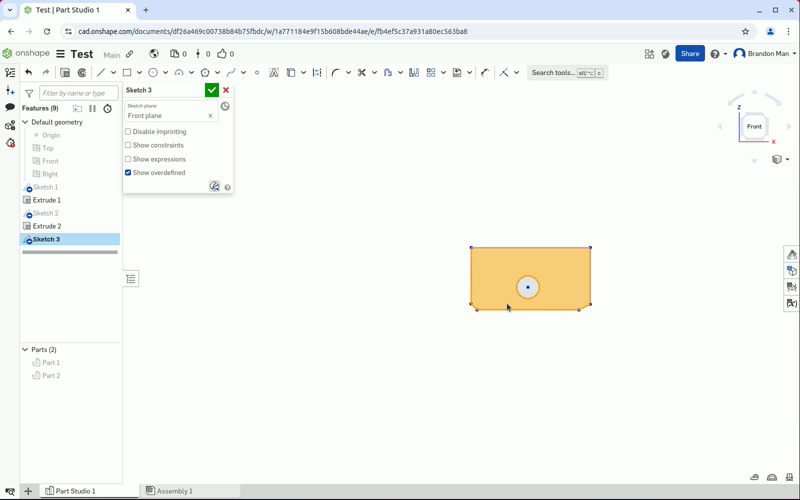
scroll(-6)
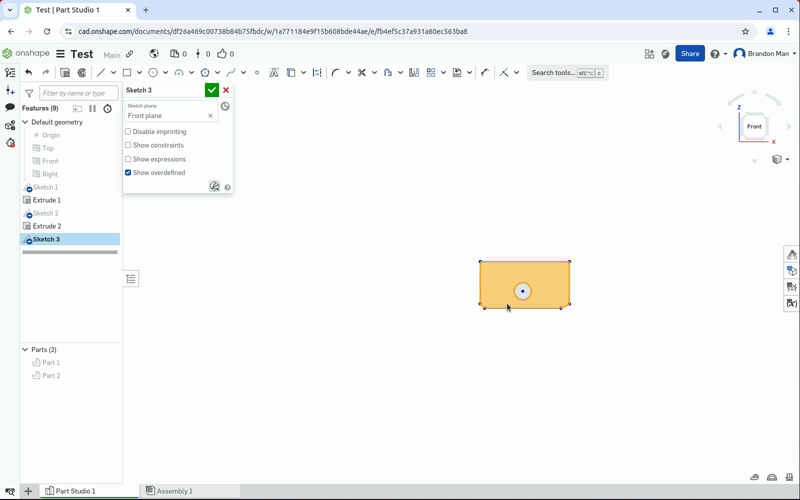
scroll(-6)
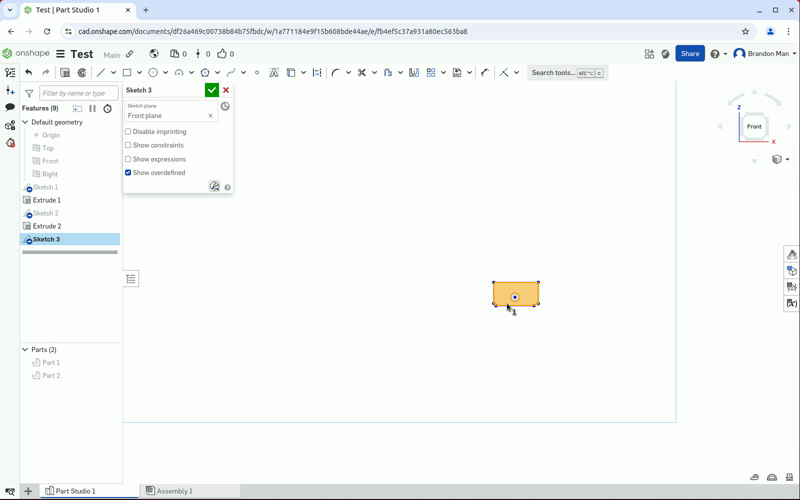
scroll(-6)
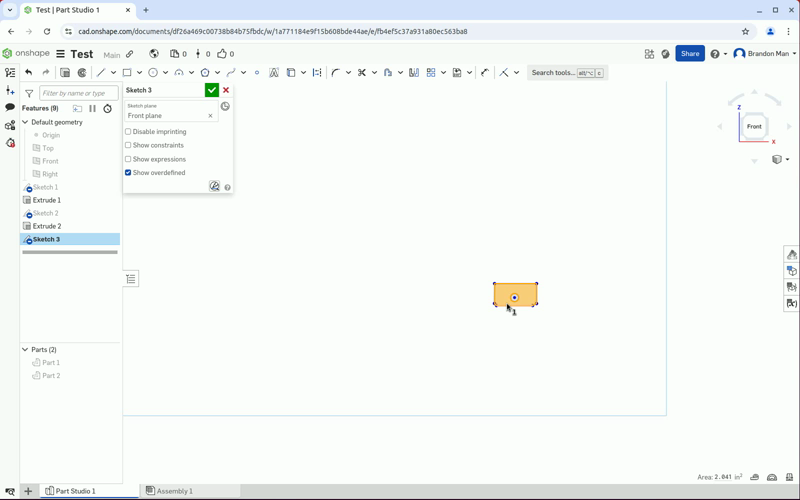
scroll(-6)
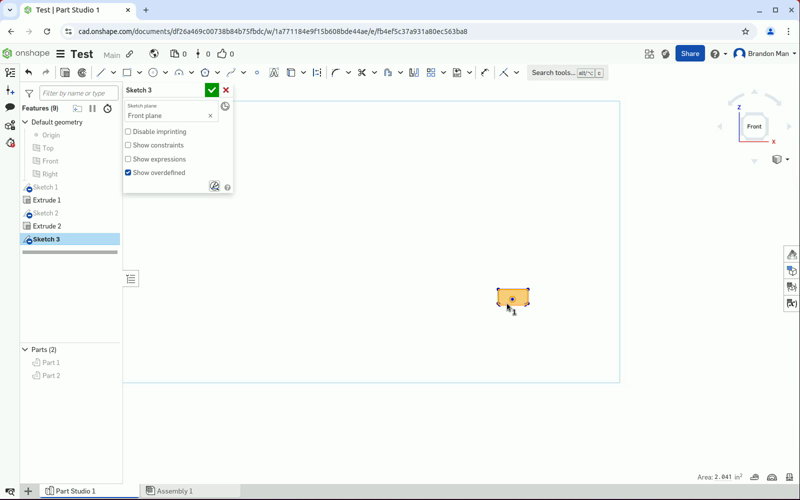
scroll(-6)
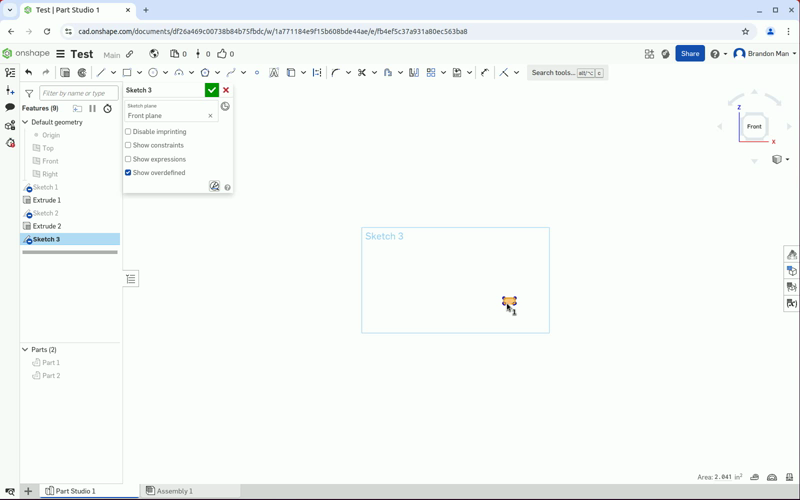
mouse_move(73, 352)
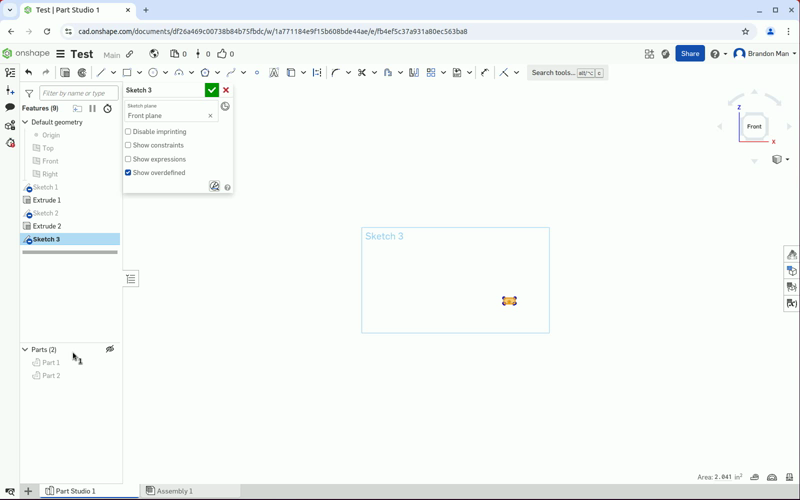
key(shift+y)
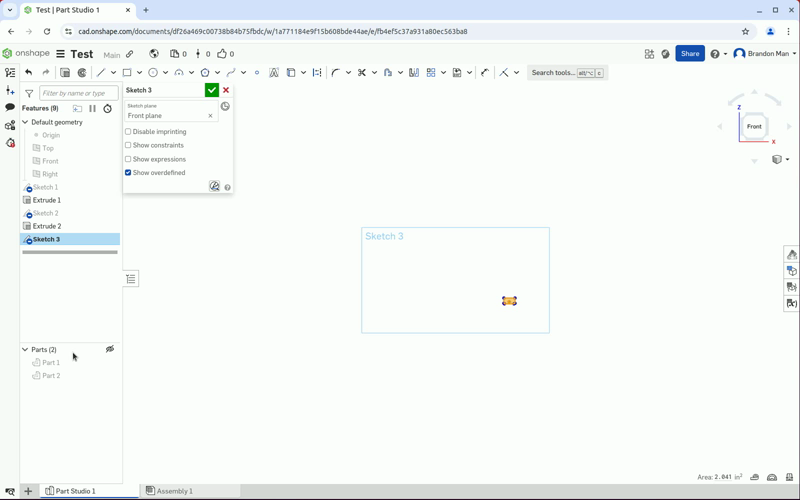
key(shift+e)
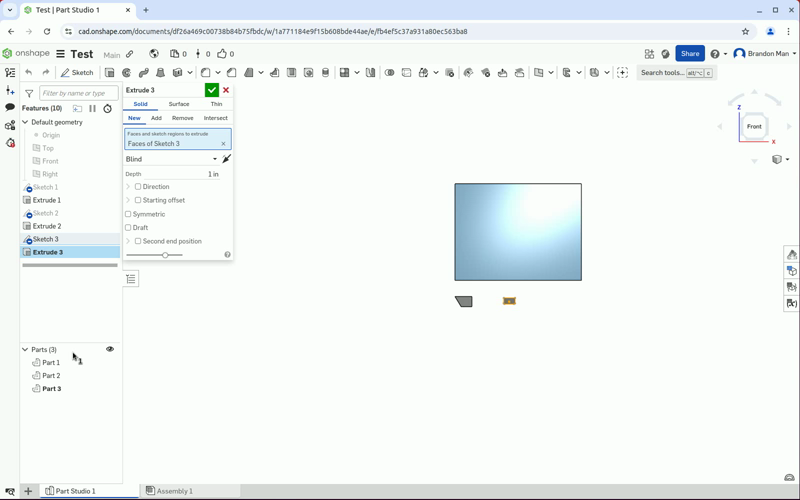
mouse_move(143, 106)
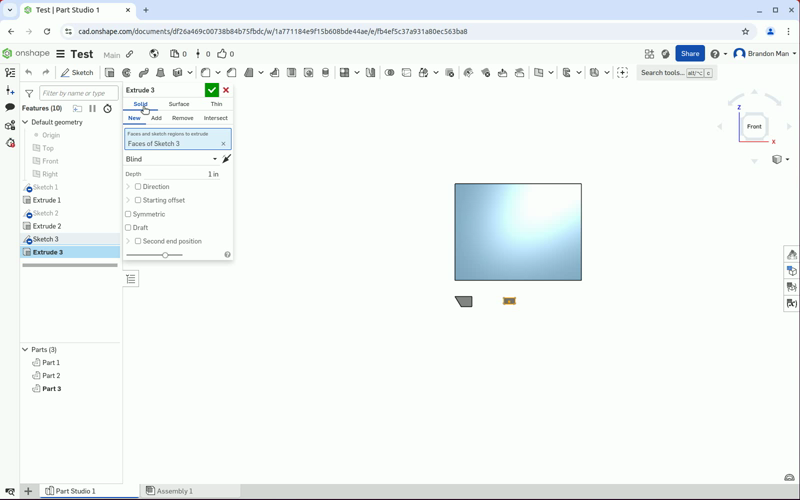
click(143, 106)
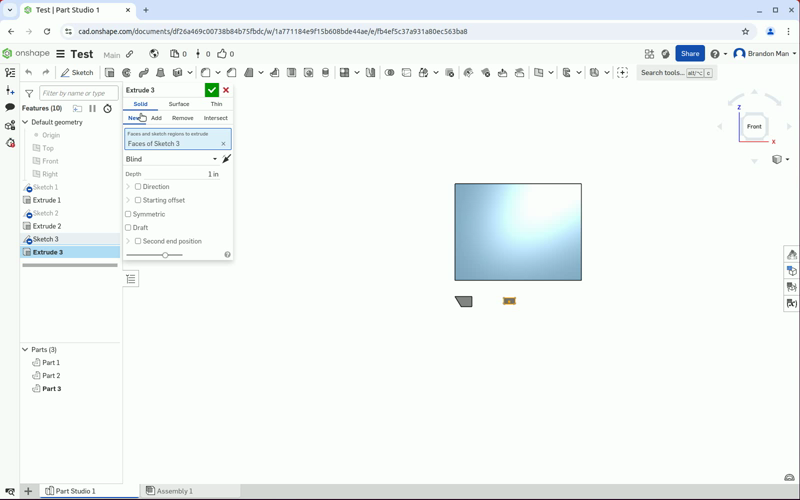
mouse_move(137, 120)
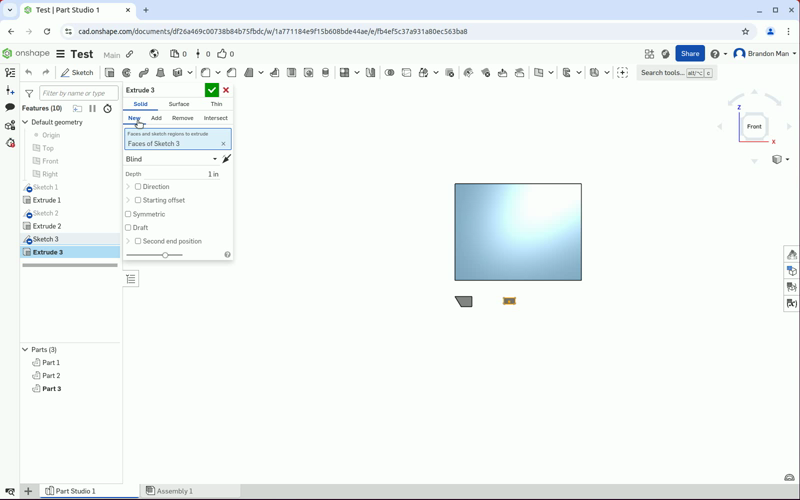
click(137, 120)
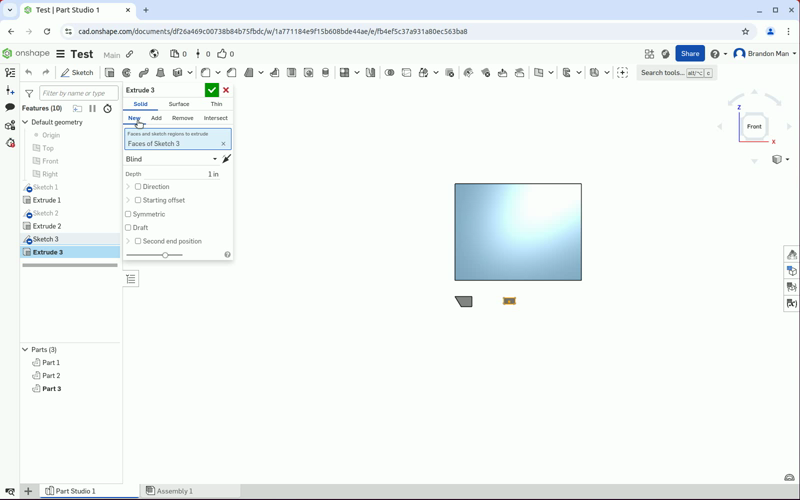
key(tab, 4)
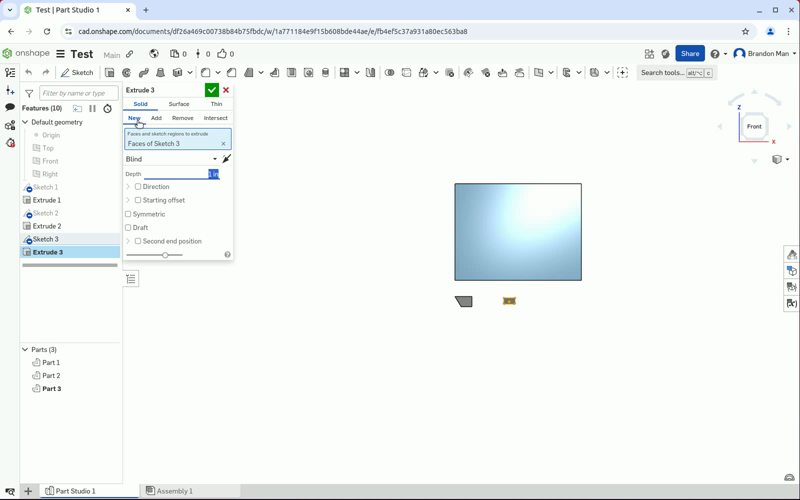
text(0.241)
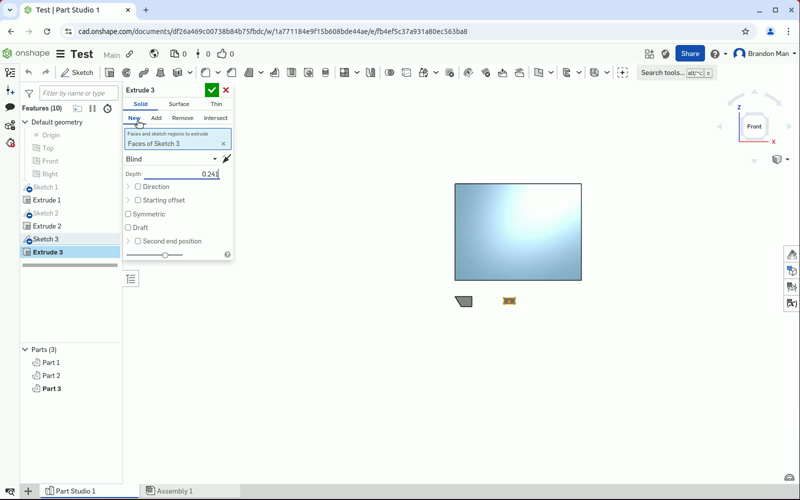
key(enter)
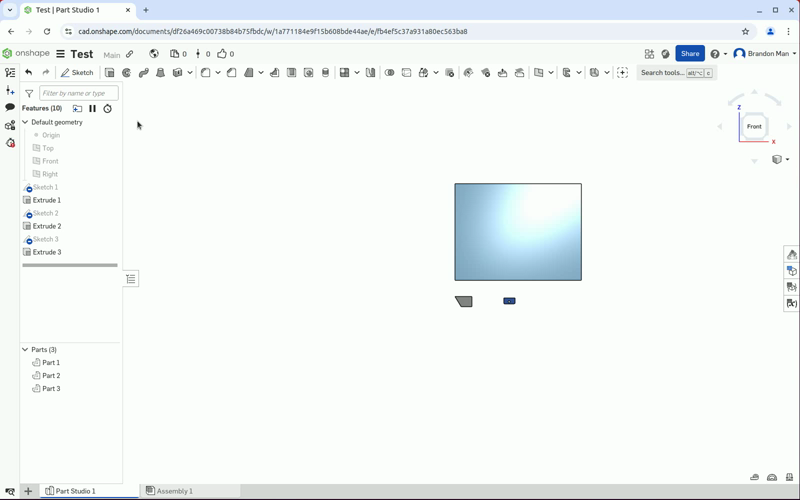
key(shift+h)
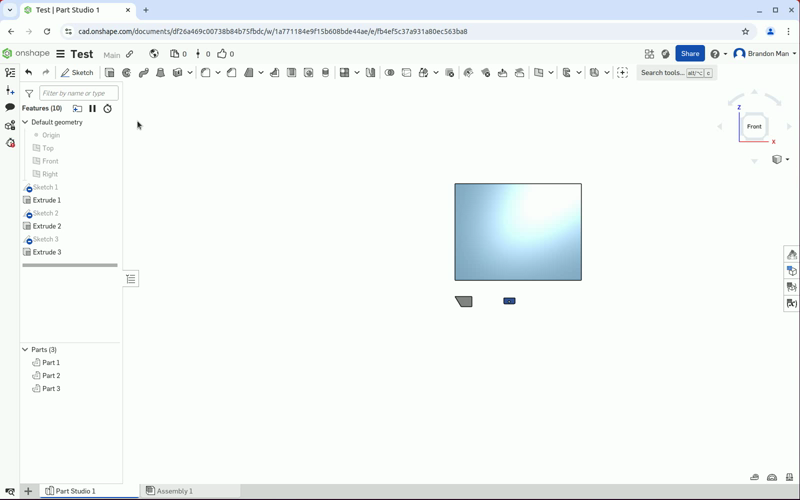
key(shift+h)
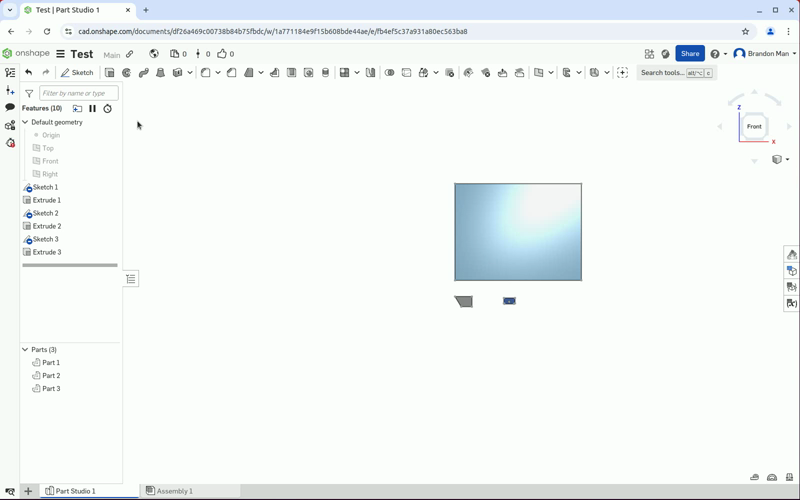
key(shift+7)
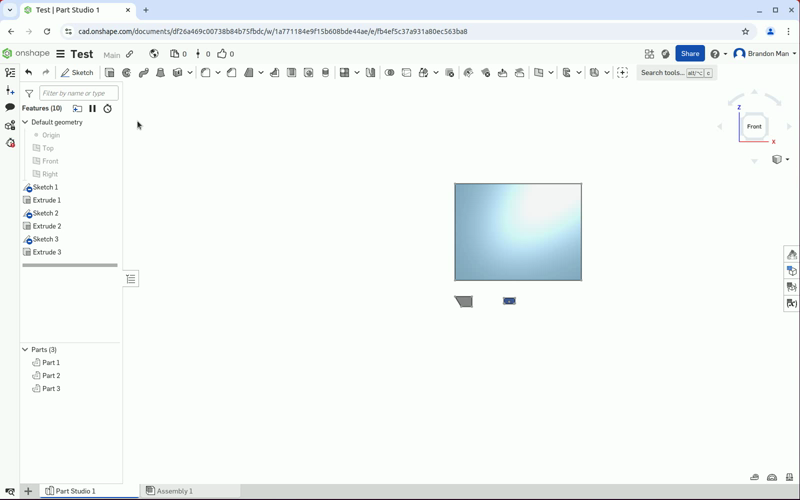
key(left, 2)
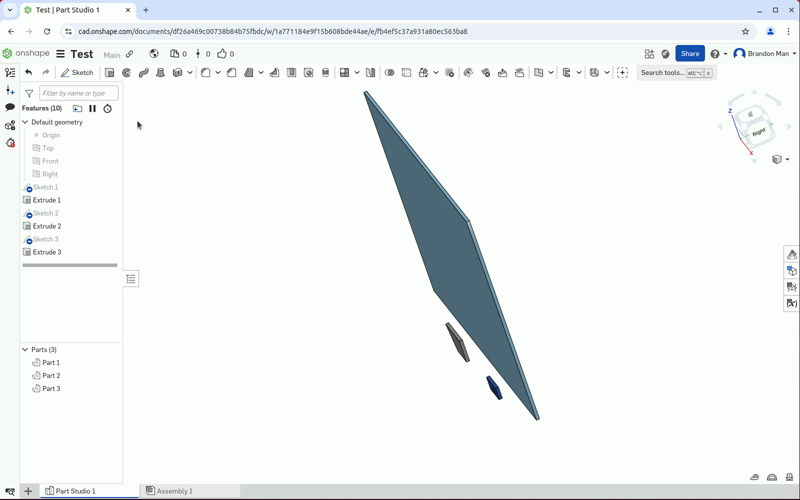
key(down, 2)
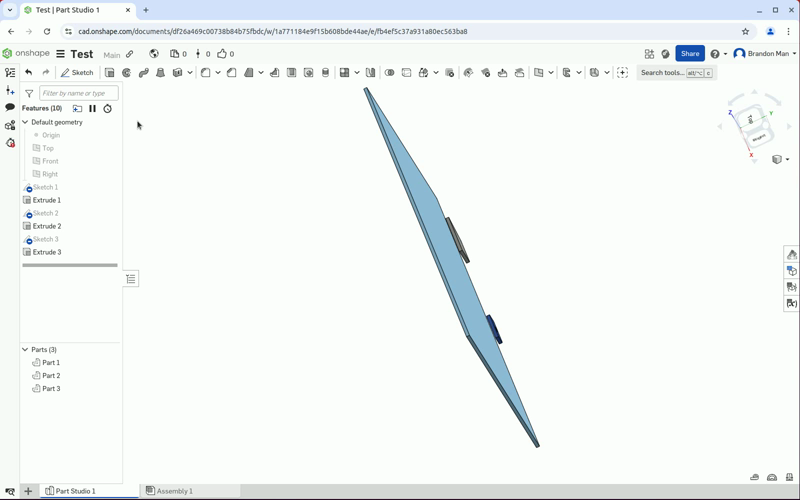
key(up, 2)
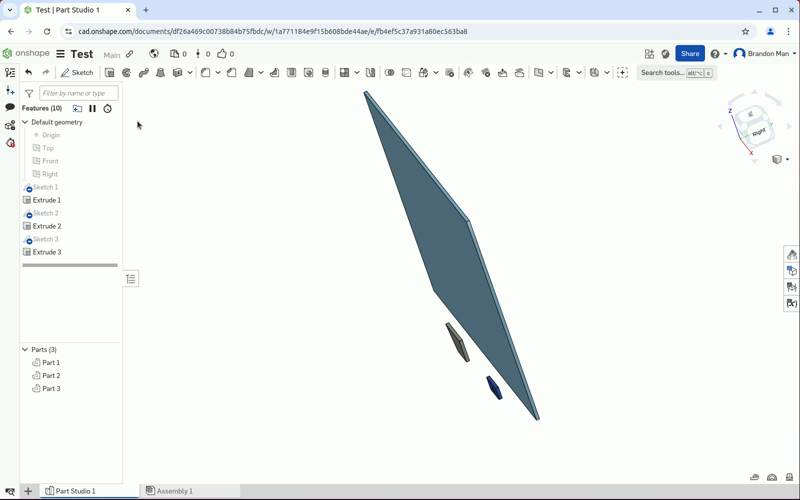
key(right, 2)
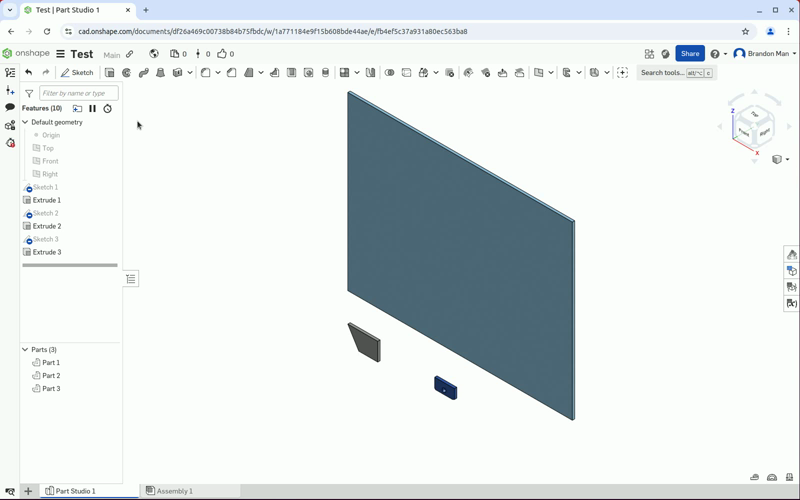
mouse_move(73, 189)
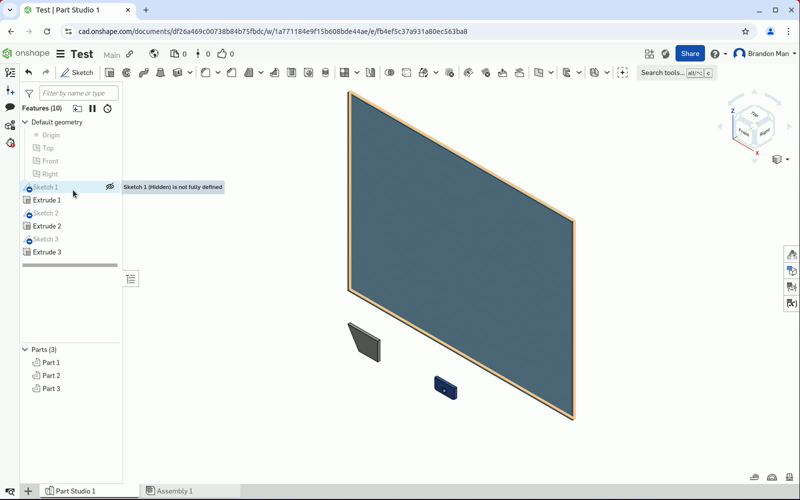
click(73, 189)